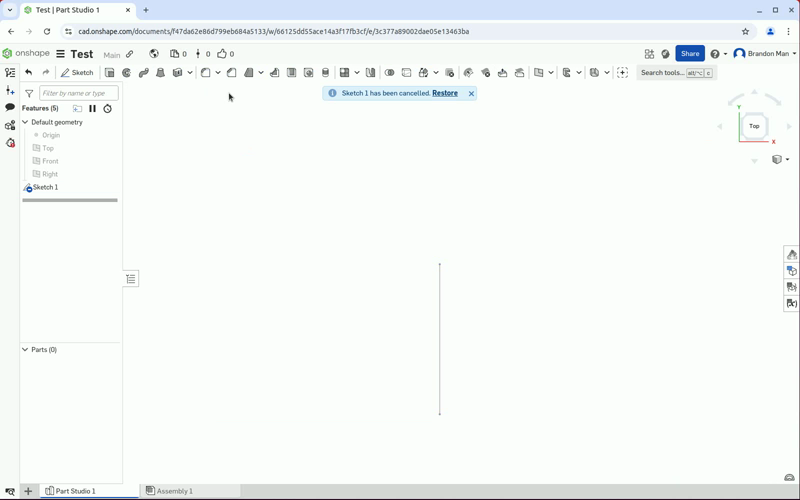
key(shift+h)
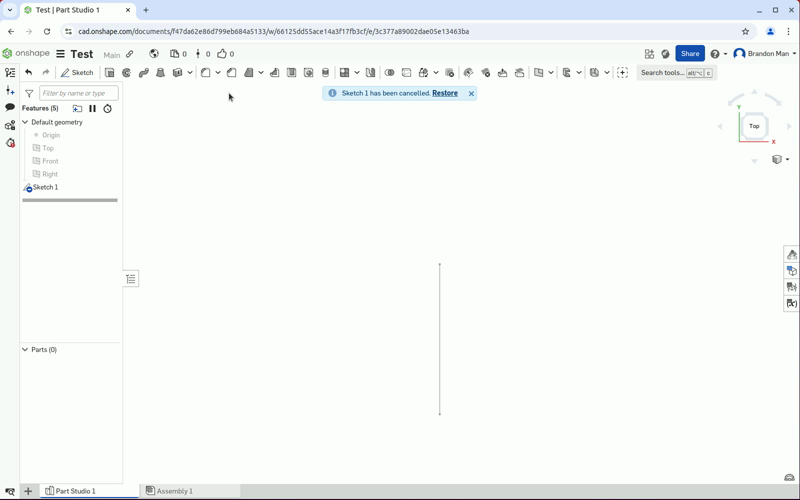
key(shift+s)
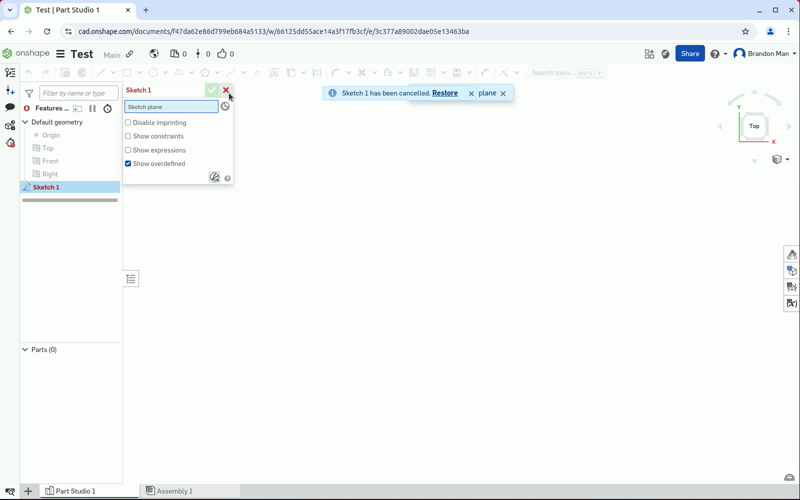
mouse_move(73, 150)
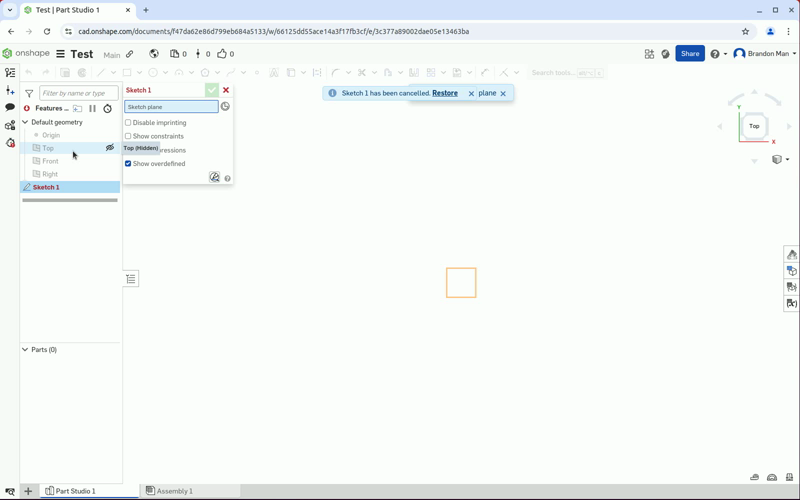
click(73, 150)
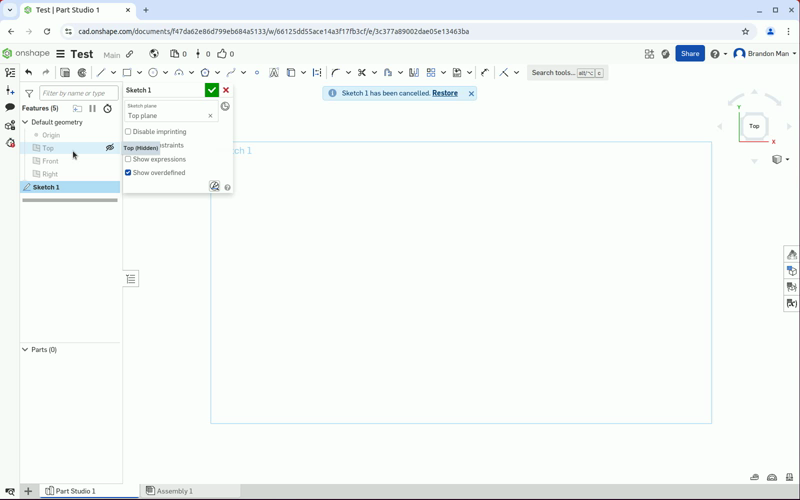
mouse_move(73, 352)
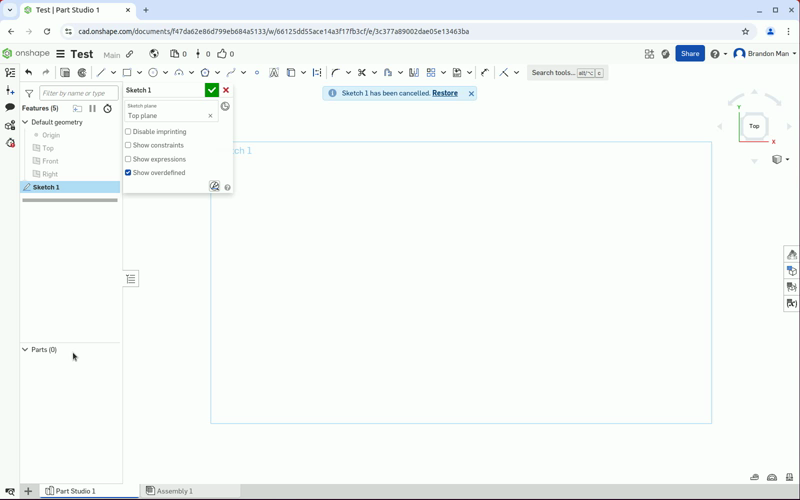
key(y)
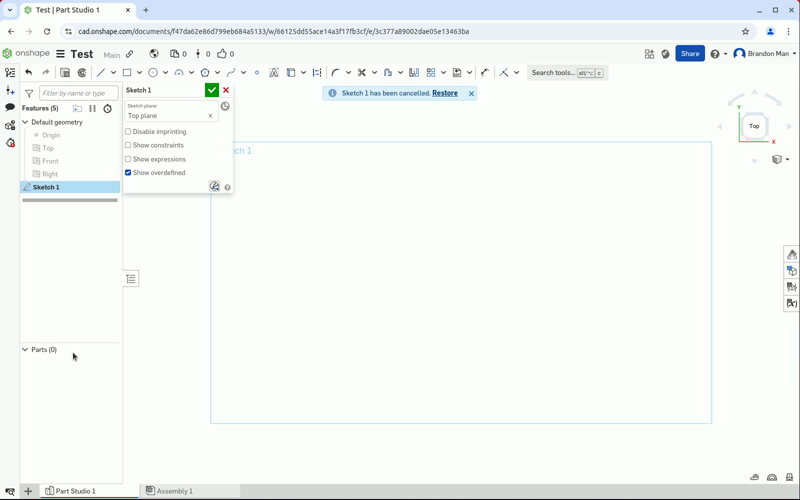
key(l)
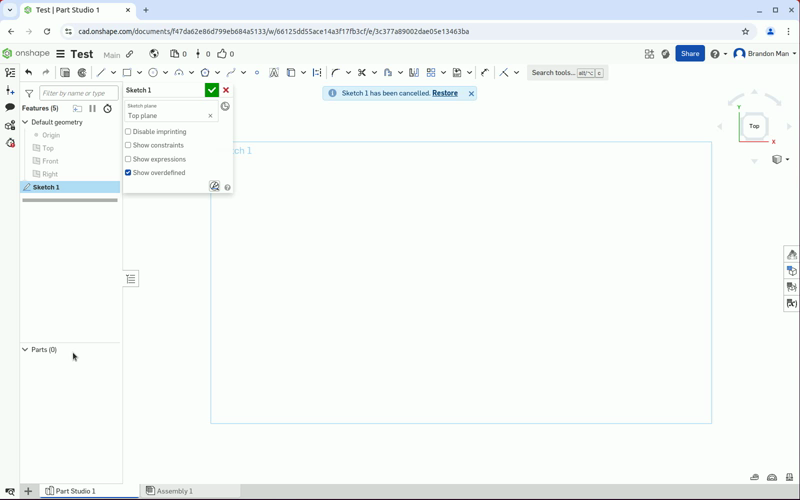
key_down(shift)
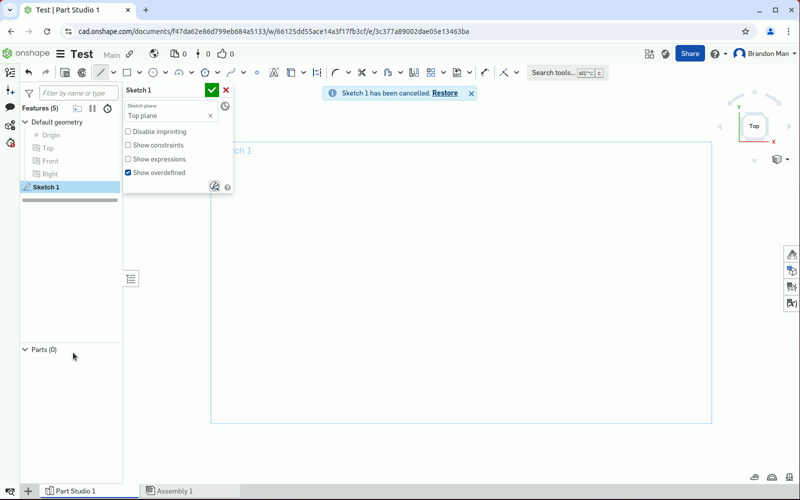
mouse_move(434, 395)
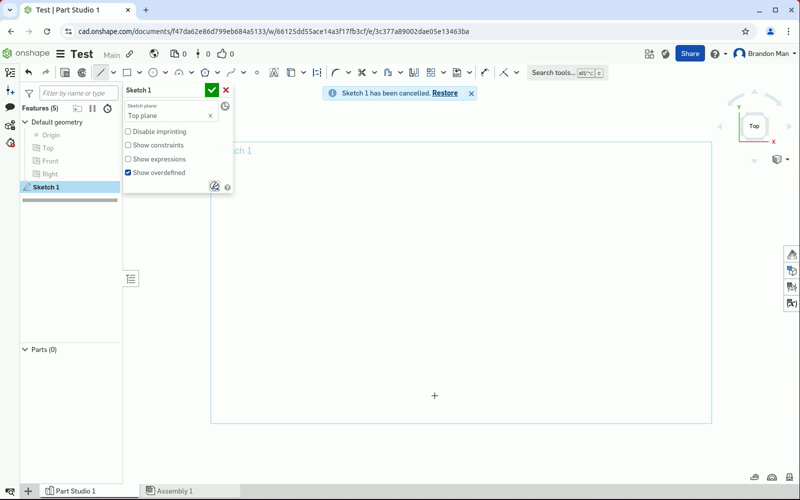
click(434, 395)
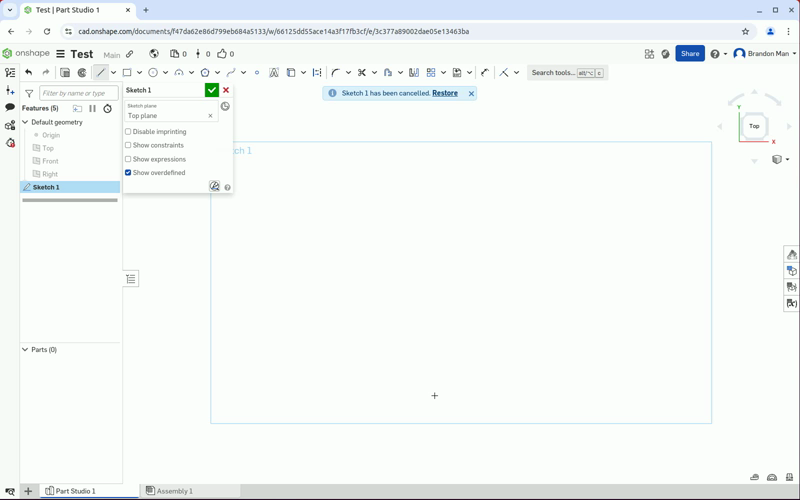
key_up(shift)
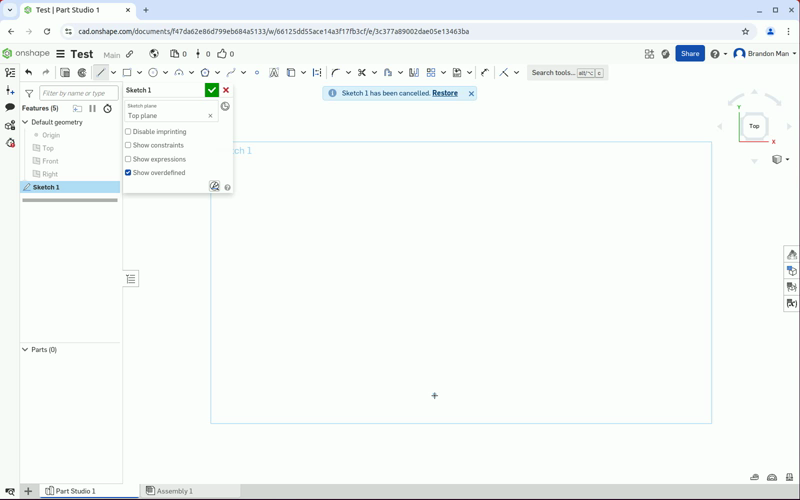
key_down(shift)
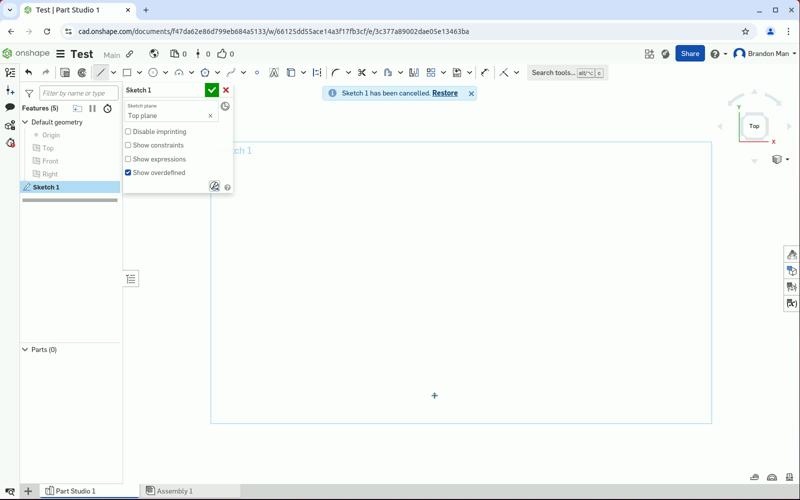
mouse_move(464, 395)
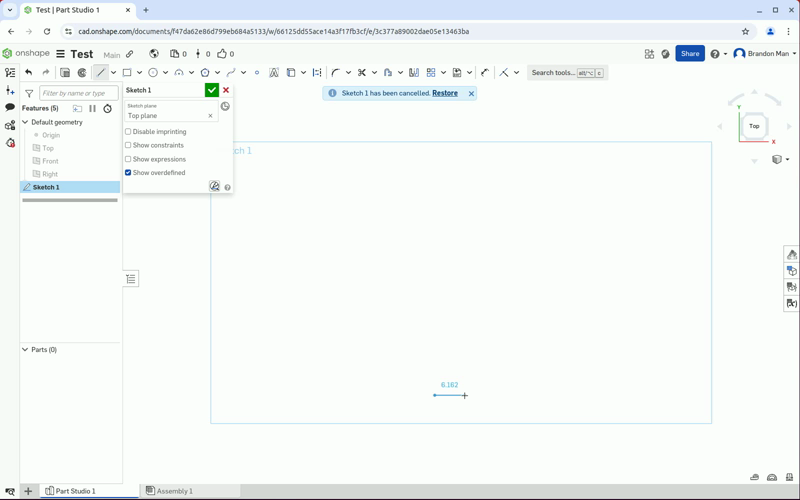
mouse_move(484, 395)
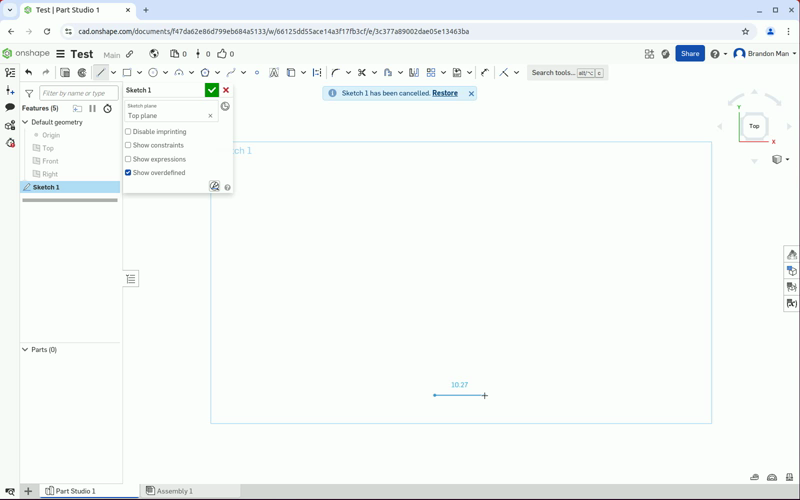
click(484, 395)
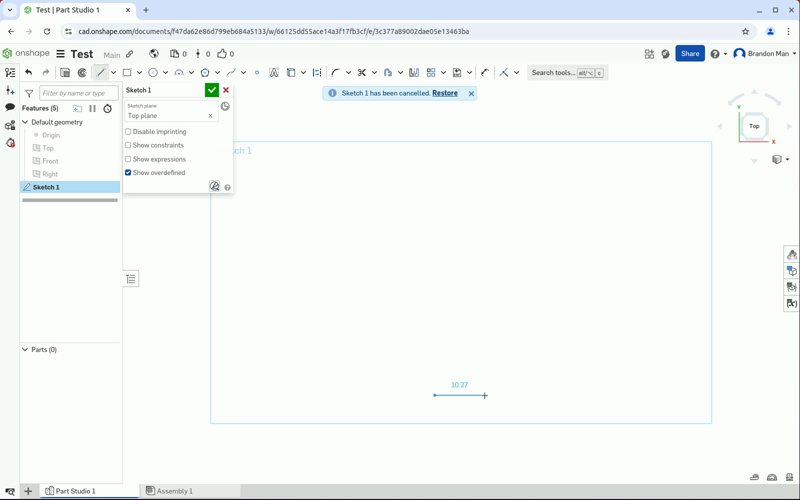
key_up(shift)
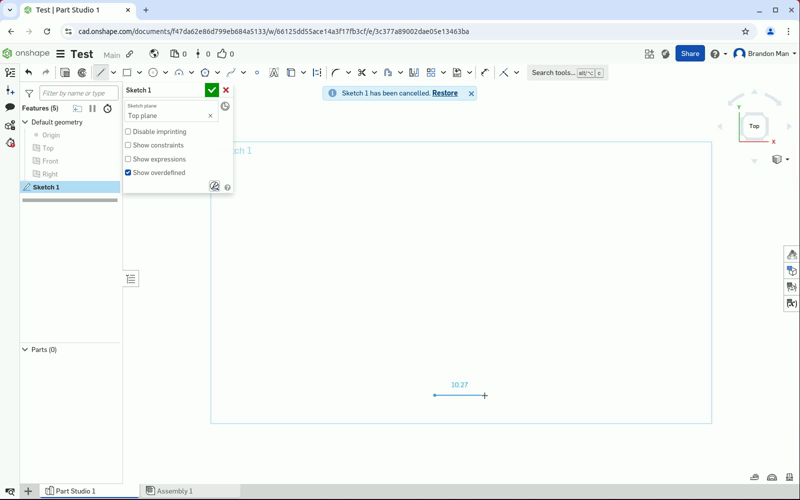
key_down(shift)
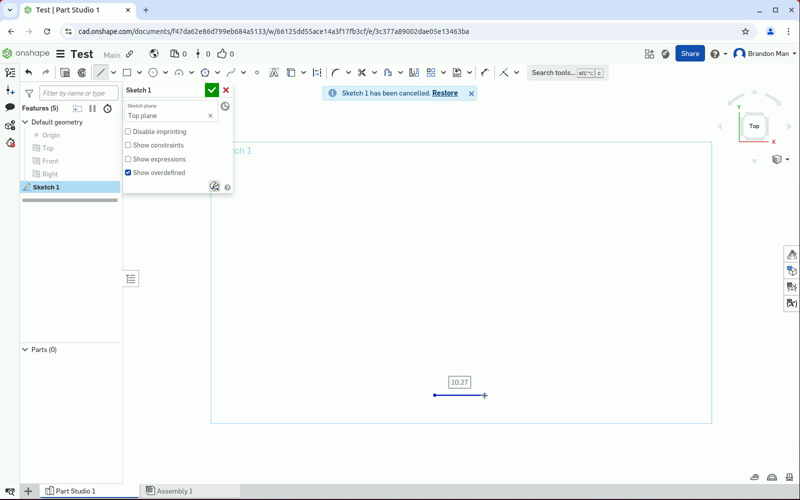
mouse_move(484, 171)
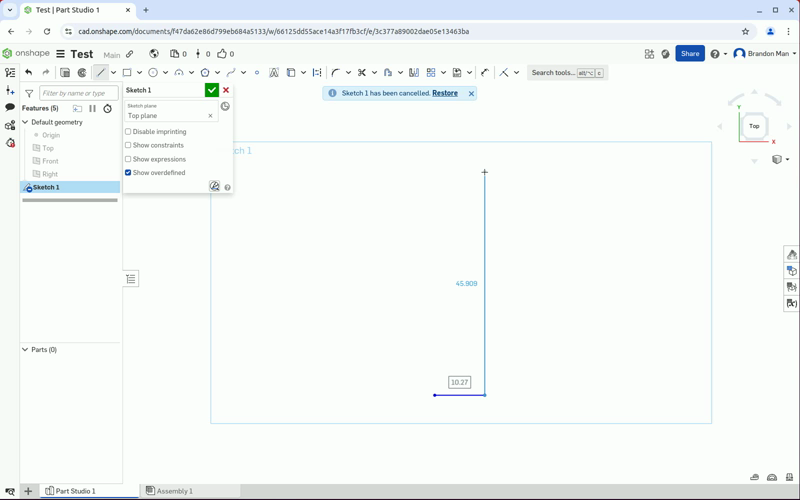
click(484, 171)
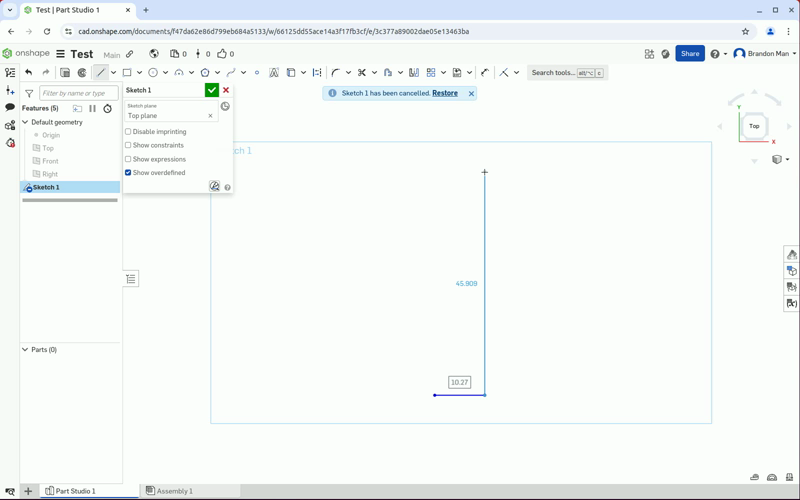
key_up(shift)
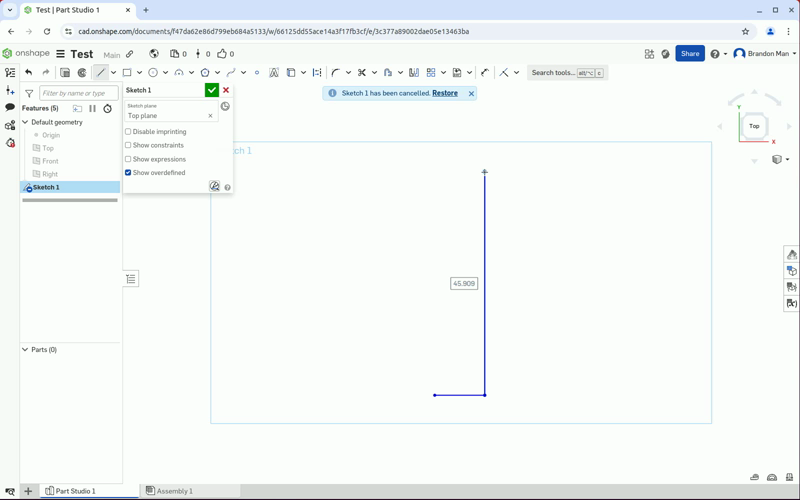
key_down(shift)
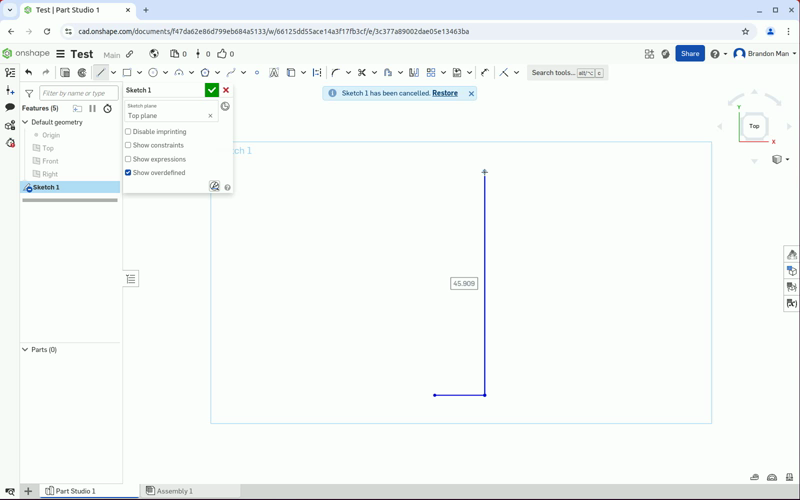
mouse_move(514, 171)
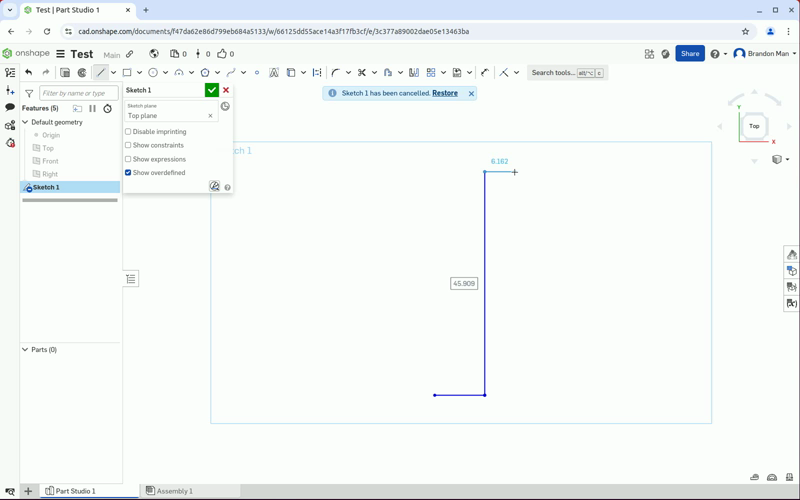
mouse_move(434, 171)
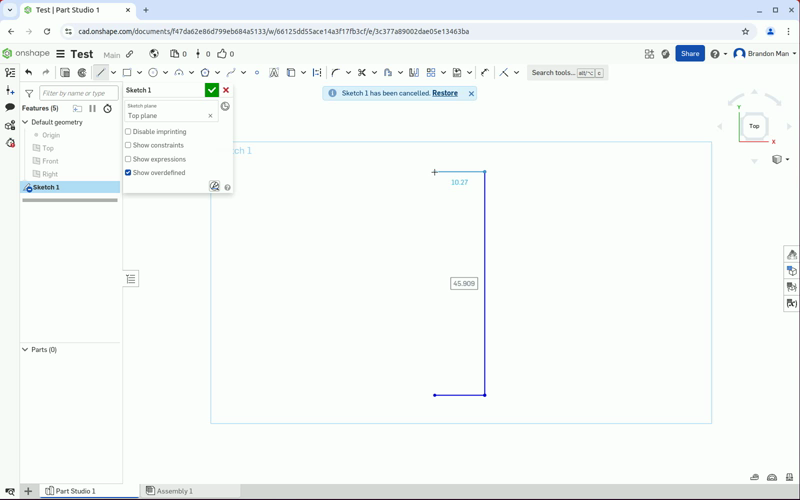
click(434, 171)
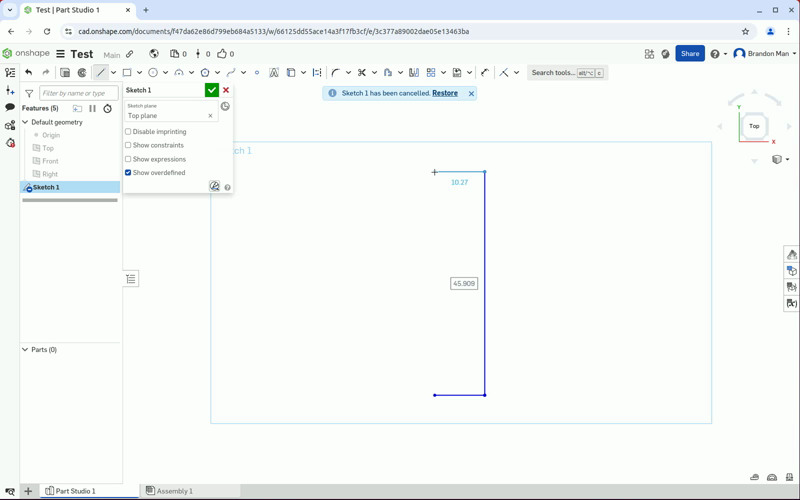
key_up(shift)
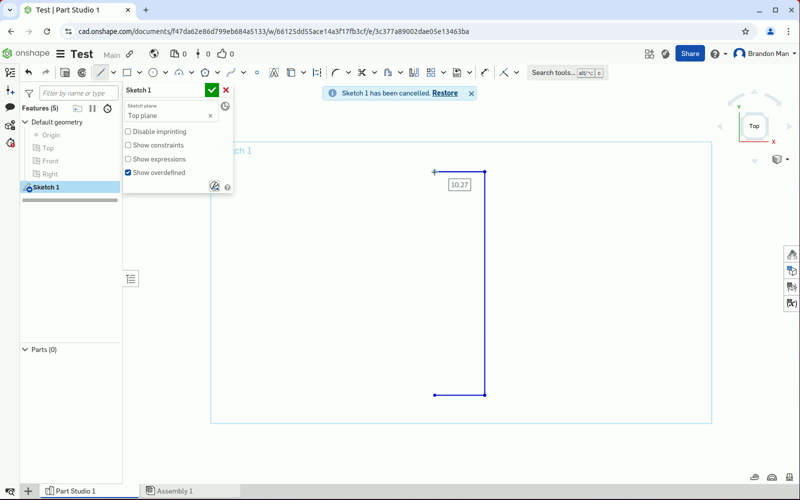
key_down(shift)
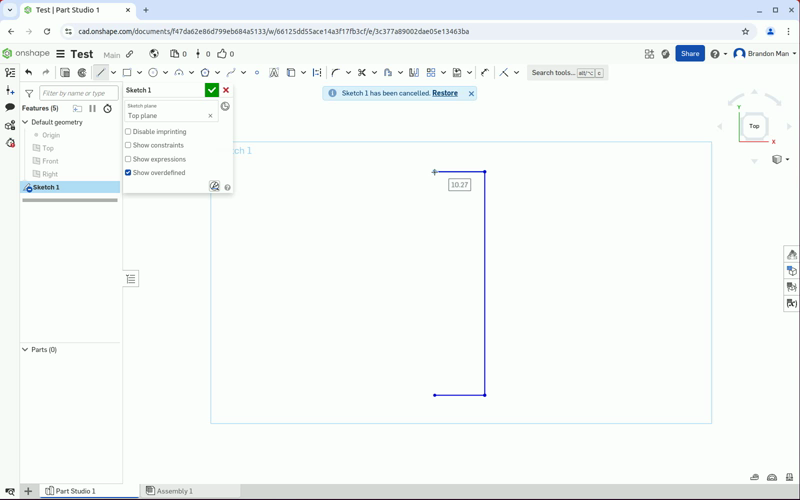
mouse_move(434, 395)
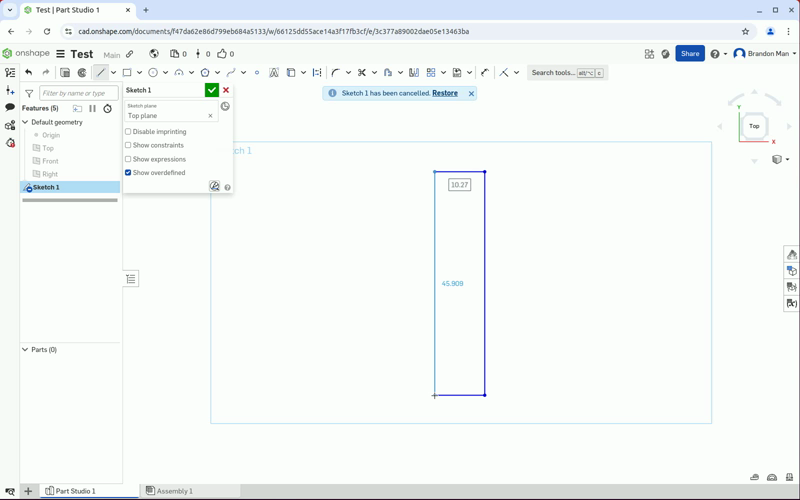
key_up(shift)
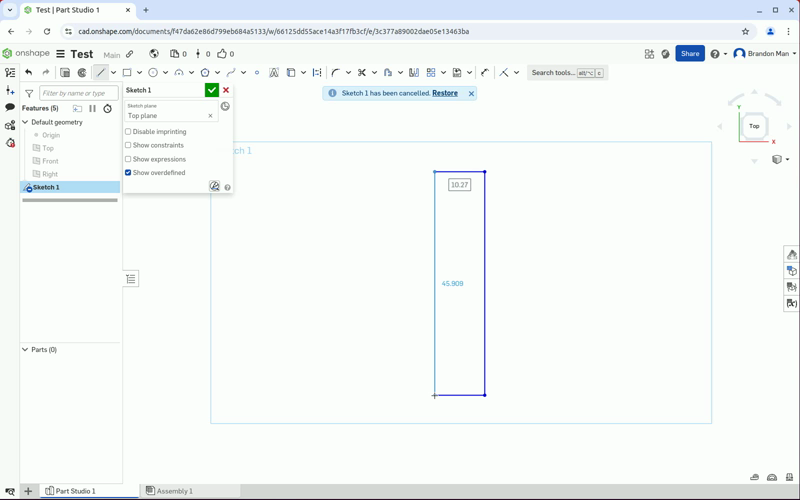
click(434, 395)
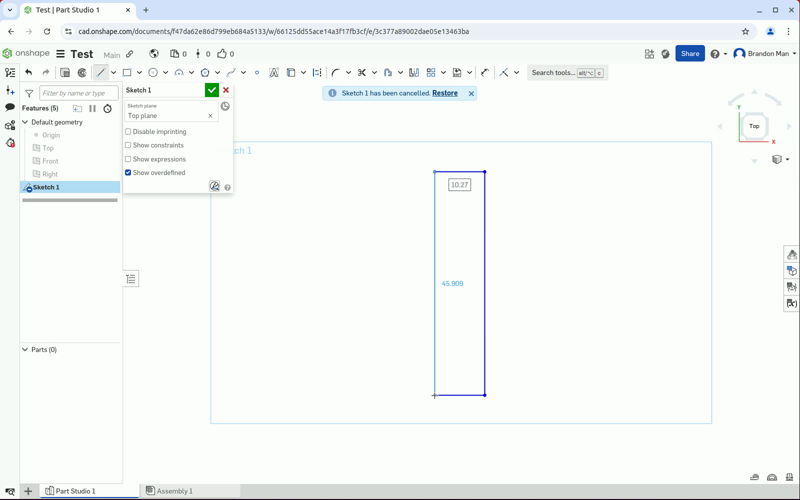
key(esc)
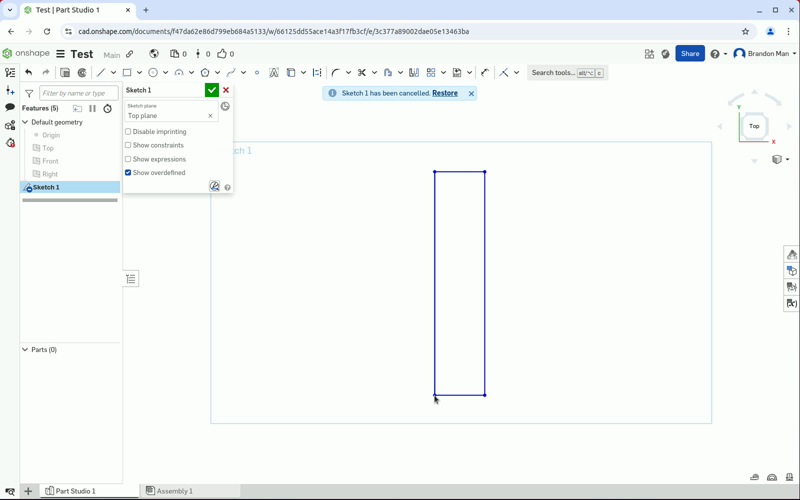
mouse_move(475, 323)
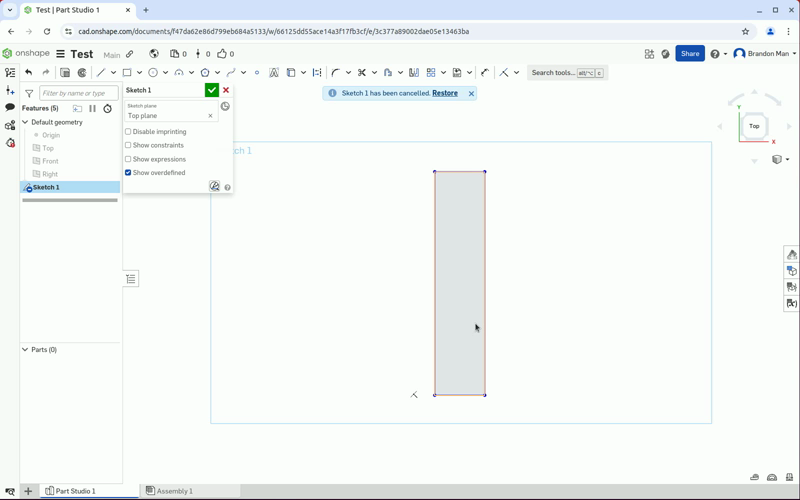
click(475, 323)
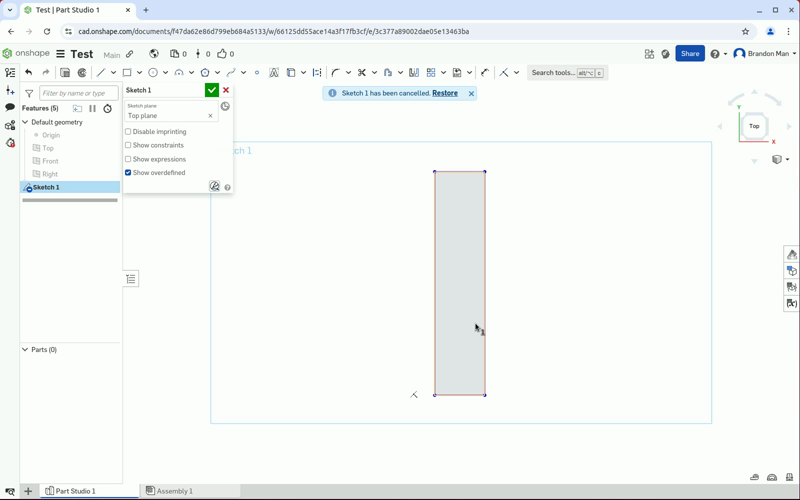
mouse_move(73, 352)
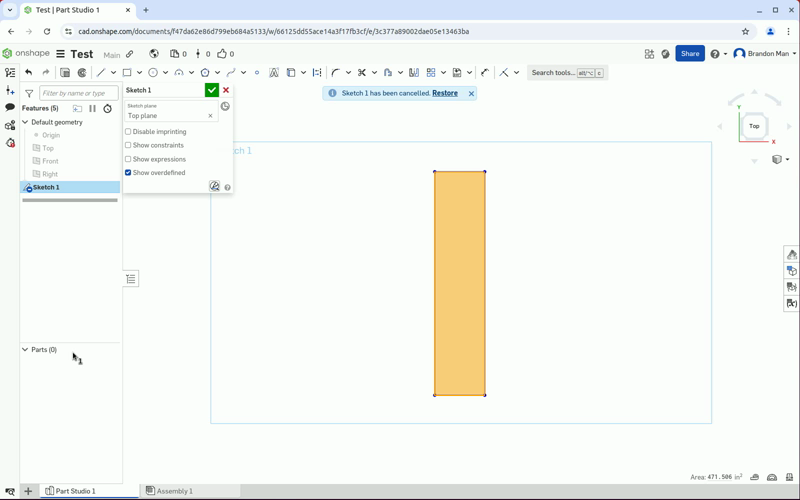
key(shift+y)
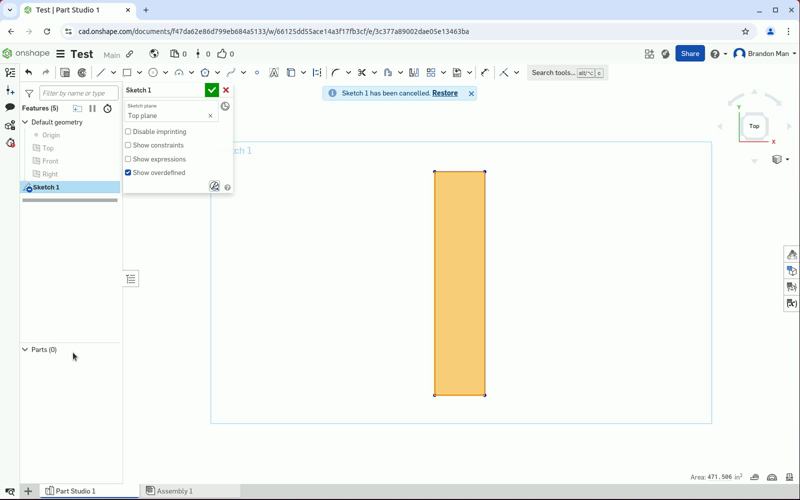
key(shift+e)
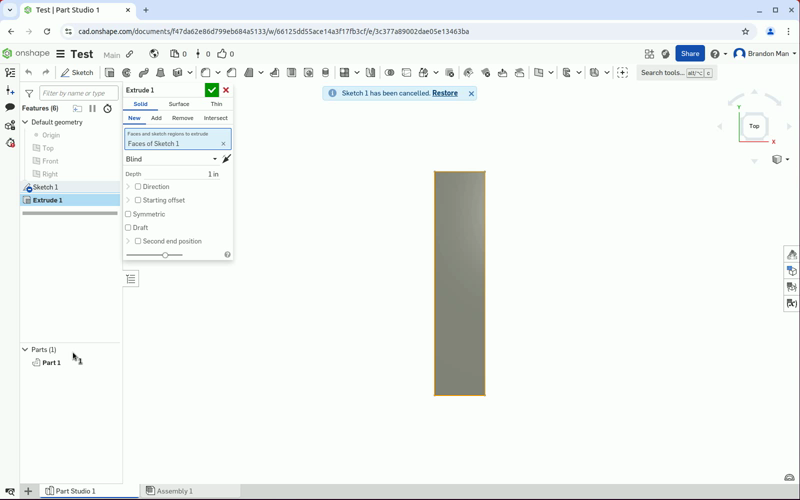
mouse_move(143, 106)
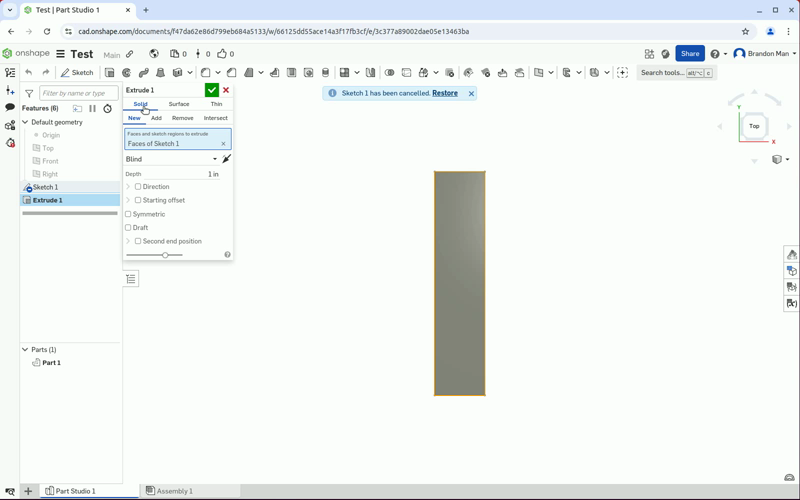
click(143, 106)
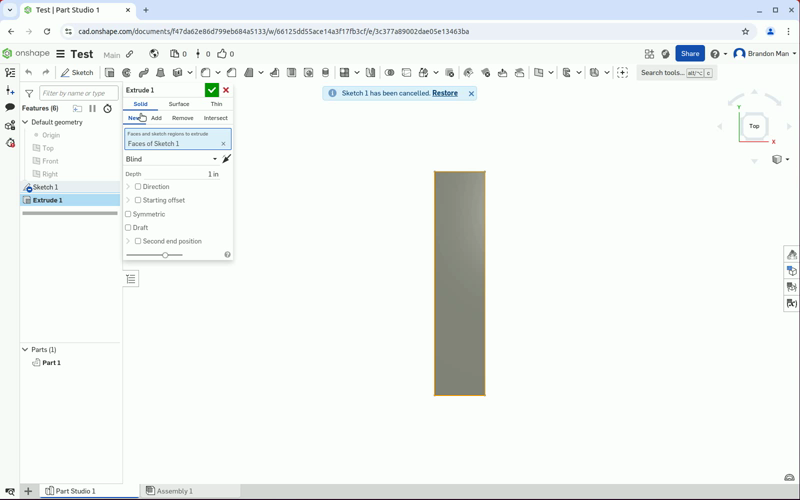
mouse_move(137, 120)
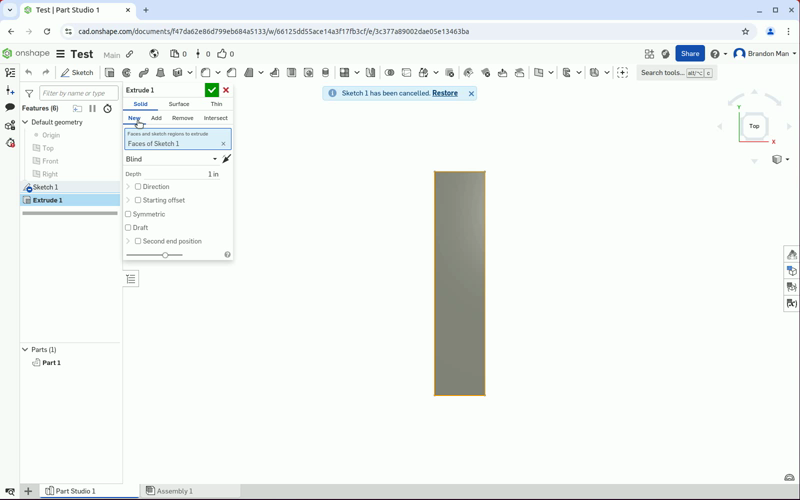
click(137, 120)
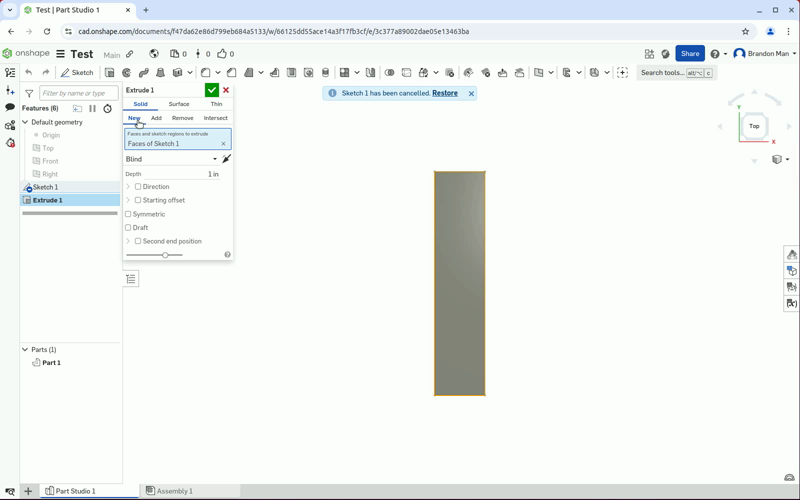
key(tab, 4)
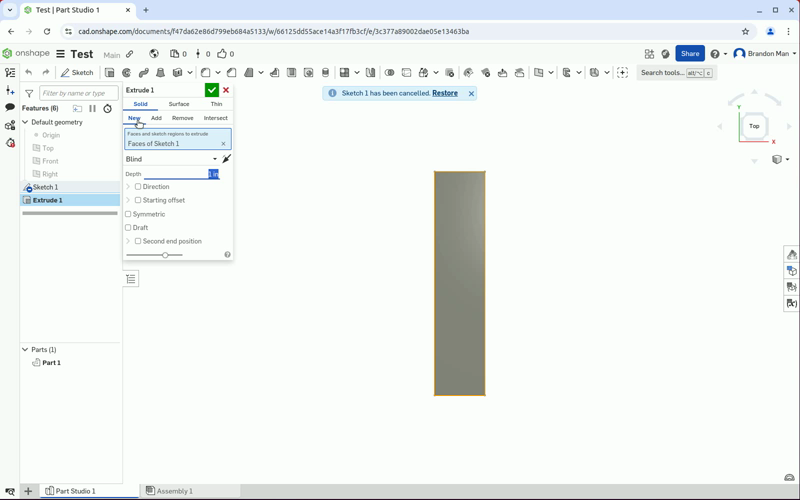
text(0.722)
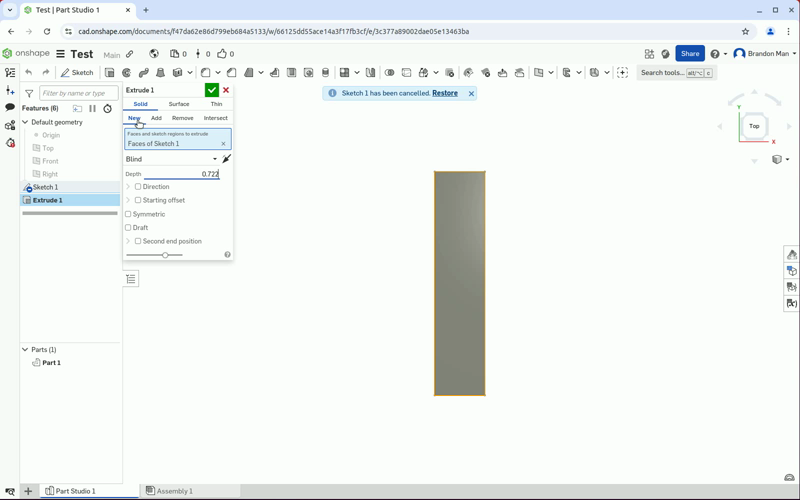
key(enter)
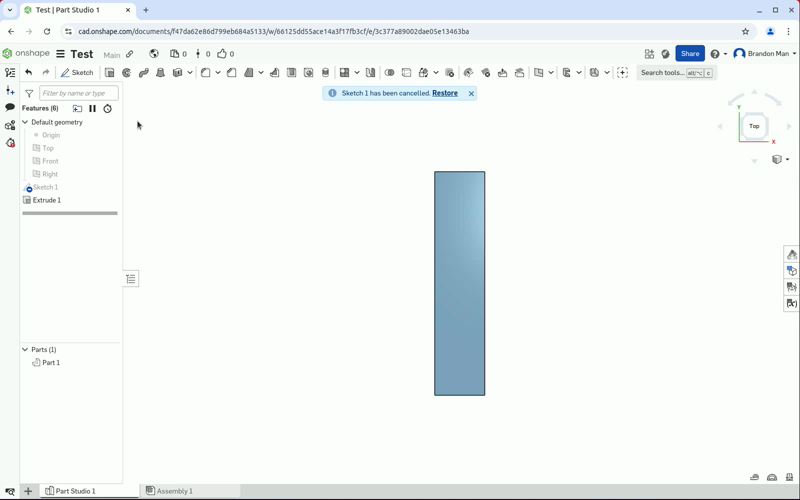
key(shift+h)
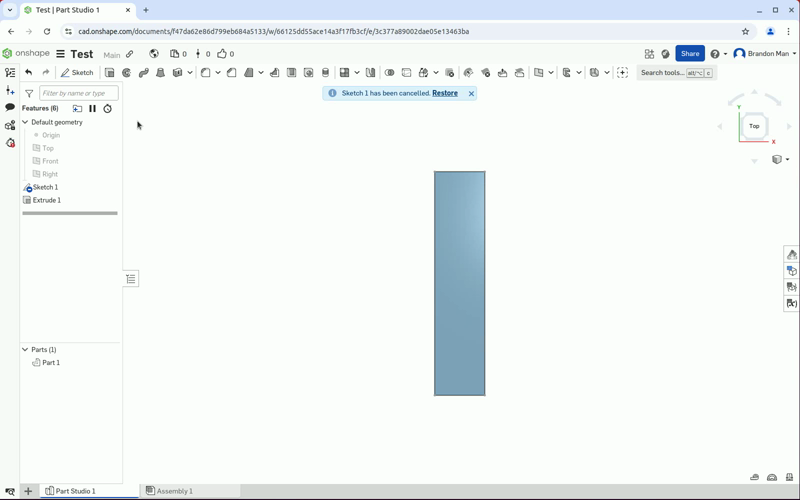
key(shift+h)
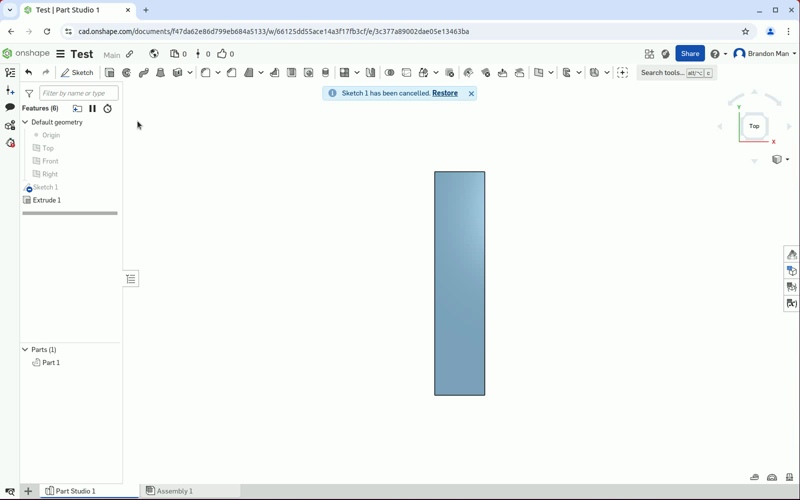
mouse_move(73, 189)
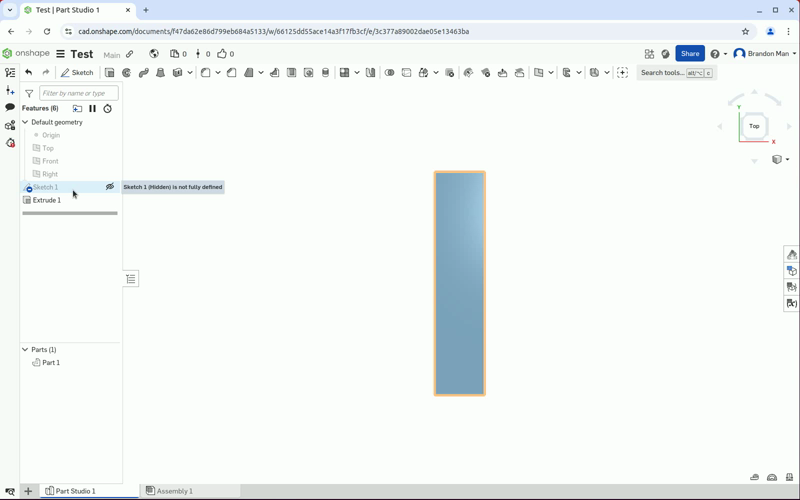
click(73, 189)
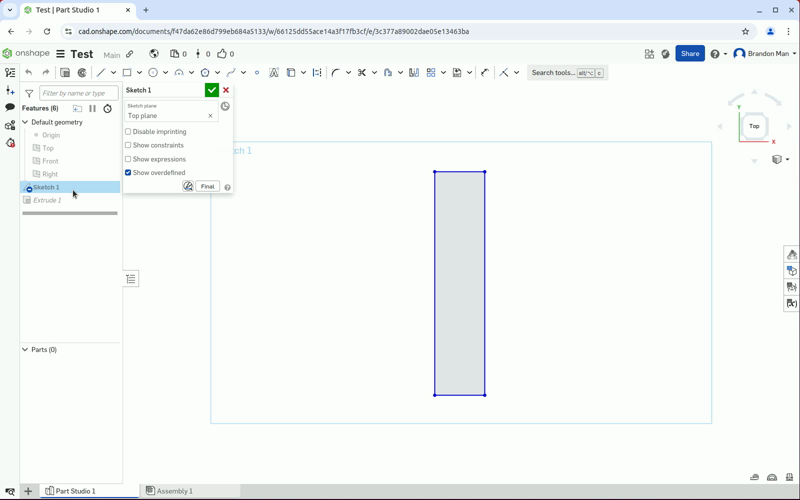
mouse_move(229, 92)
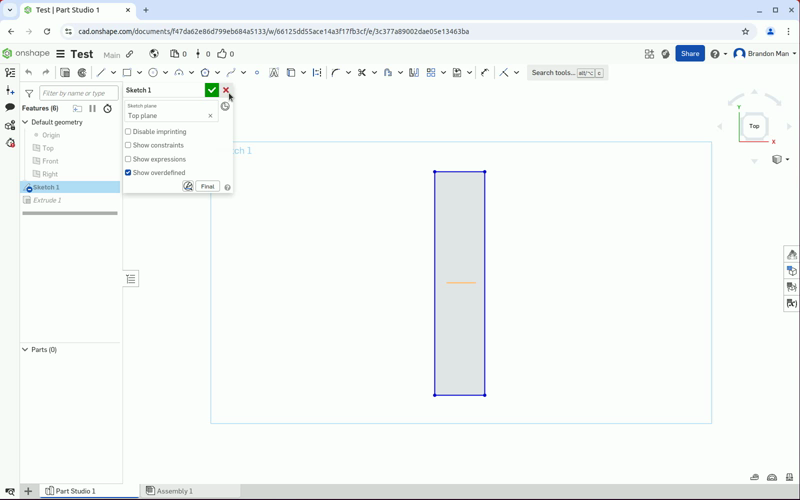
click(229, 92)
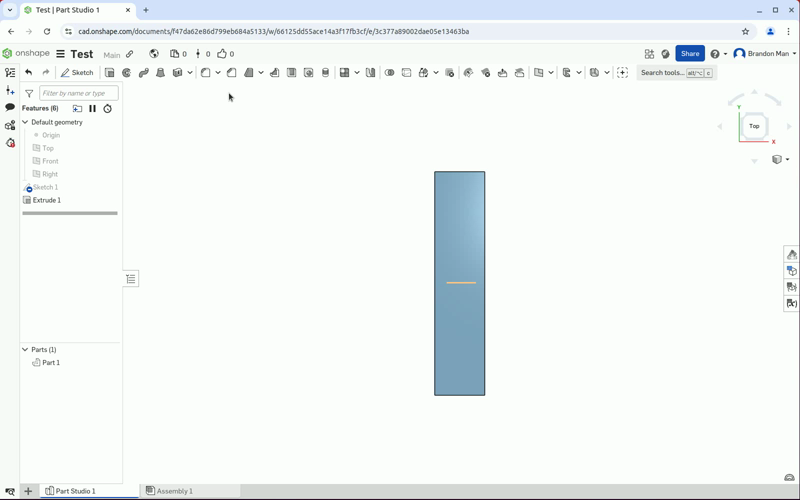
mouse_move(73, 352)
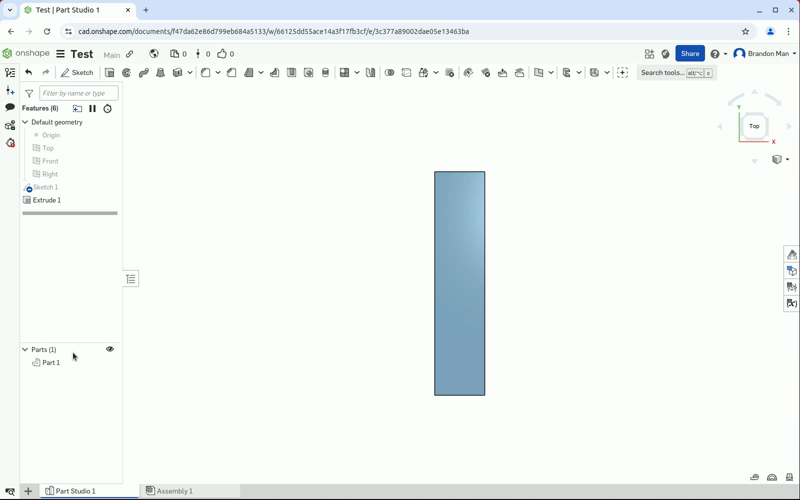
key(y)
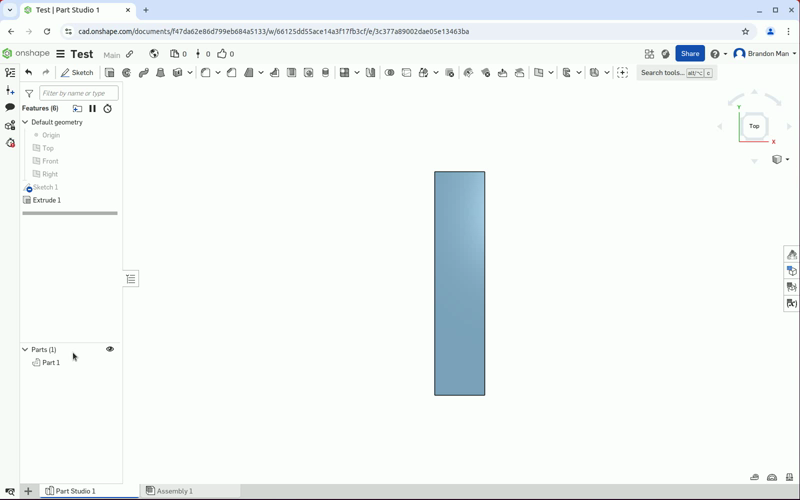
key(shift+p)
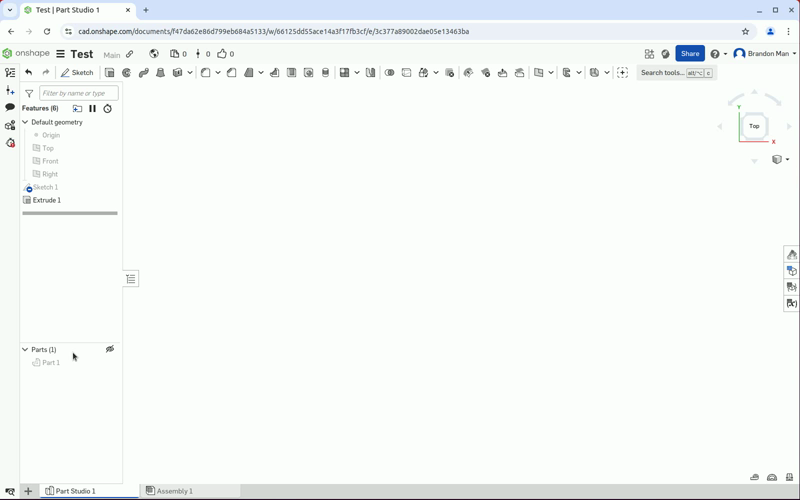
key(space)
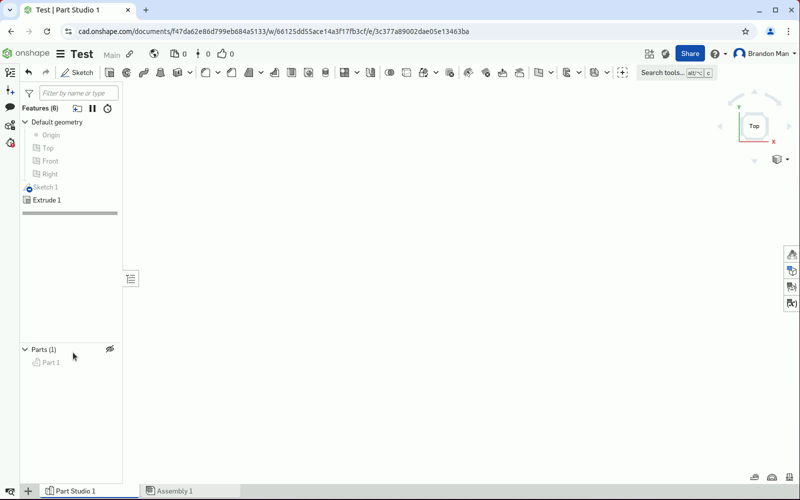
key_down(shift)
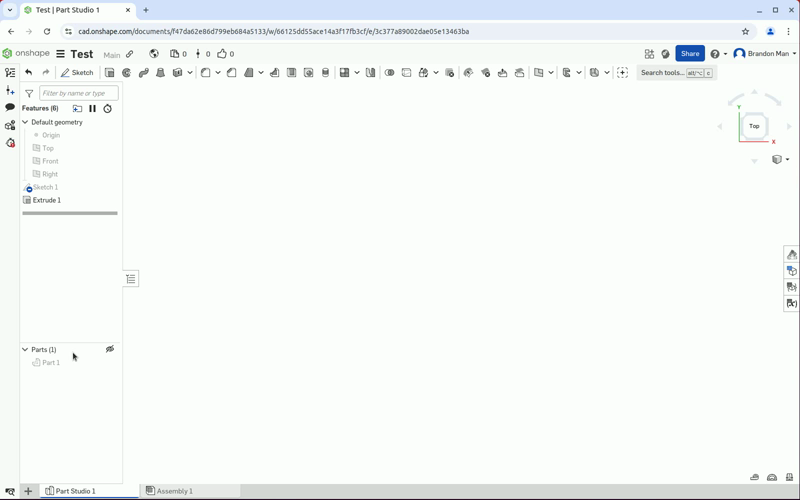
key(up)
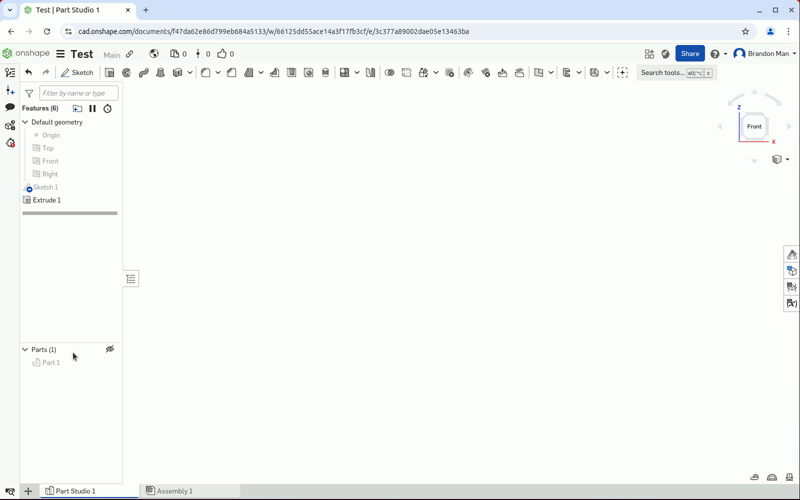
key_up(shift)
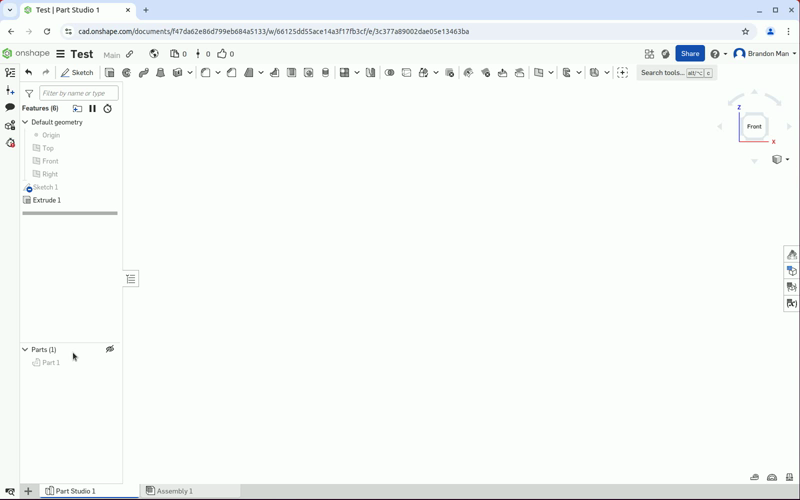
key(space)
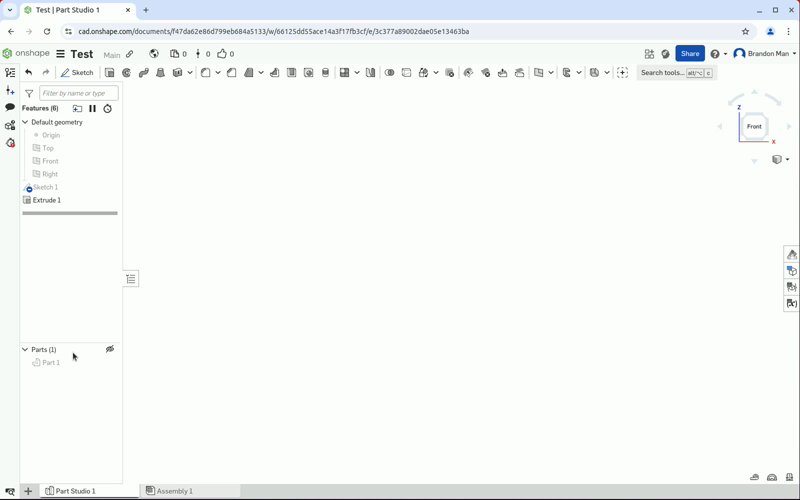
key_down(shift)
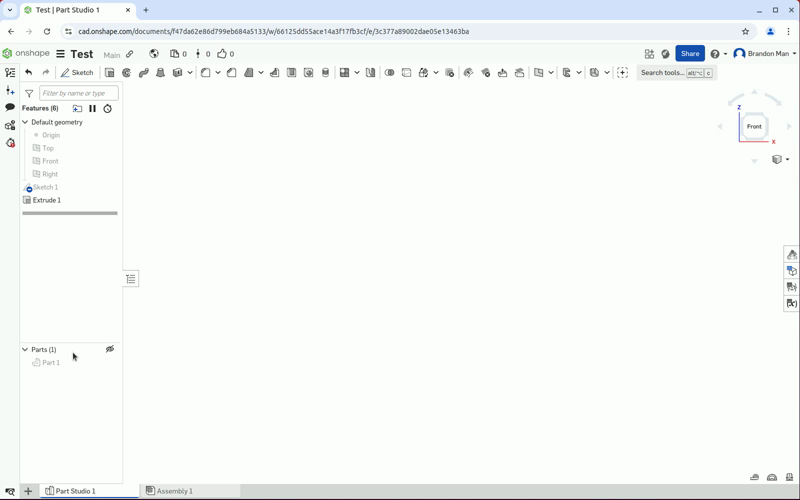
key(left)
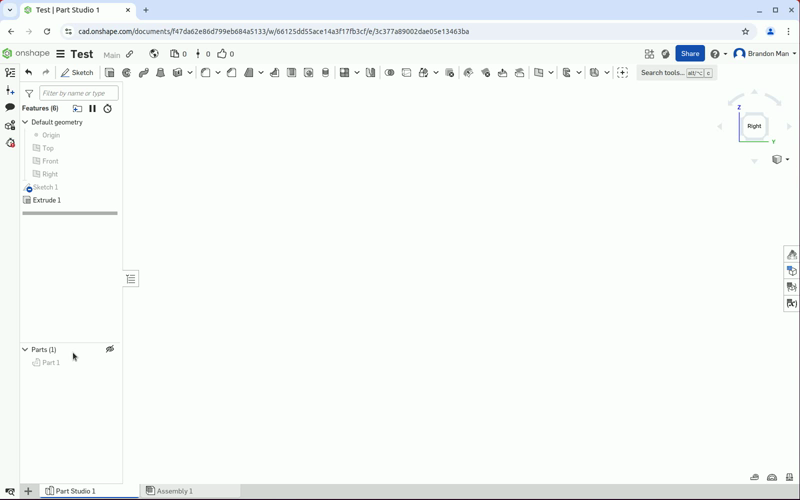
key_up(shift)
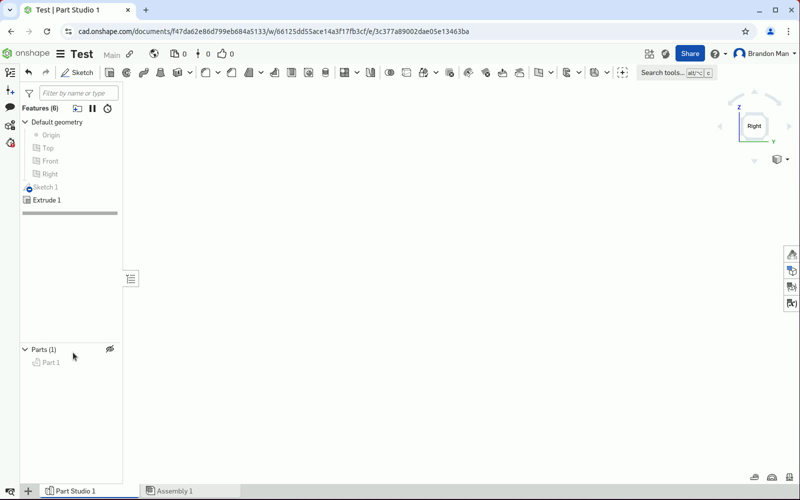
mouse_move(73, 352)
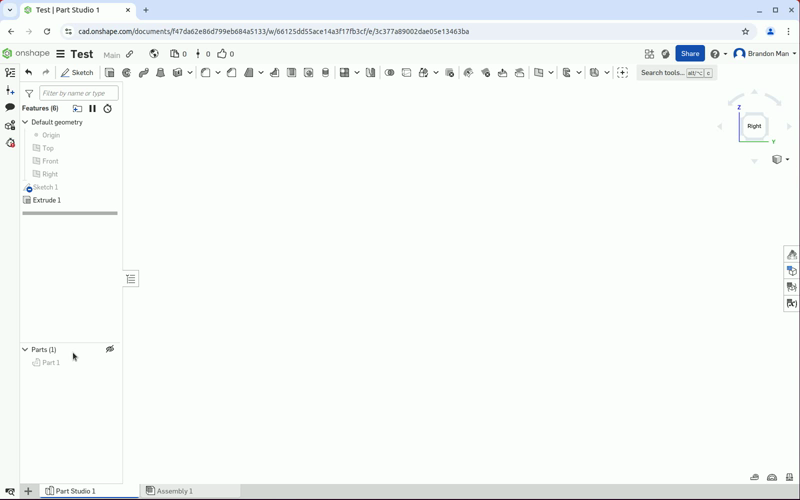
key(shift+y)
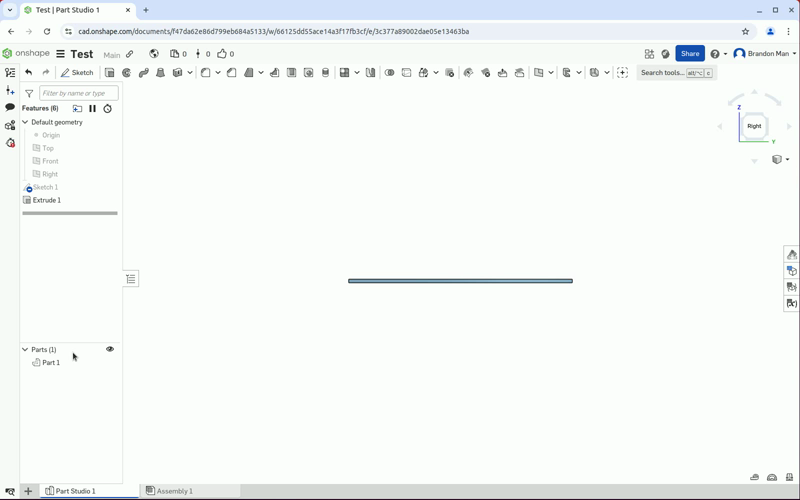
mouse_move(541, 75)
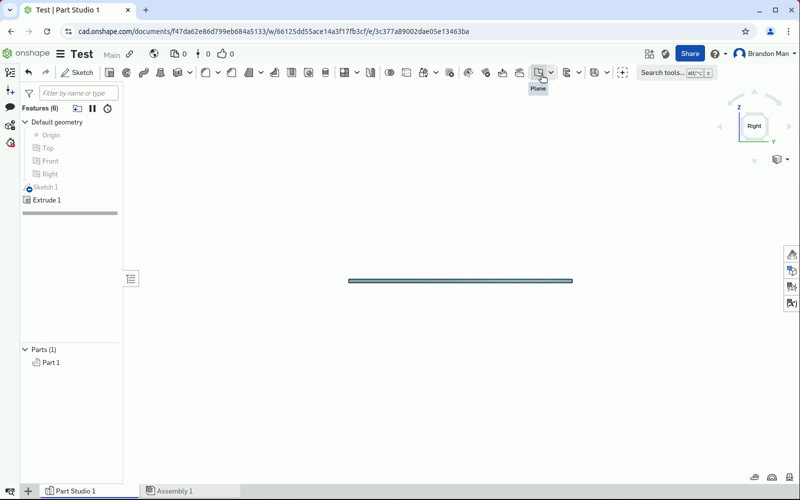
click(541, 75)
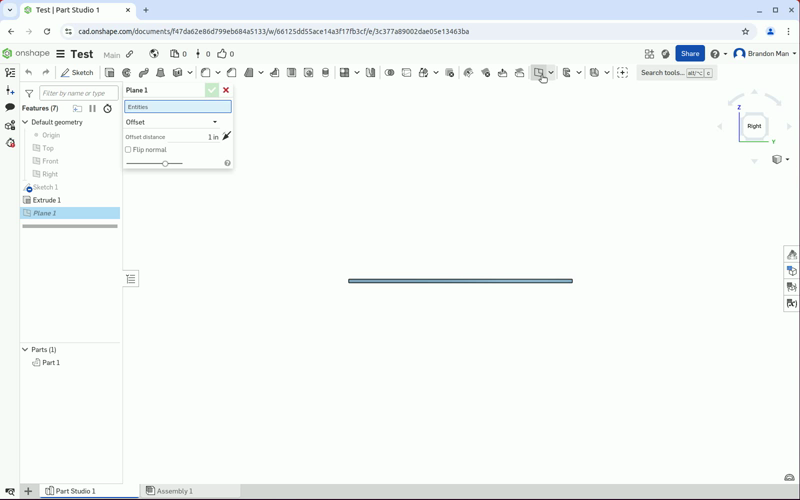
mouse_move(73, 176)
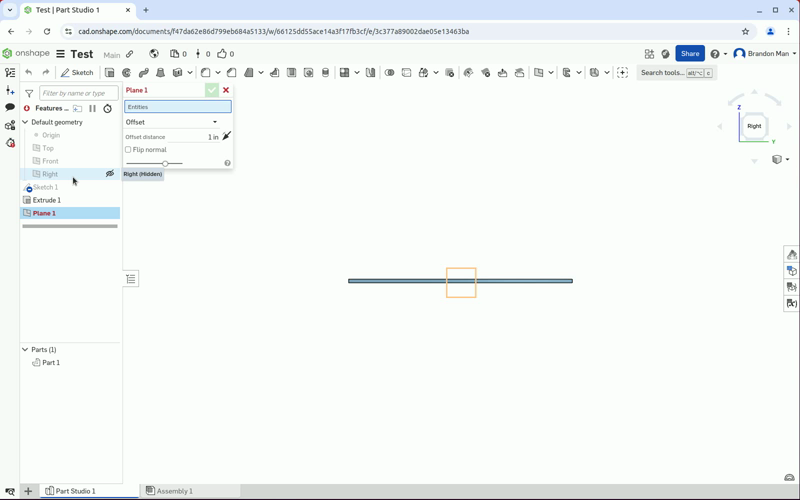
click(73, 176)
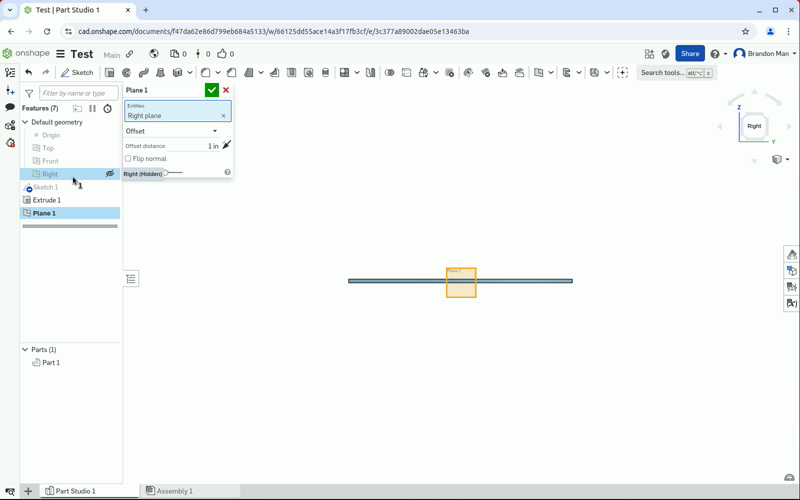
key(tab, 2)
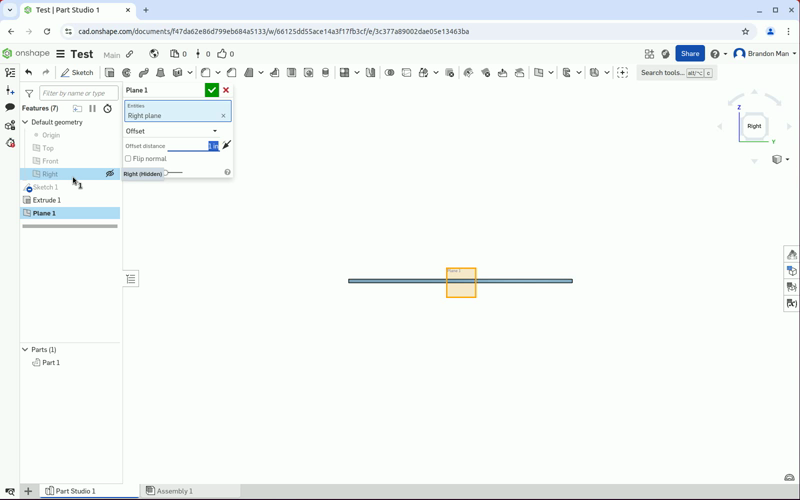
text(5.299)
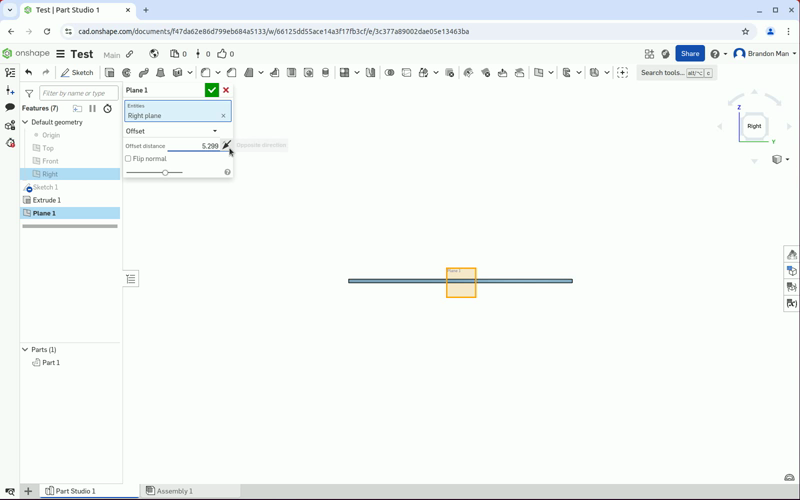
mouse_move(229, 147)
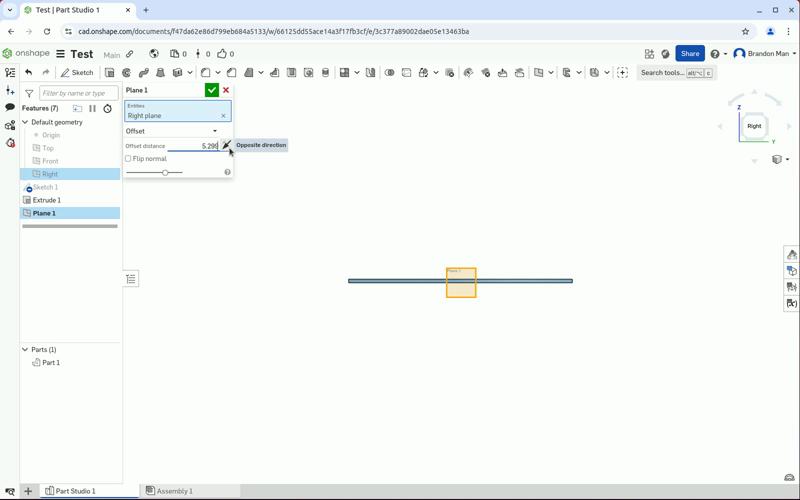
click(229, 147)
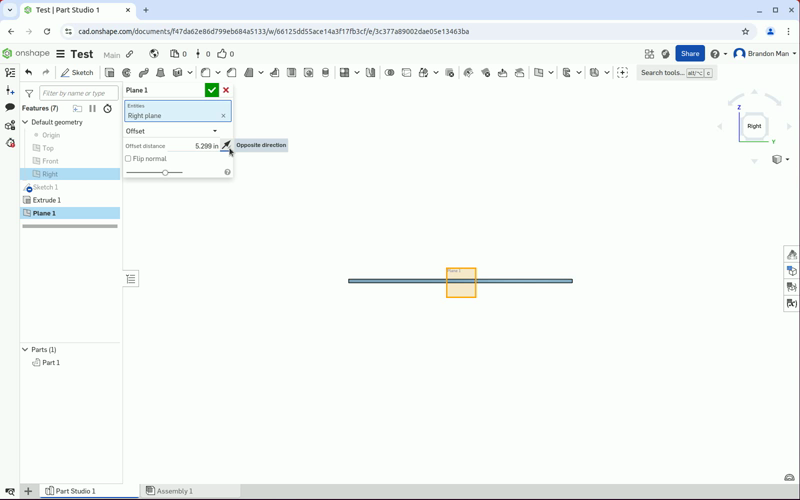
key(enter, 2)
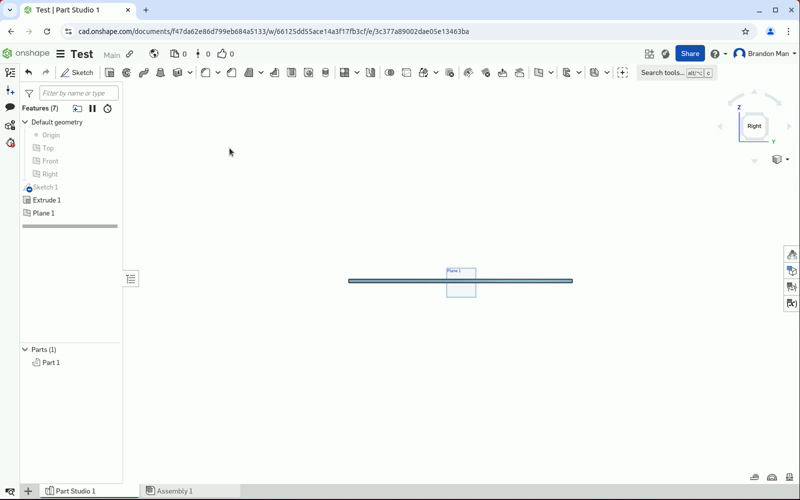
key(shift+s)
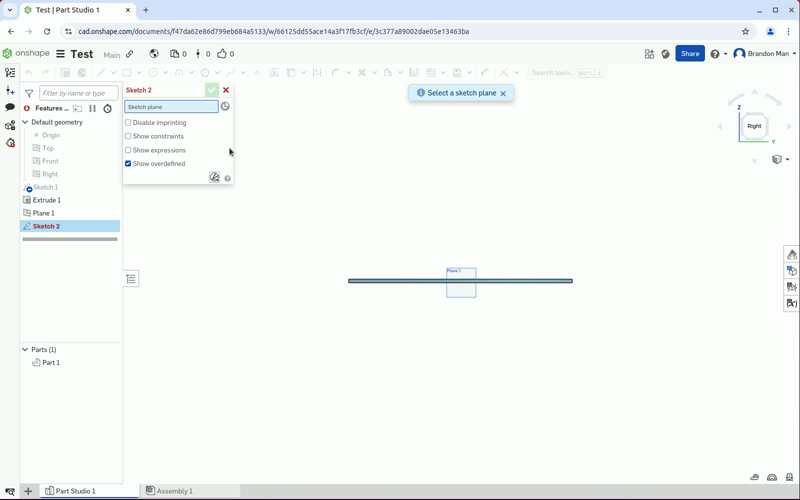
mouse_move(73, 215)
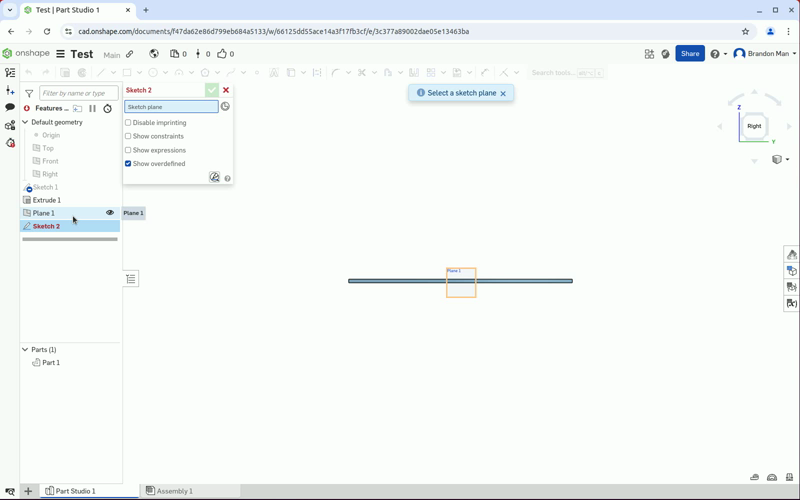
click(73, 215)
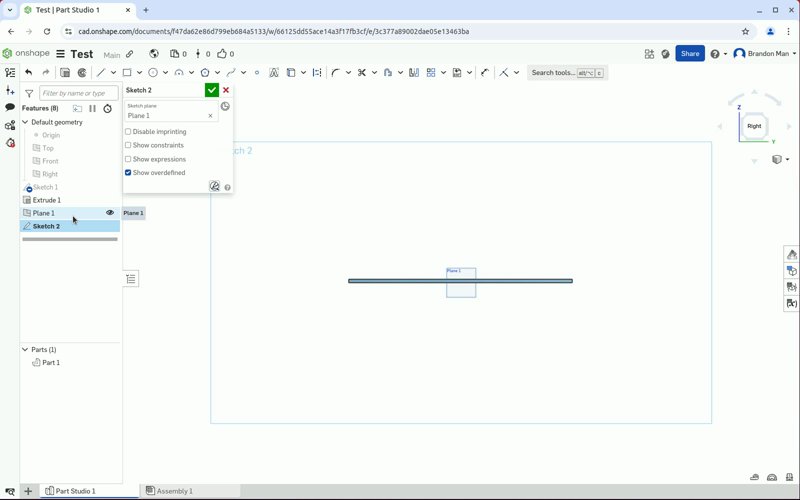
mouse_move(73, 352)
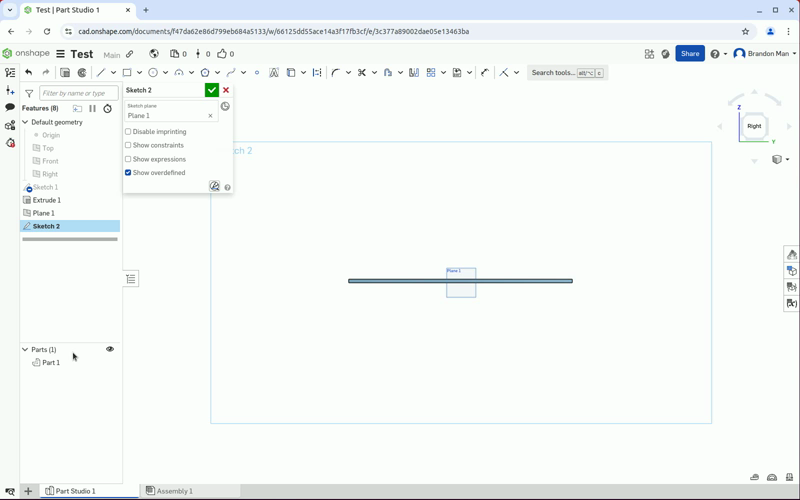
key(y)
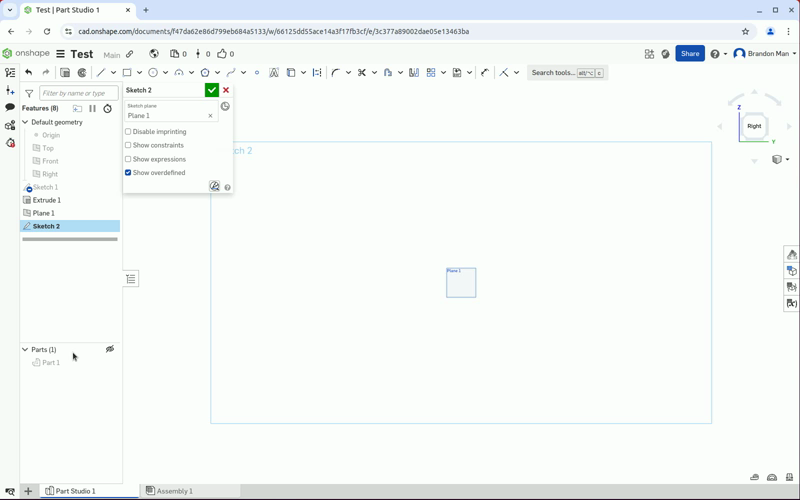
key(l)
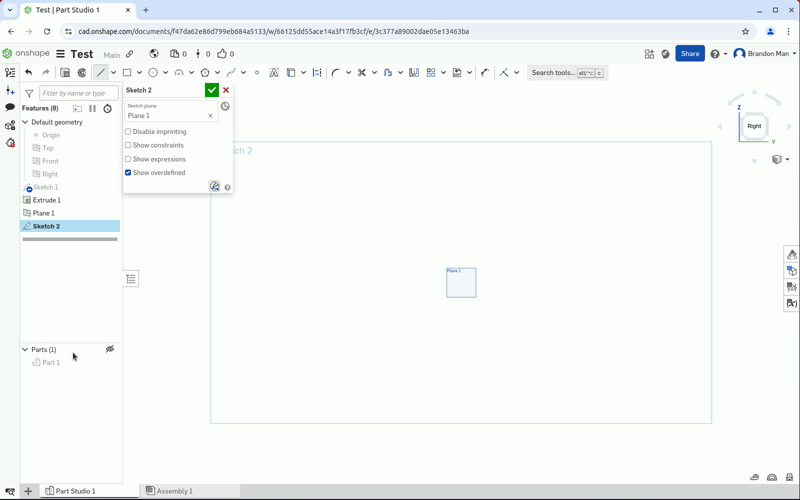
key_down(shift)
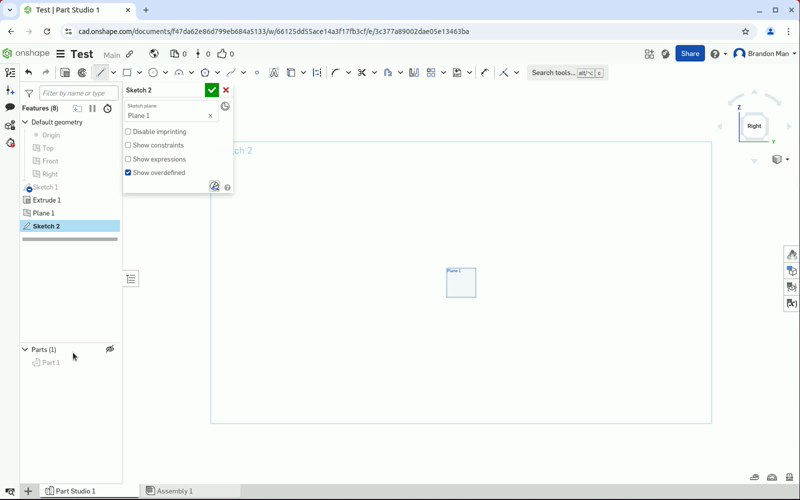
mouse_move(310, 282)
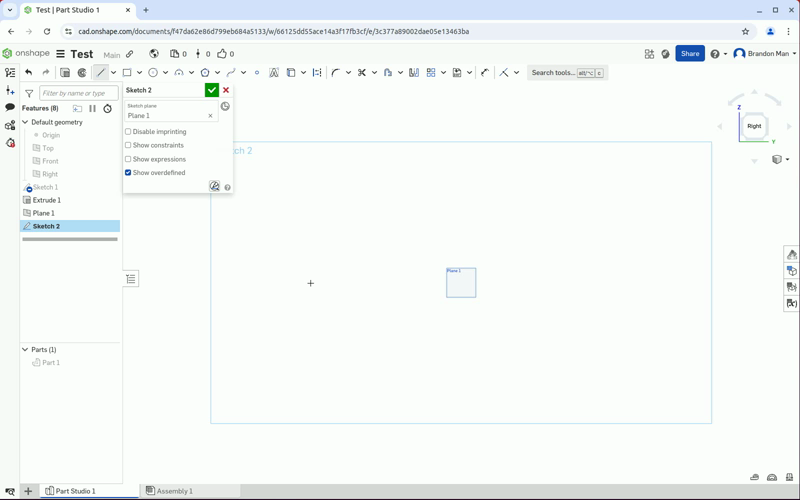
click(310, 282)
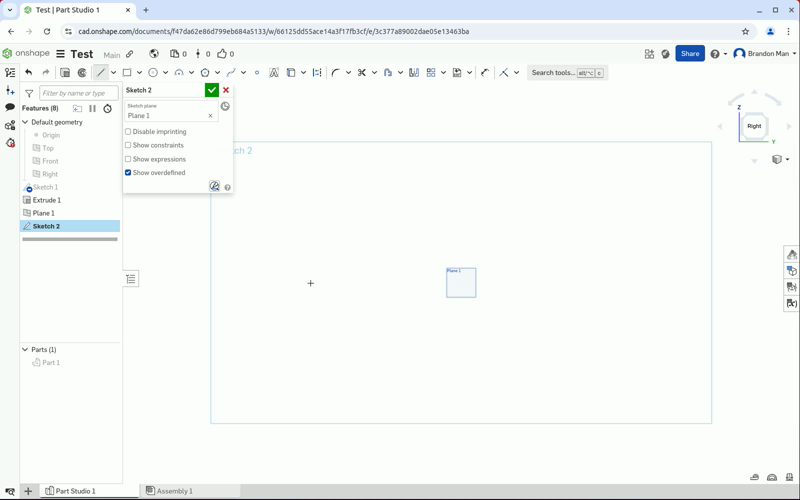
key_up(shift)
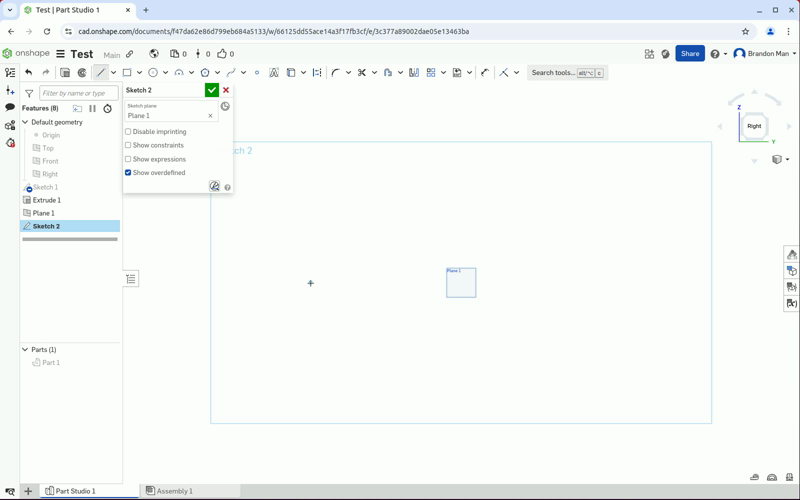
key_down(shift)
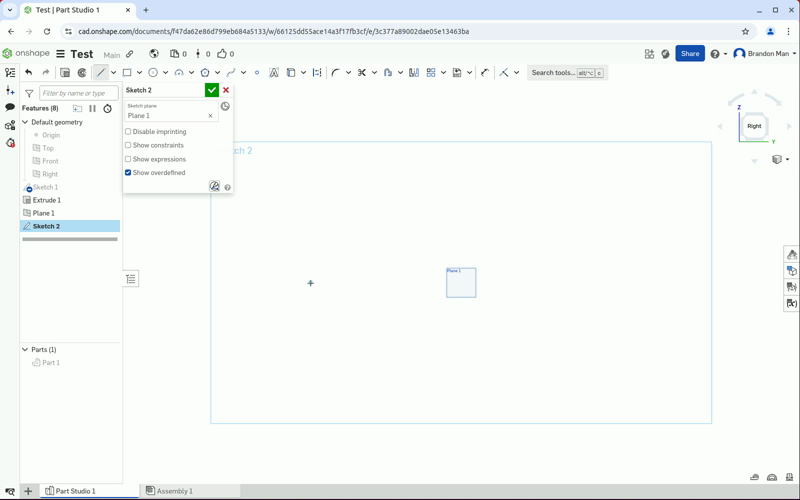
mouse_move(503, 282)
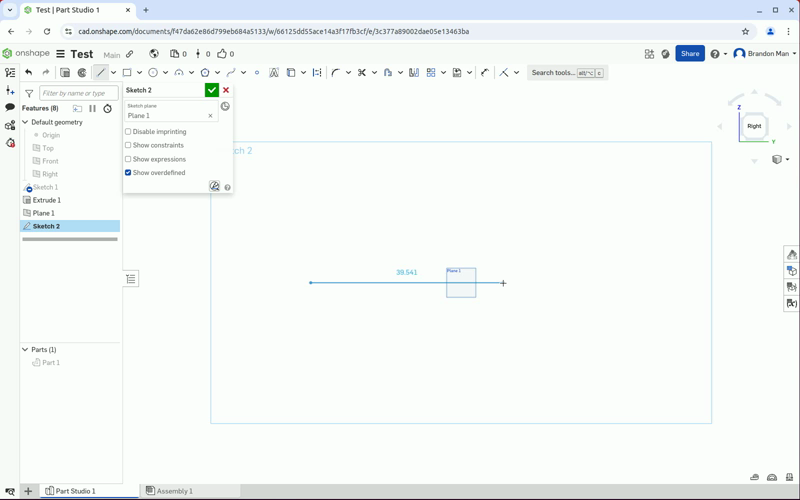
click(503, 282)
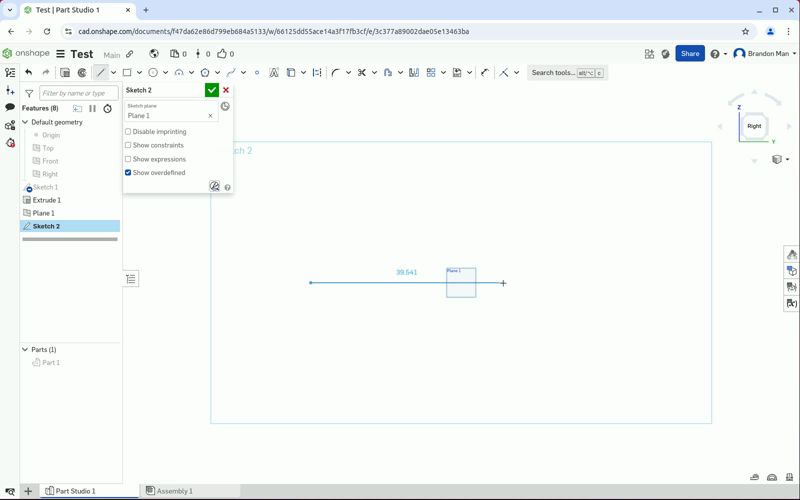
key_up(shift)
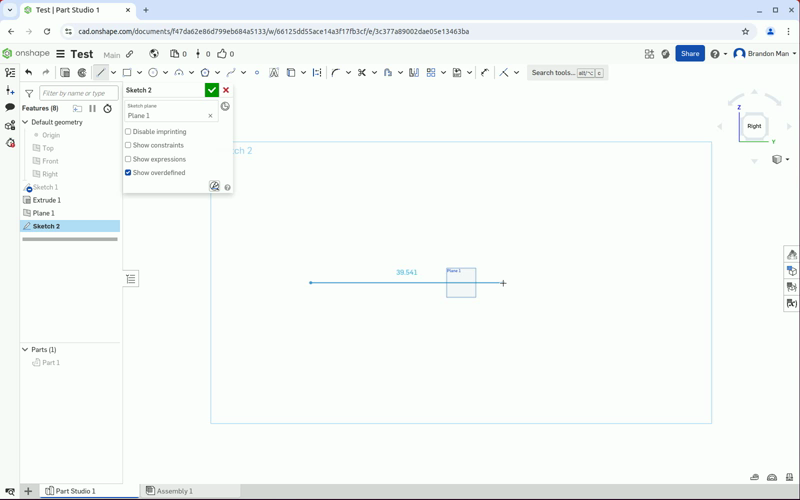
key_down(shift)
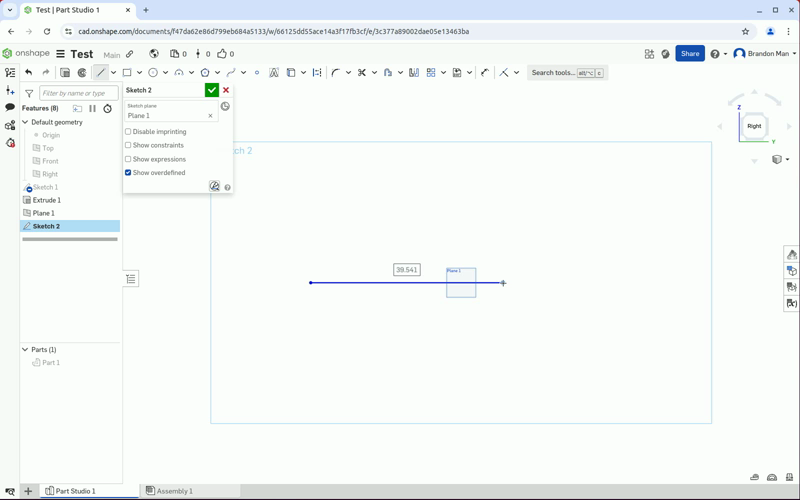
mouse_move(533, 282)
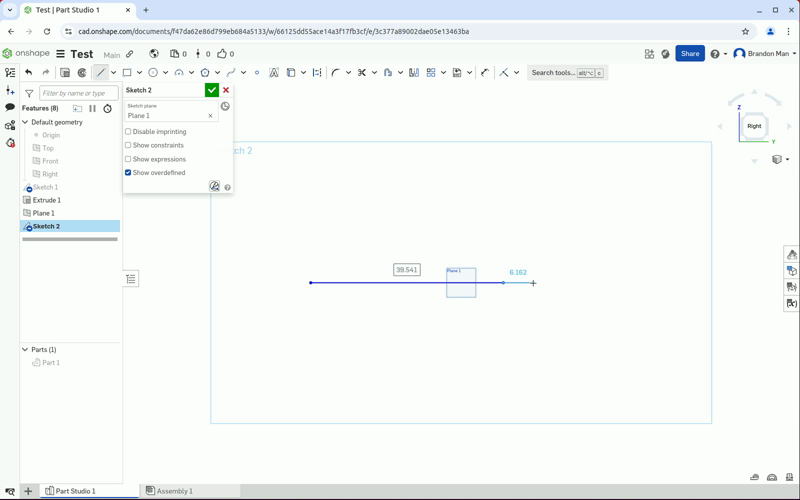
mouse_move(503, 278)
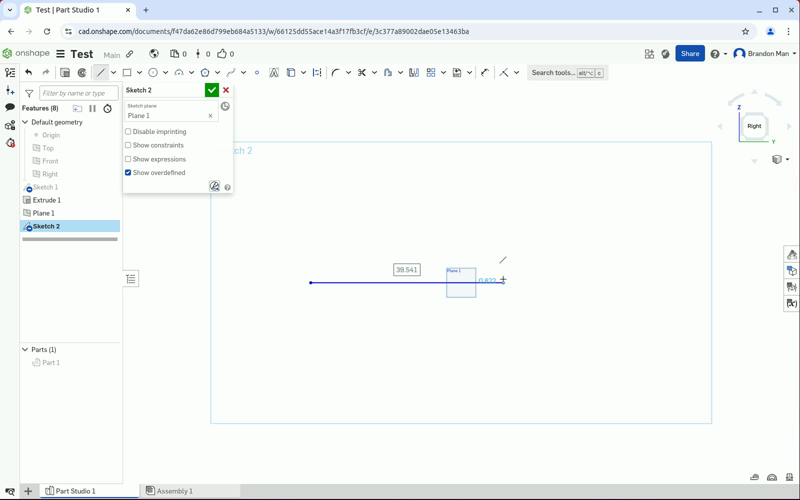
scroll(6)
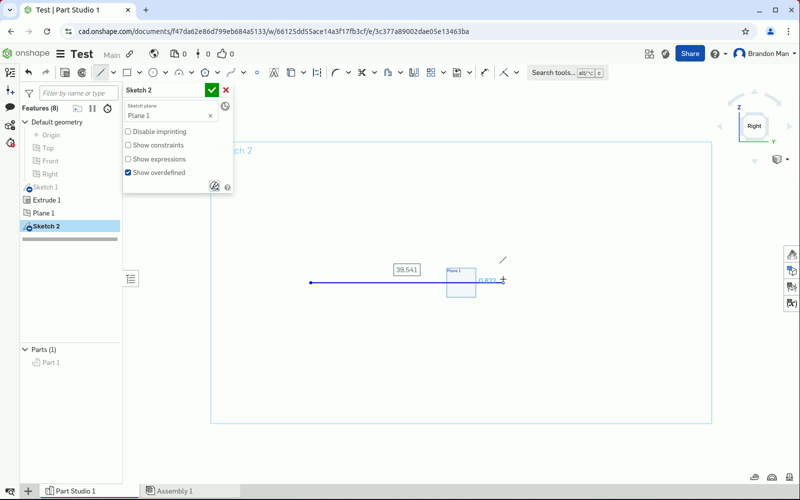
scroll(6)
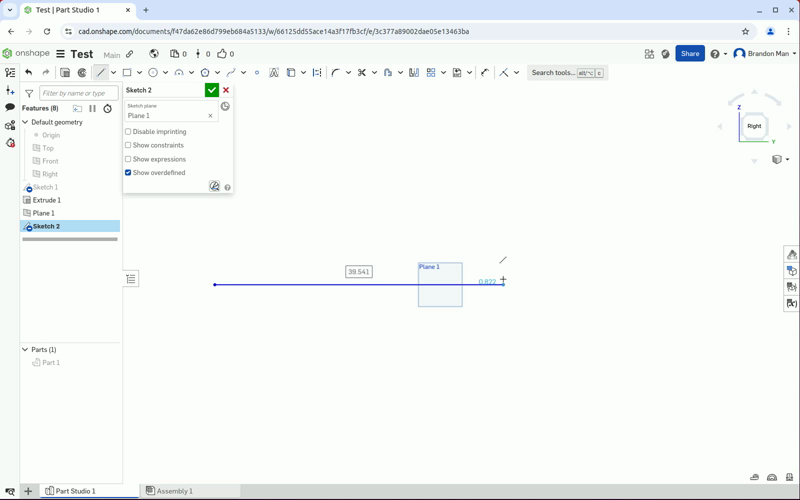
scroll(6)
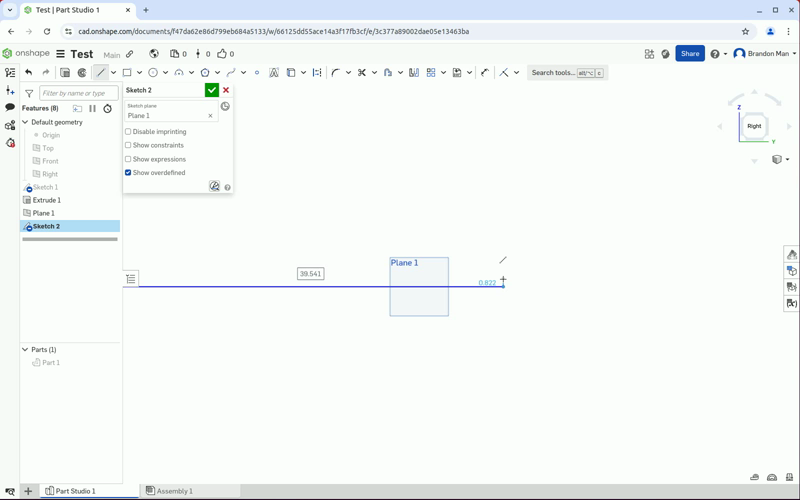
scroll(6)
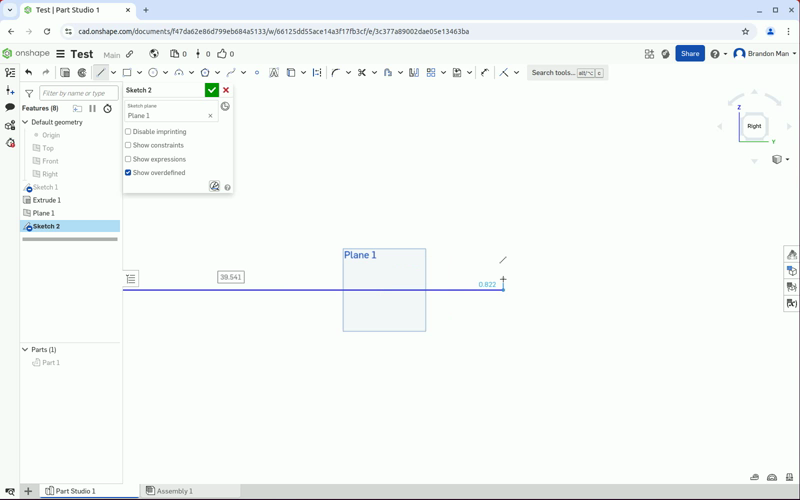
scroll(6)
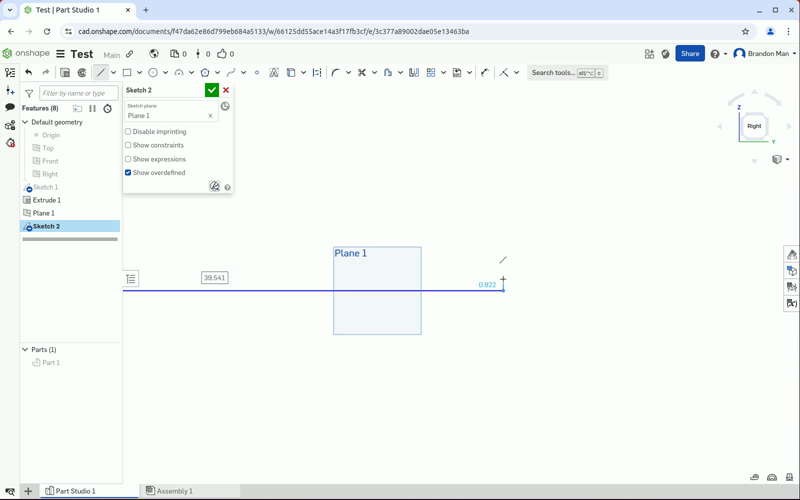
scroll(6)
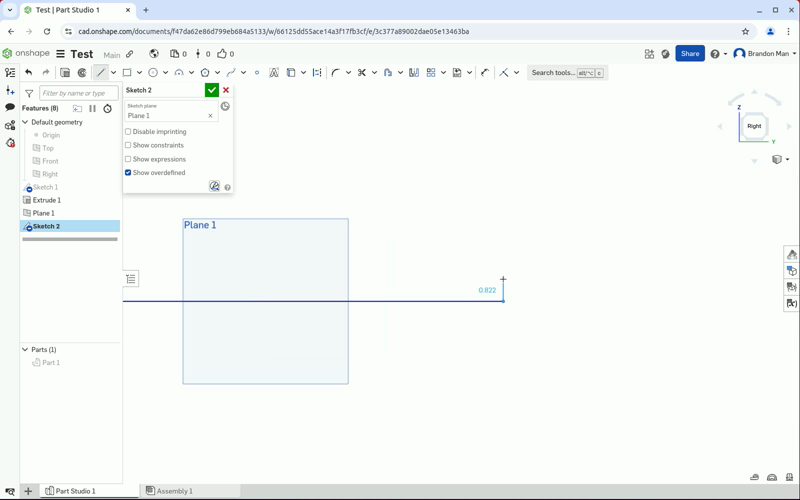
scroll(6)
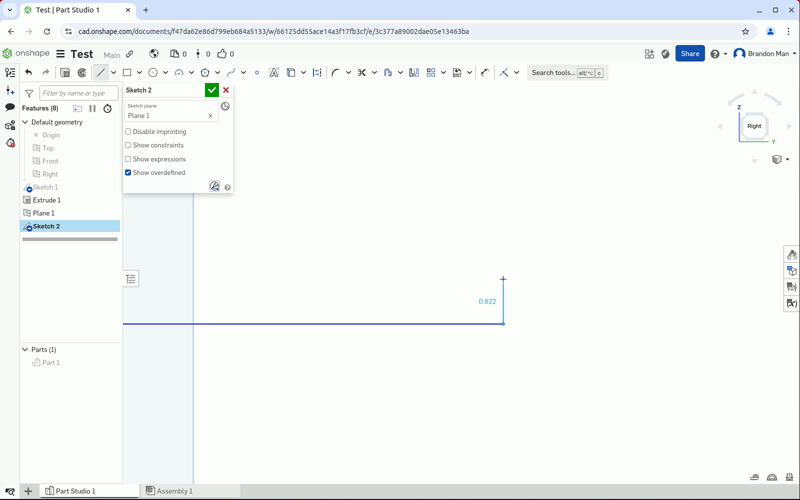
click(503, 278)
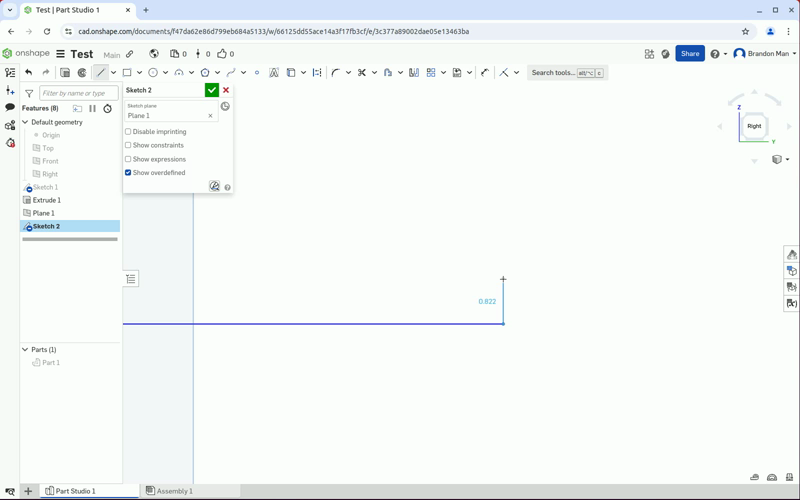
scroll(-6)
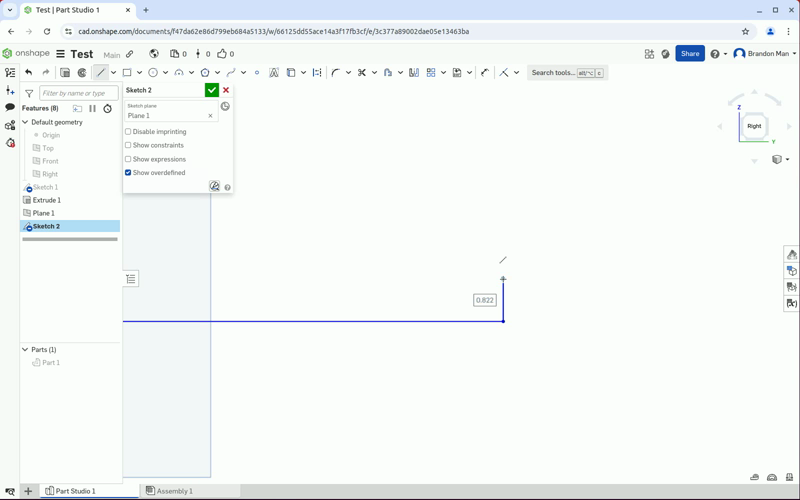
scroll(-6)
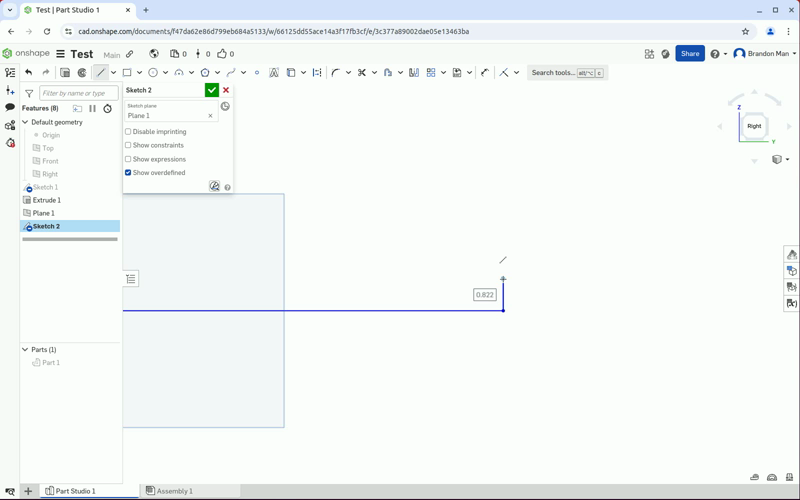
scroll(-6)
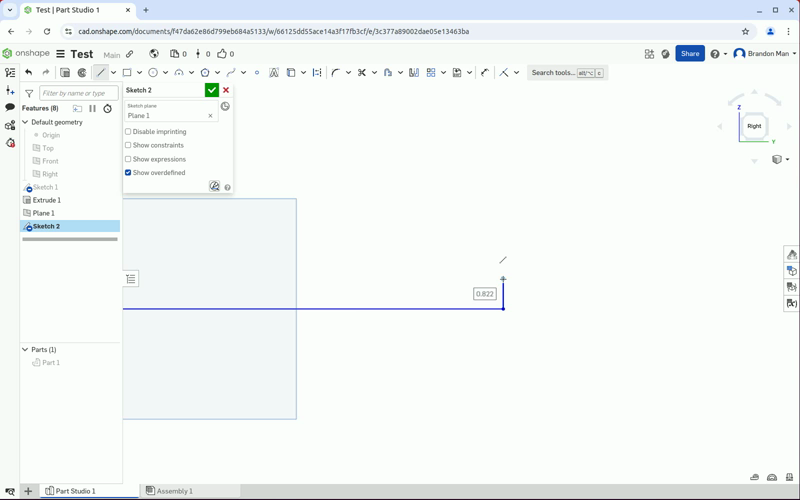
scroll(-6)
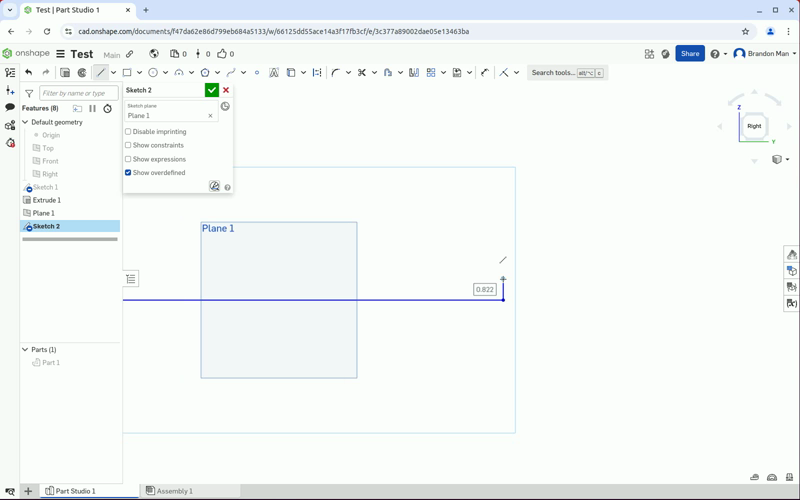
scroll(-6)
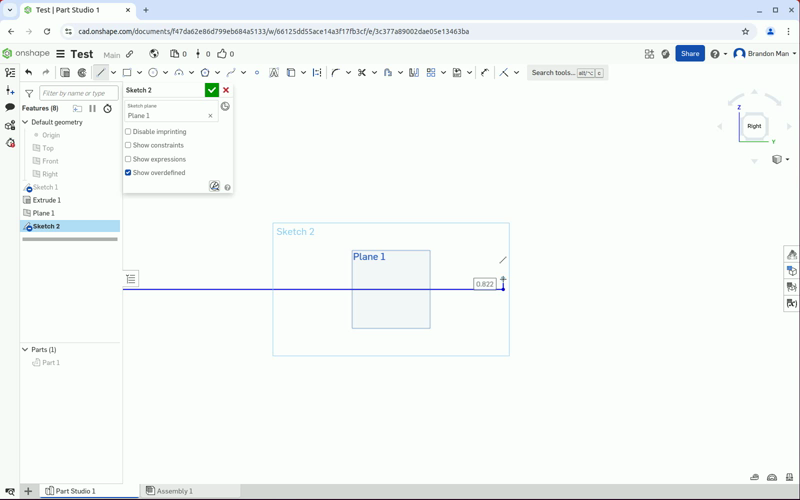
scroll(-6)
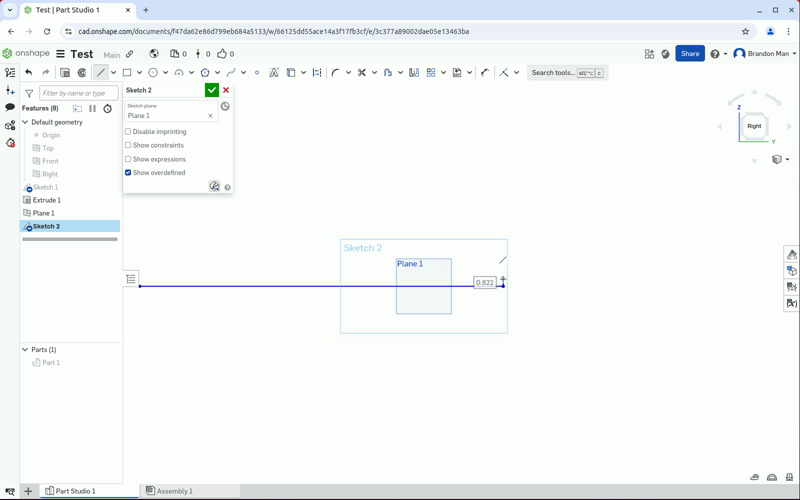
scroll(-6)
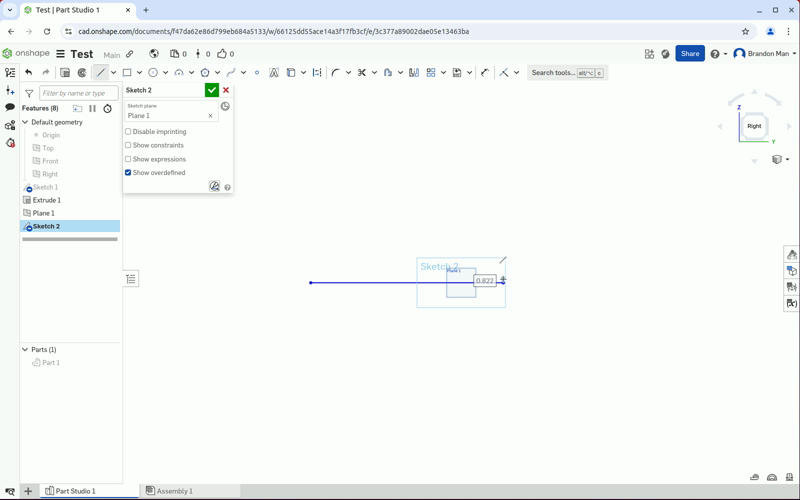
key_up(shift)
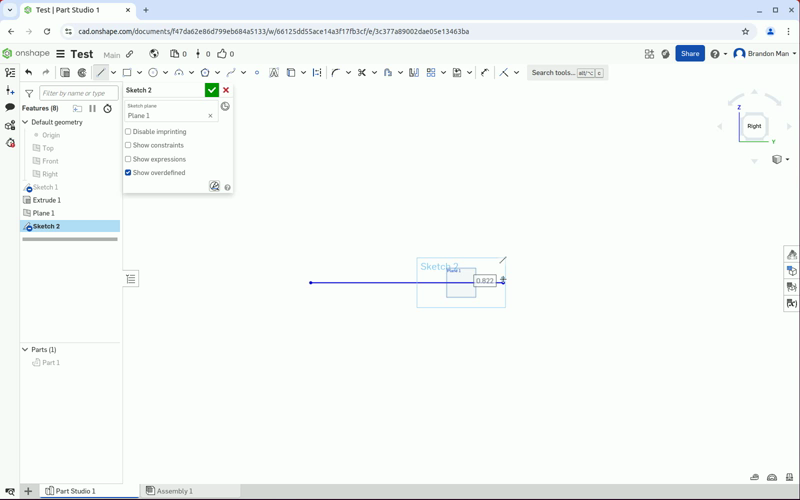
key_down(shift)
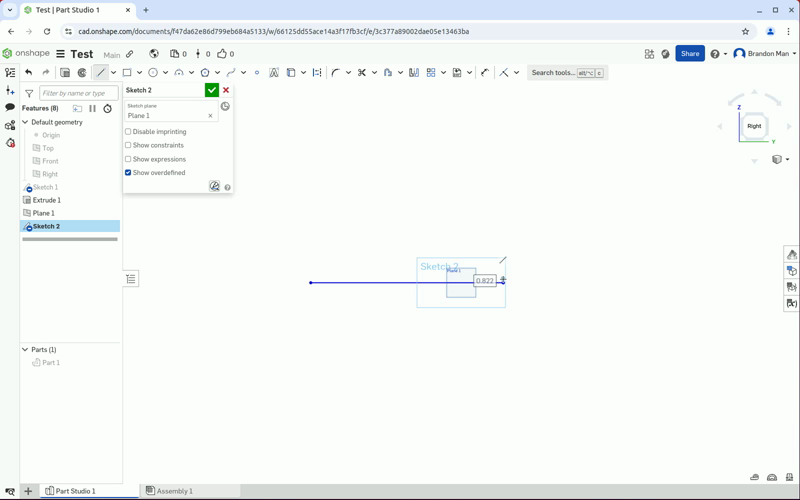
mouse_move(310, 278)
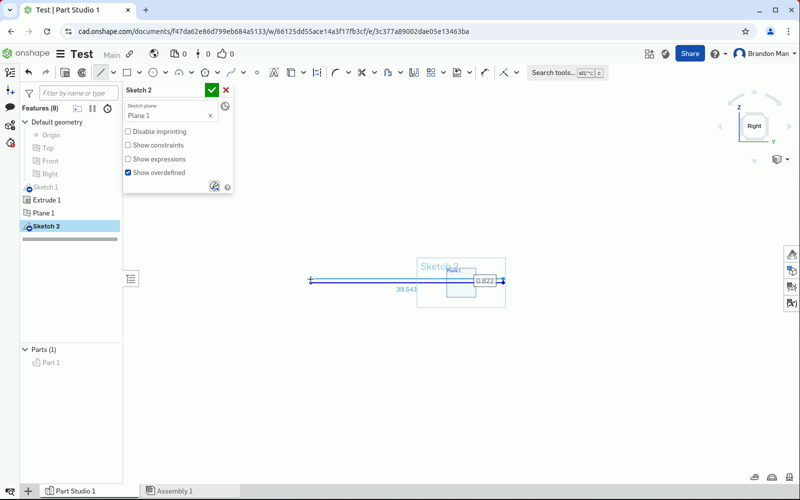
scroll(6)
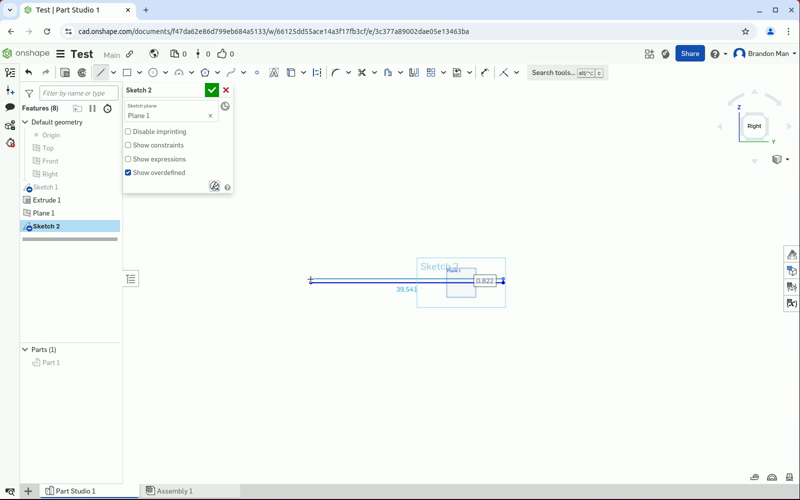
scroll(6)
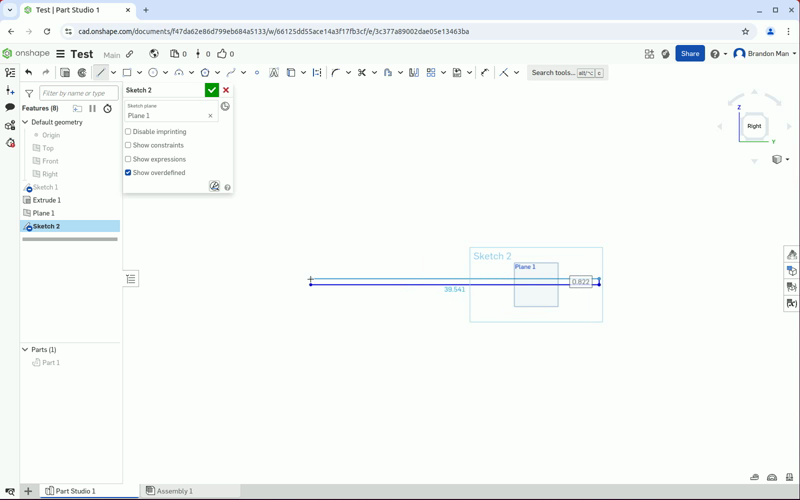
scroll(6)
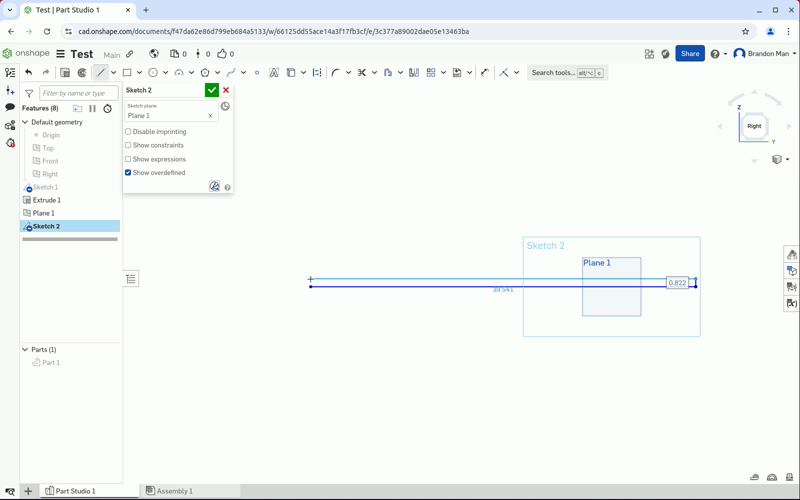
scroll(6)
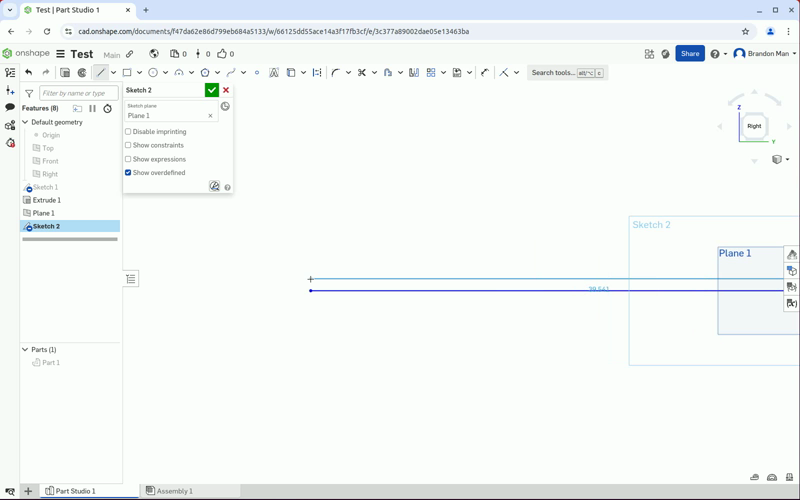
scroll(6)
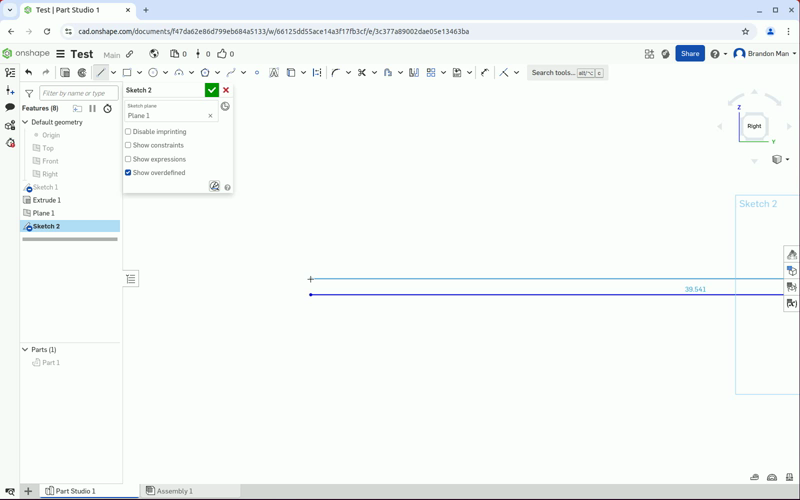
scroll(6)
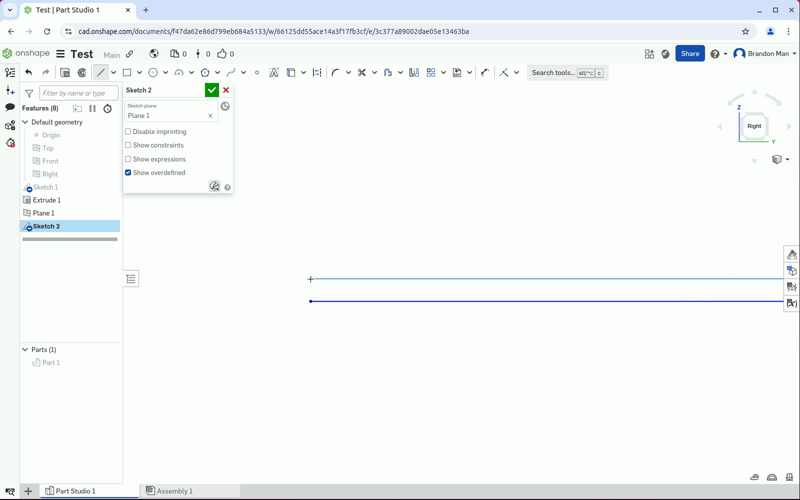
scroll(6)
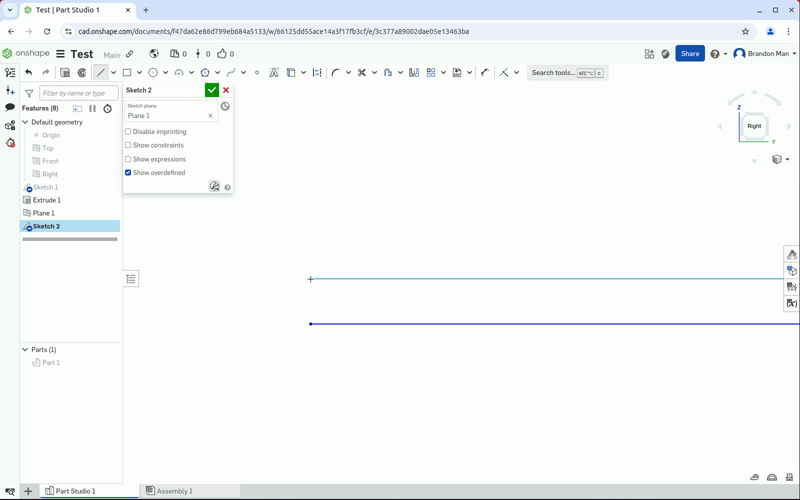
click(310, 278)
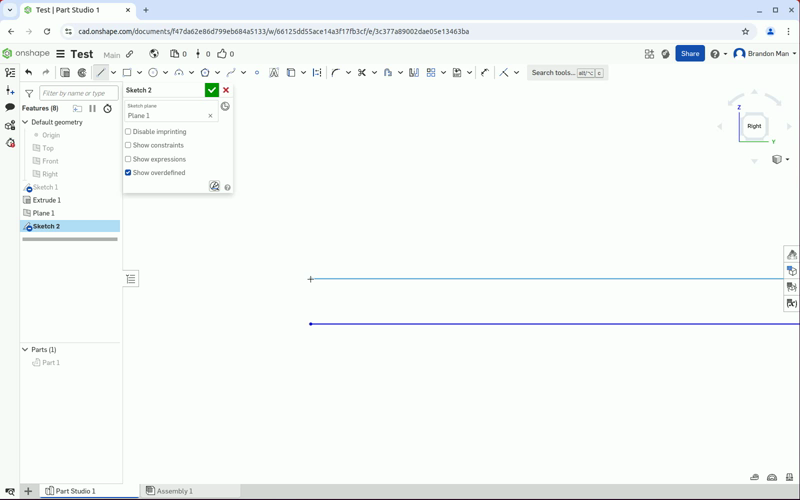
scroll(-6)
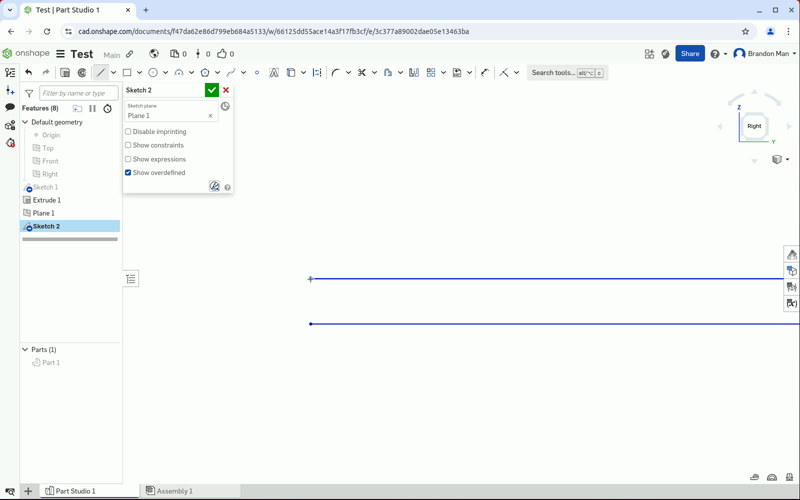
scroll(-6)
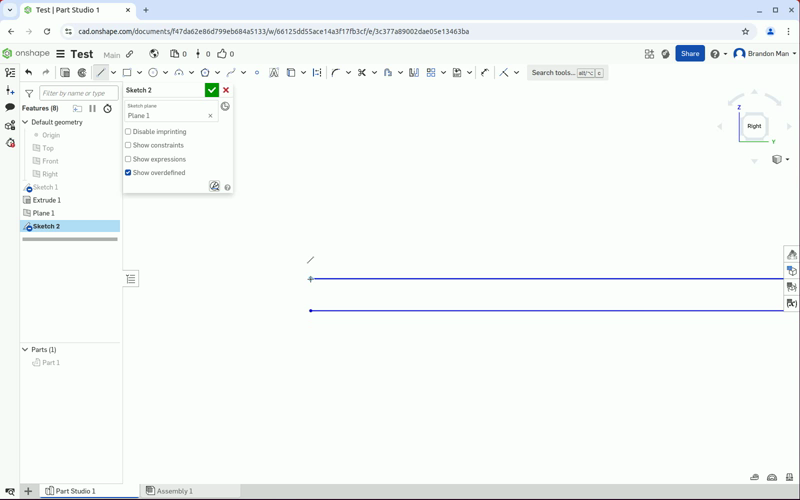
scroll(-6)
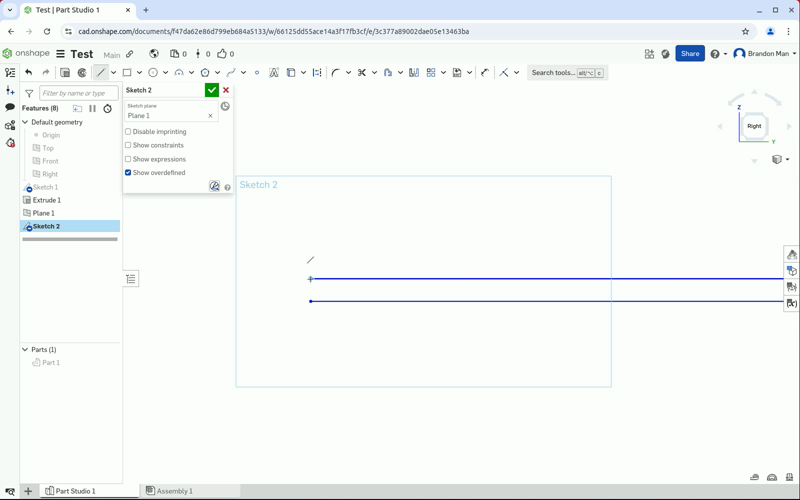
scroll(-6)
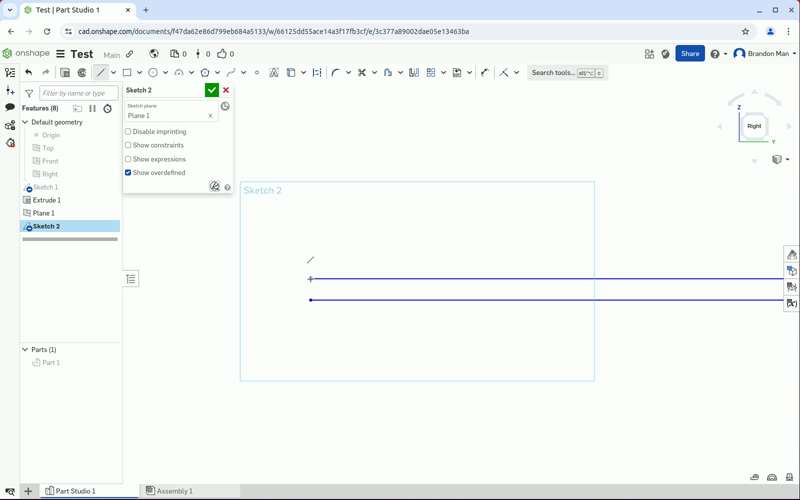
scroll(-6)
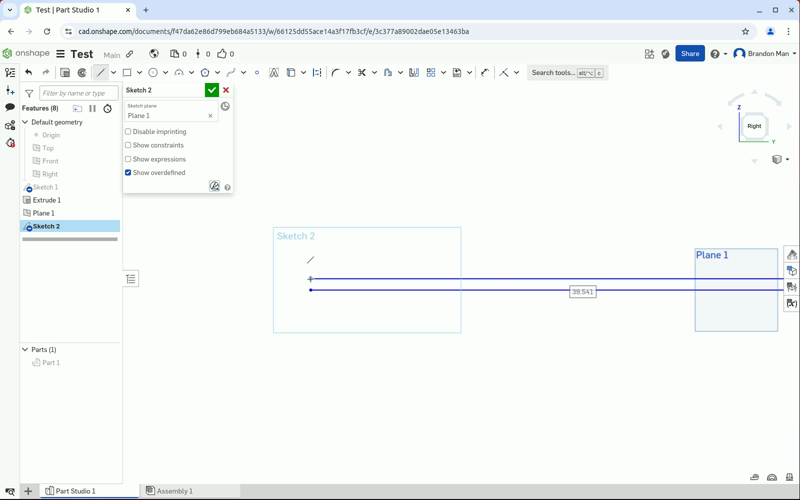
scroll(-6)
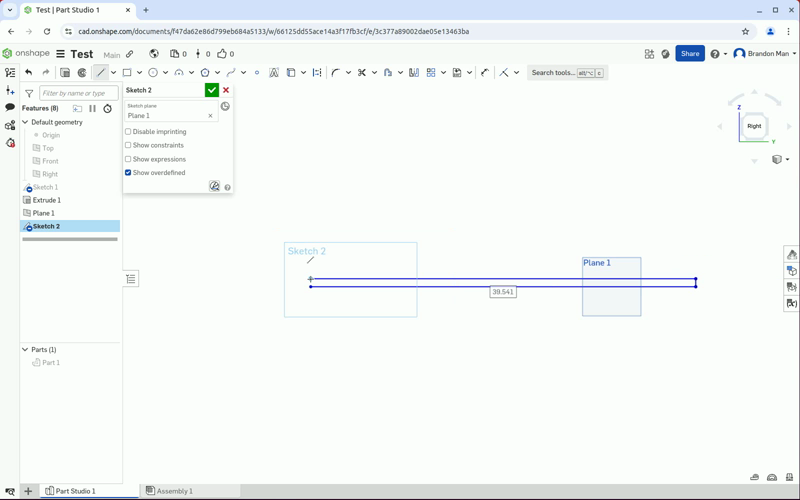
scroll(-6)
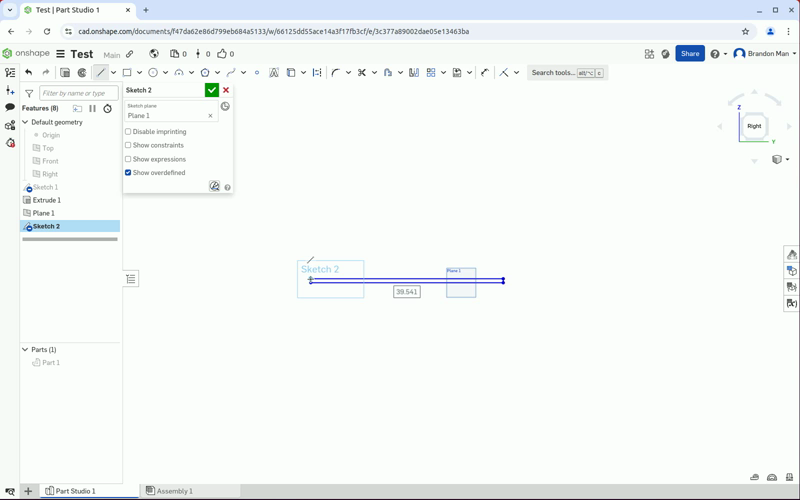
key_up(shift)
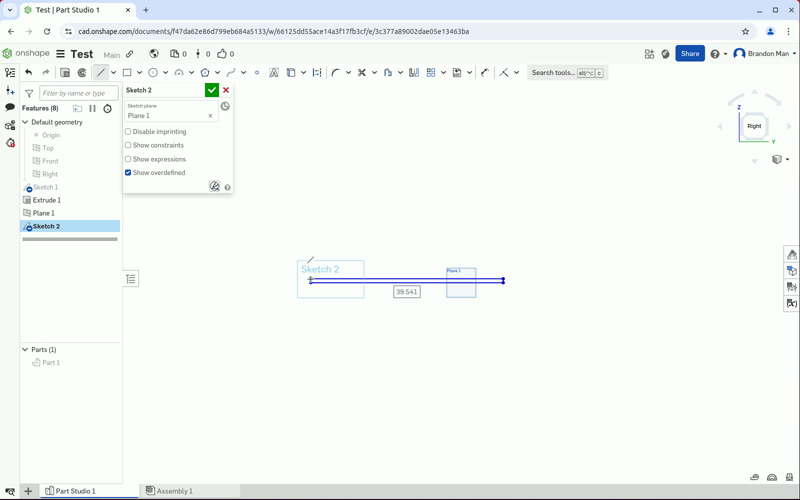
mouse_move(340, 278)
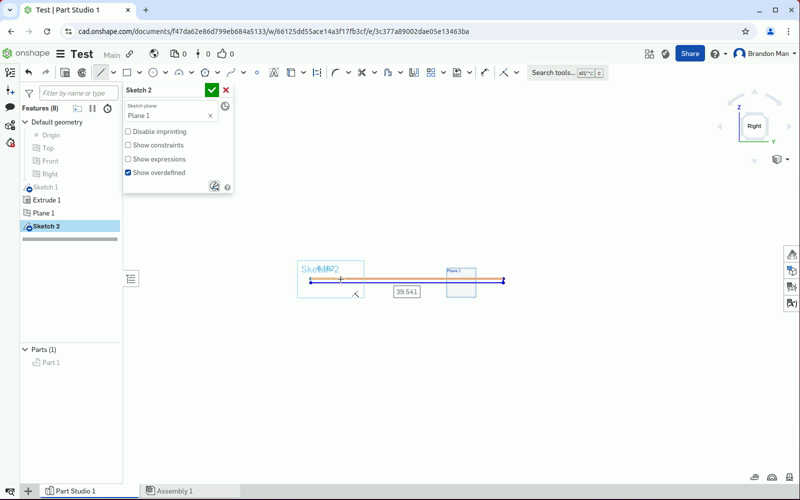
key_down(shift)
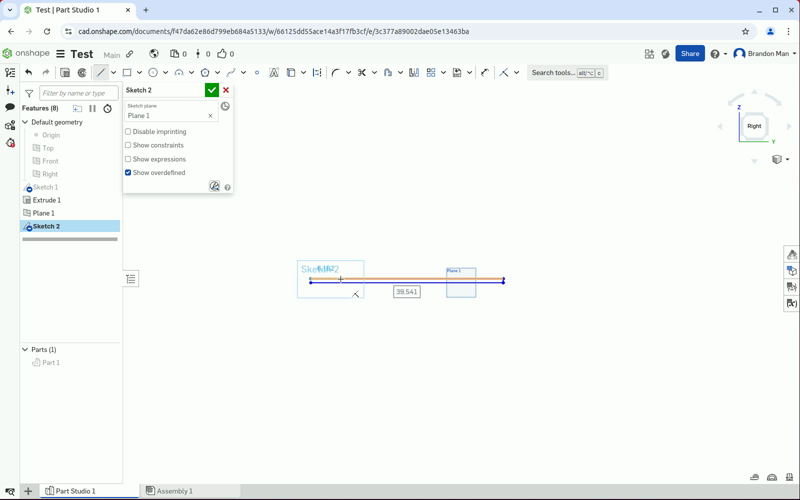
mouse_move(310, 282)
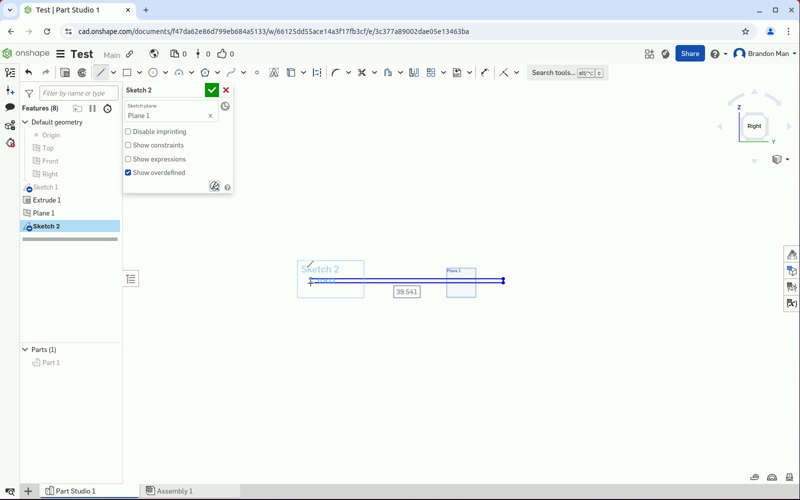
scroll(6)
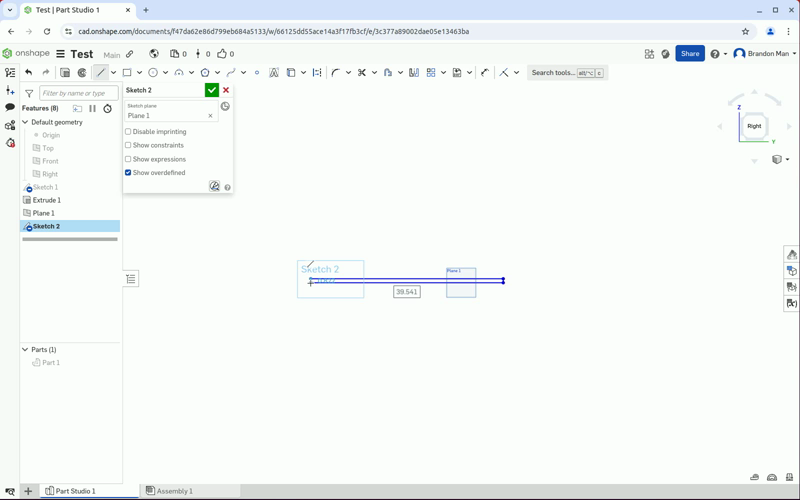
scroll(6)
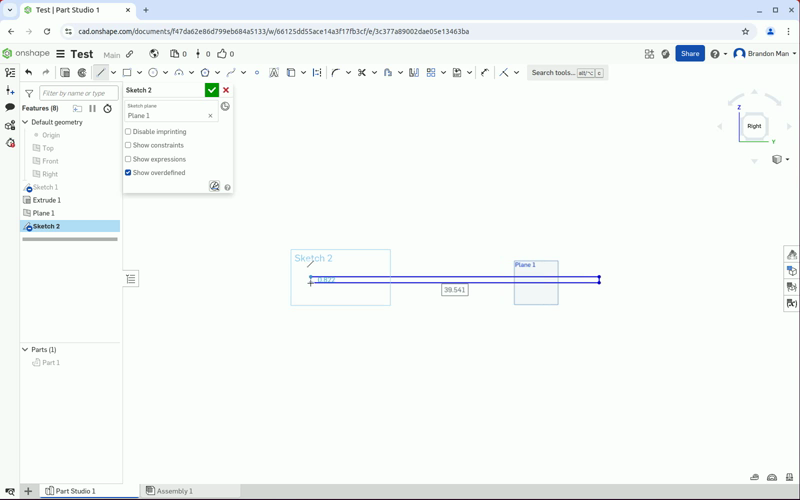
scroll(6)
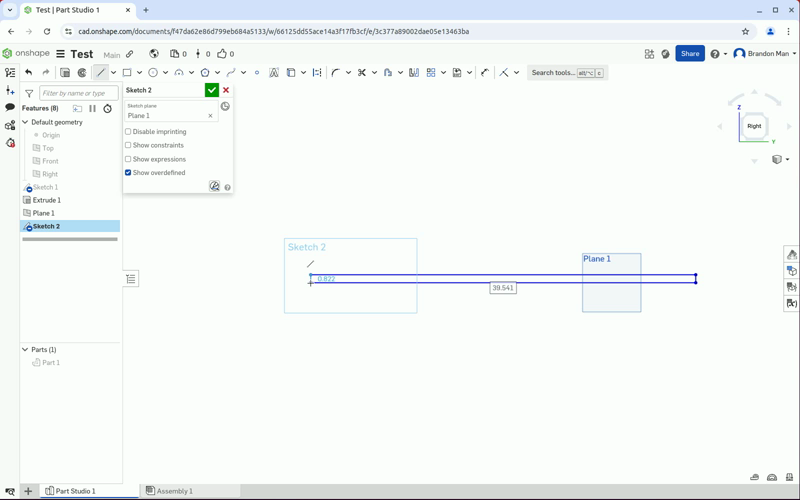
scroll(6)
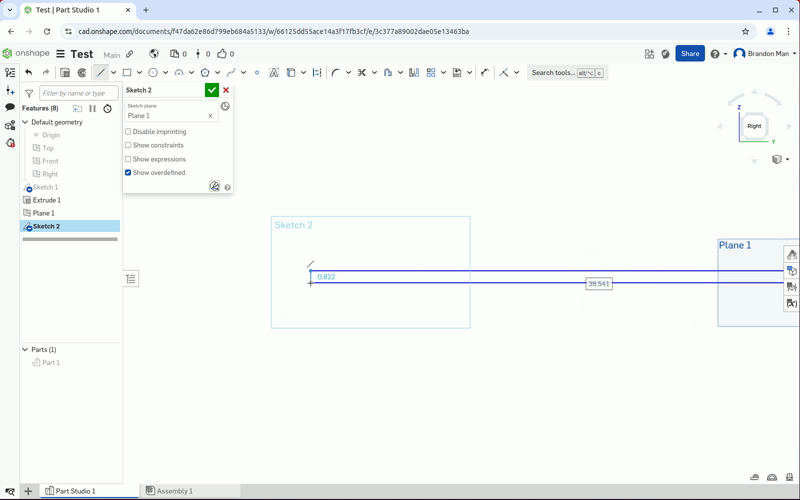
scroll(6)
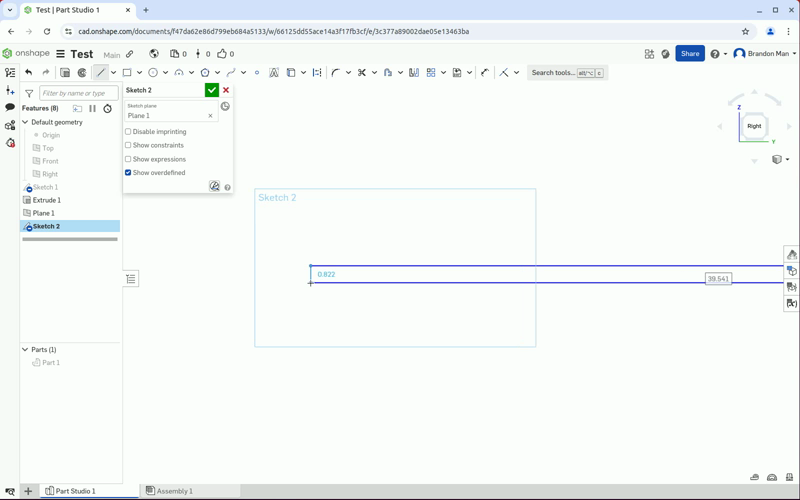
scroll(6)
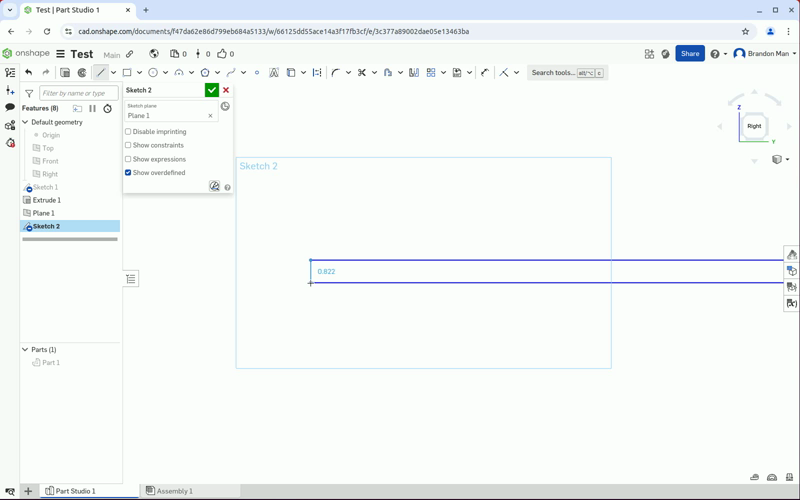
scroll(6)
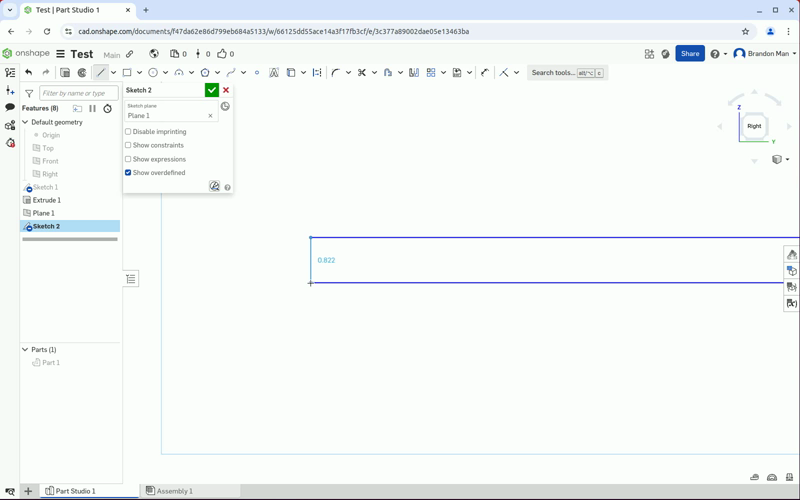
key_up(shift)
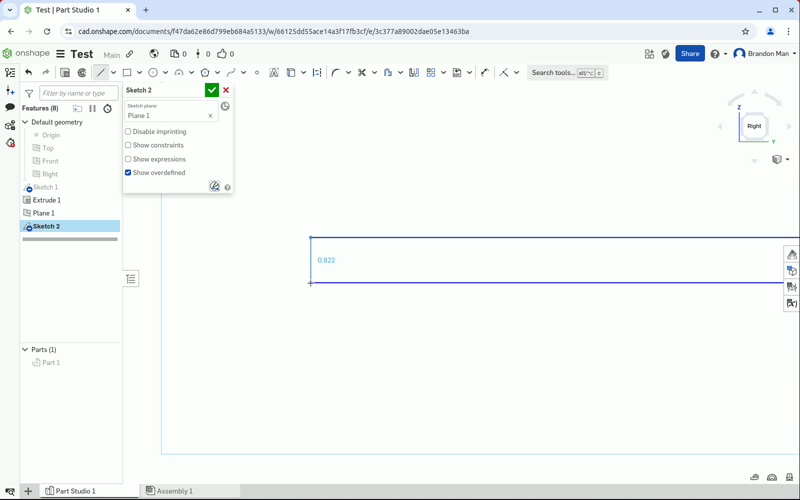
click(310, 282)
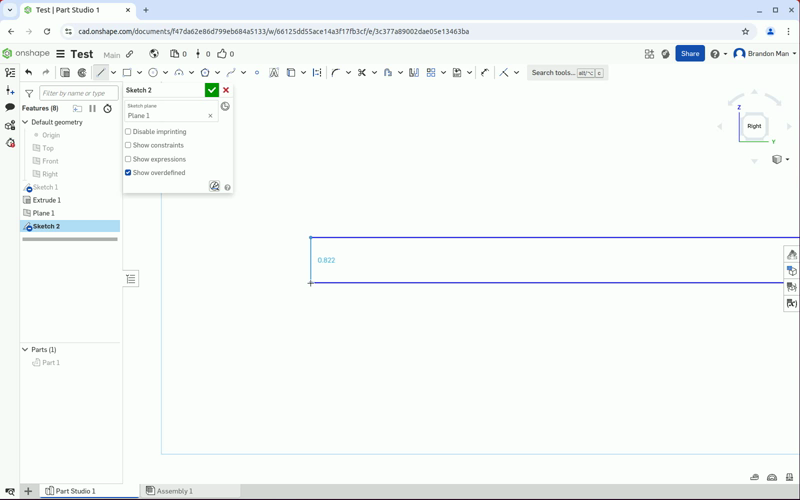
scroll(-6)
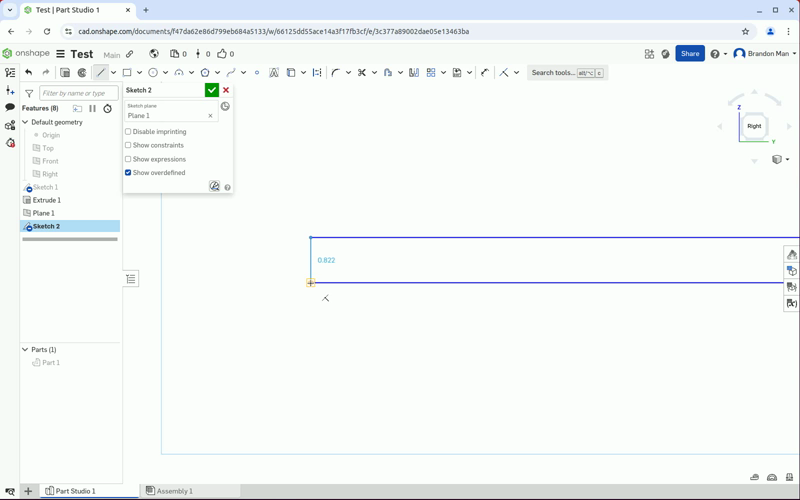
scroll(-6)
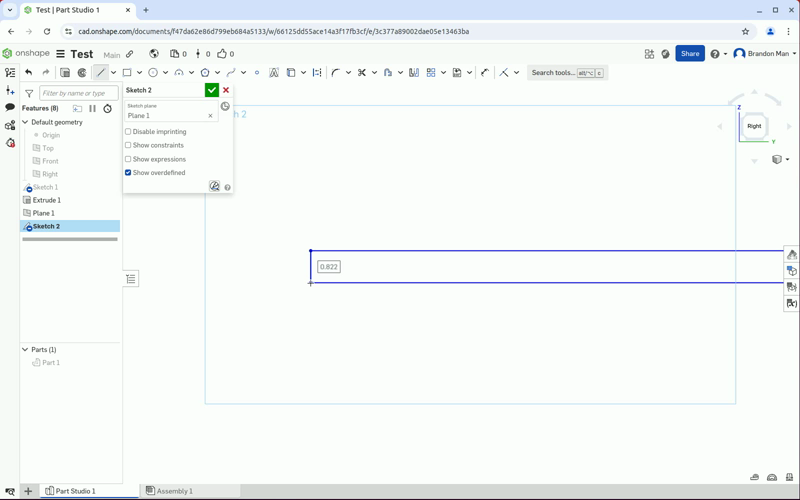
scroll(-6)
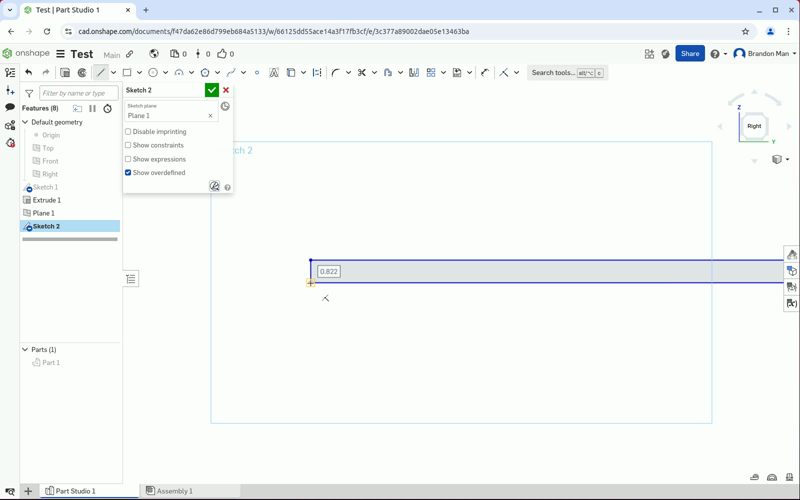
scroll(-6)
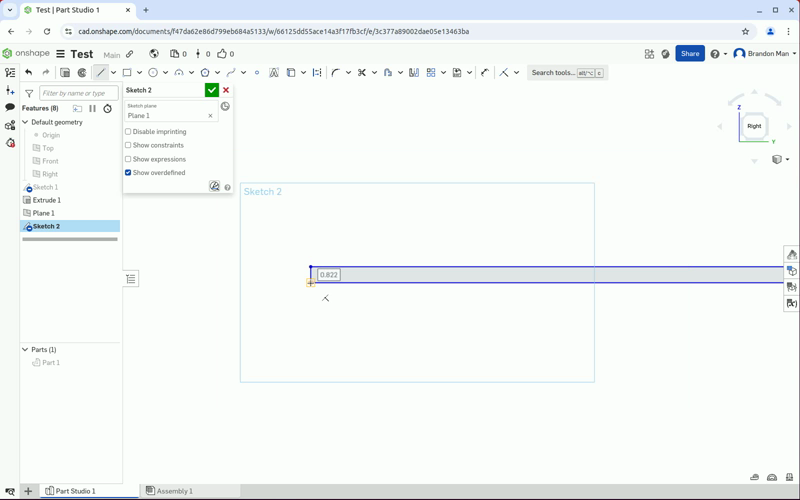
scroll(-6)
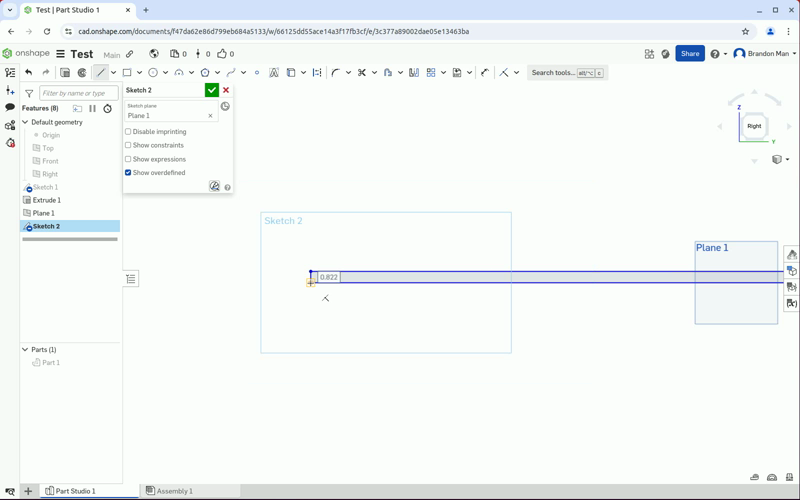
scroll(-6)
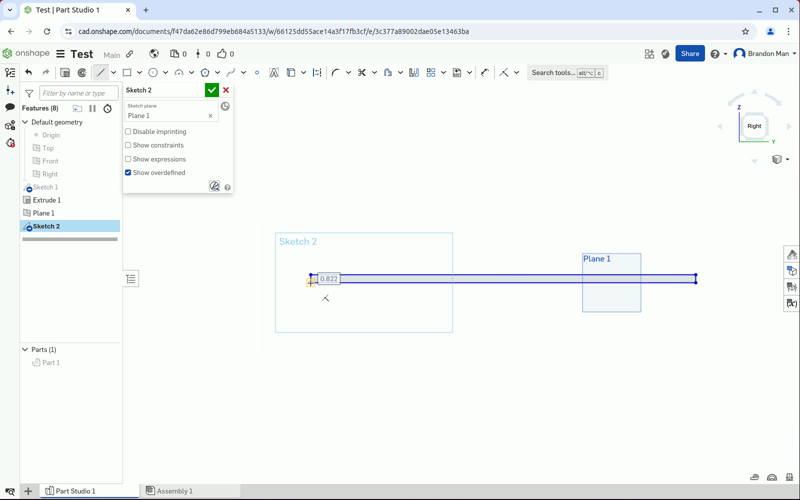
scroll(-6)
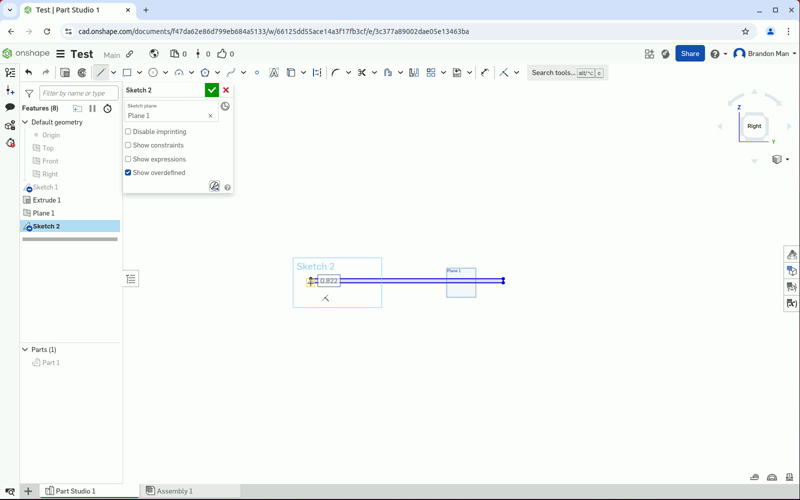
key(esc)
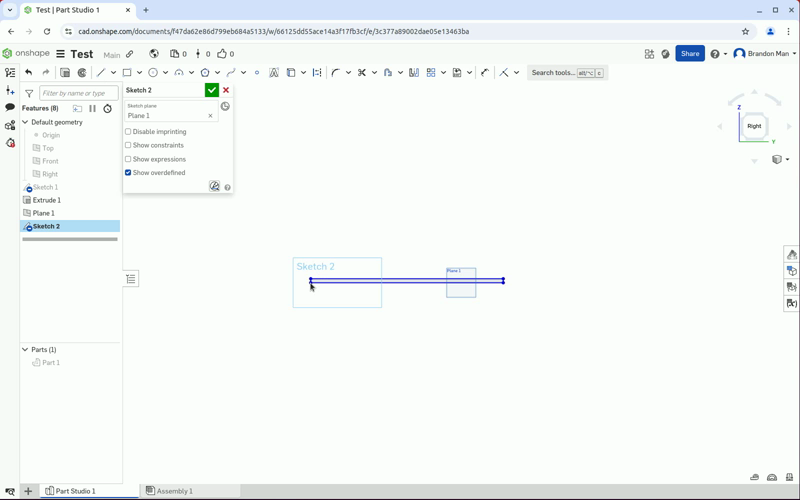
mouse_move(381, 280)
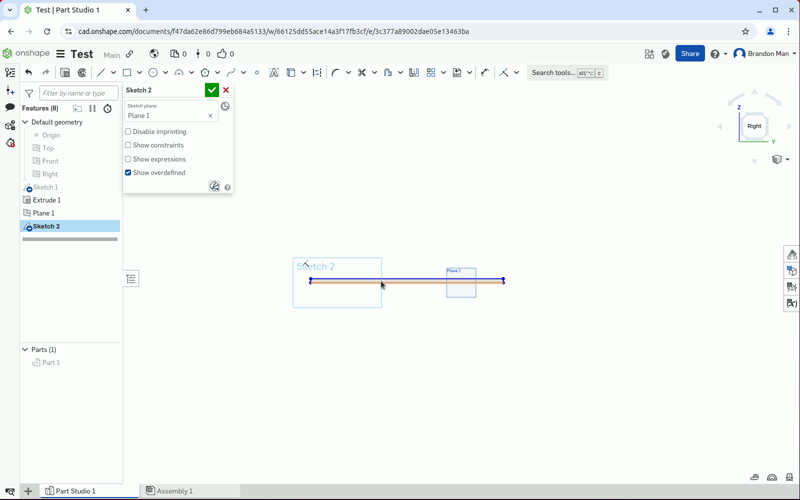
scroll(6)
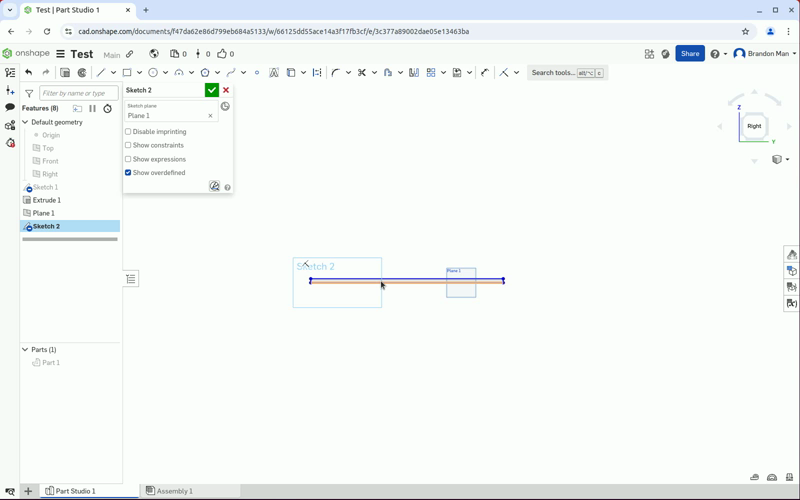
scroll(6)
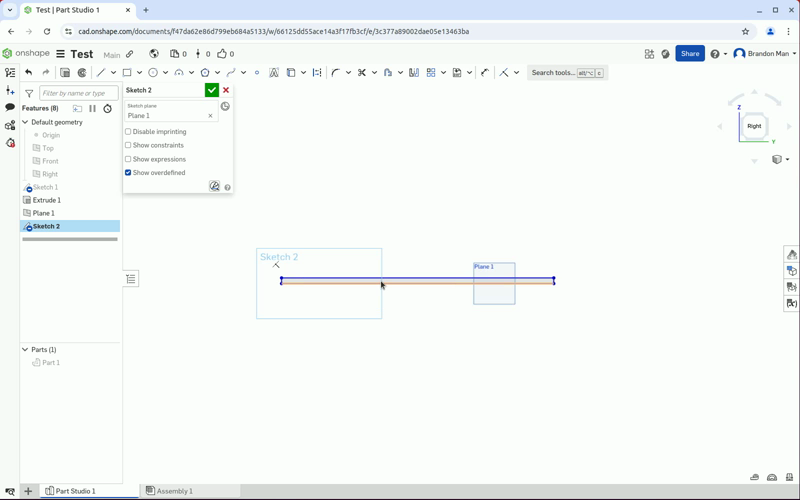
scroll(6)
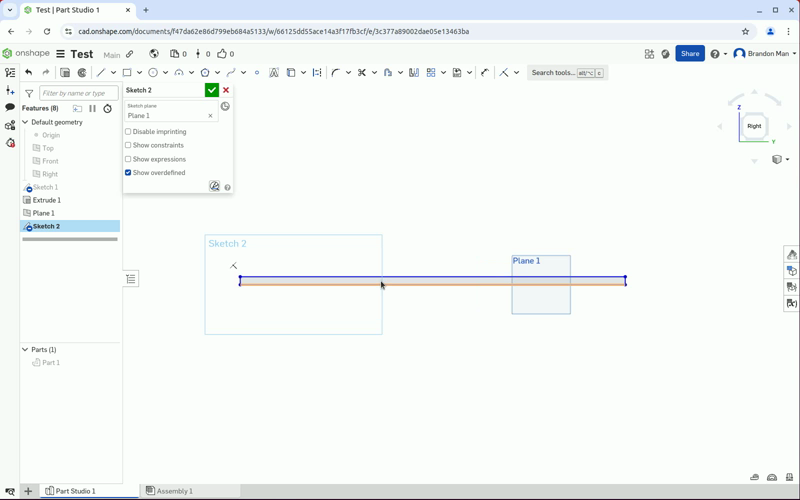
scroll(6)
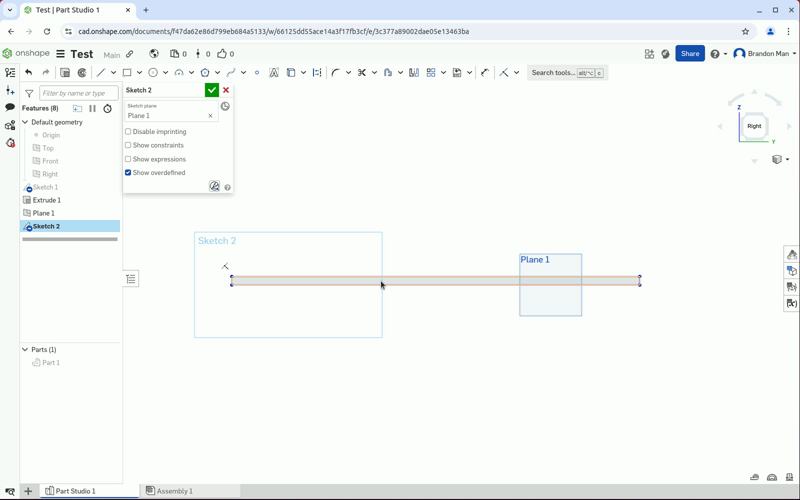
scroll(6)
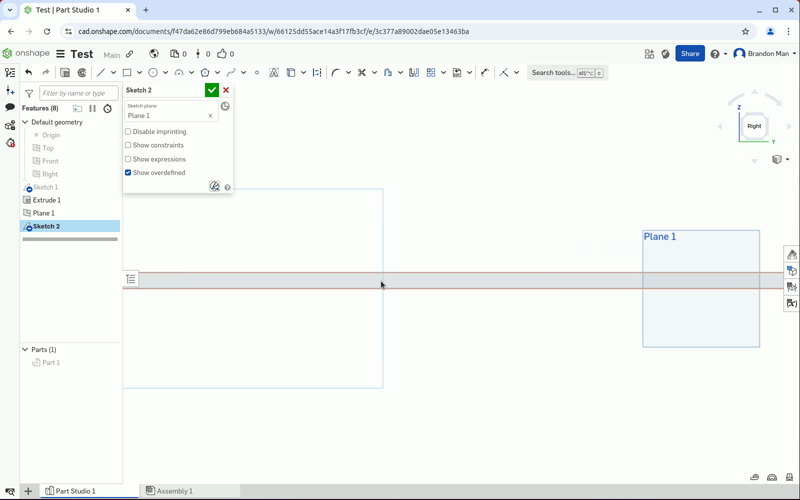
scroll(6)
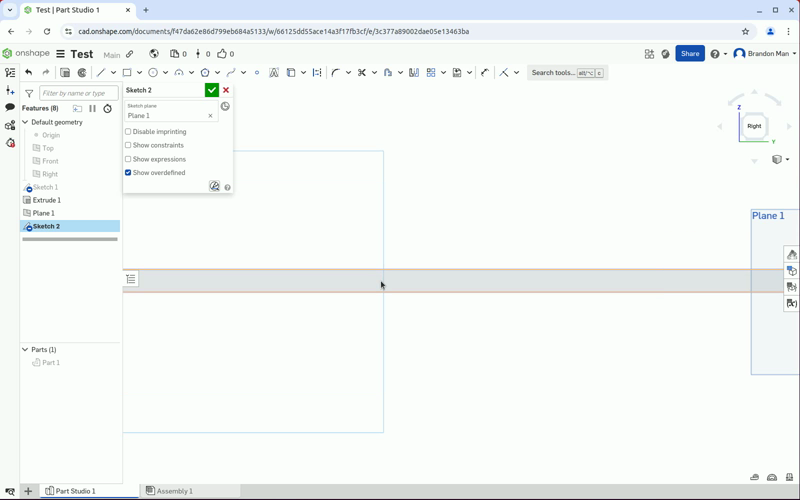
scroll(6)
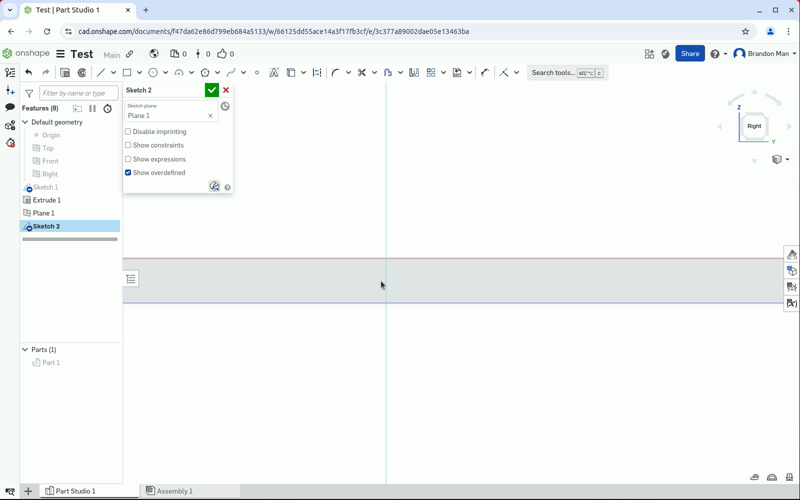
click(381, 280)
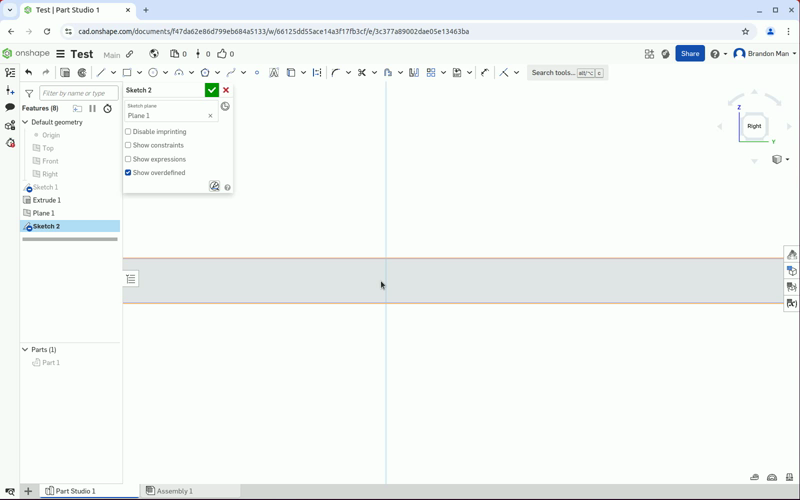
scroll(-6)
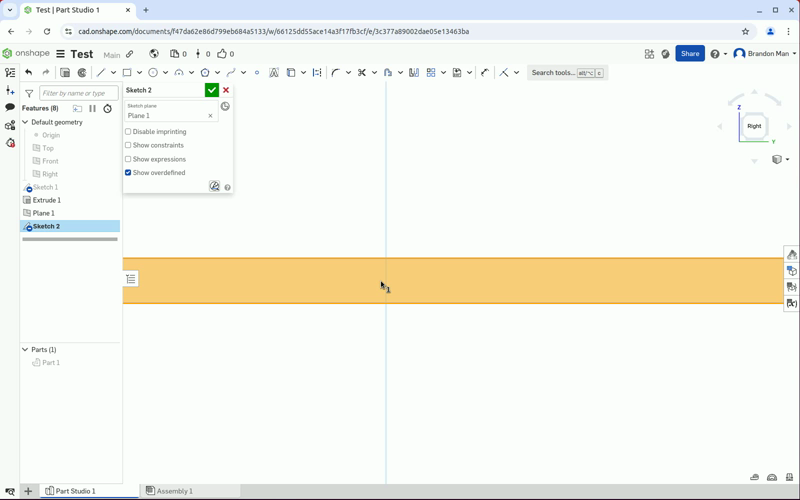
scroll(-6)
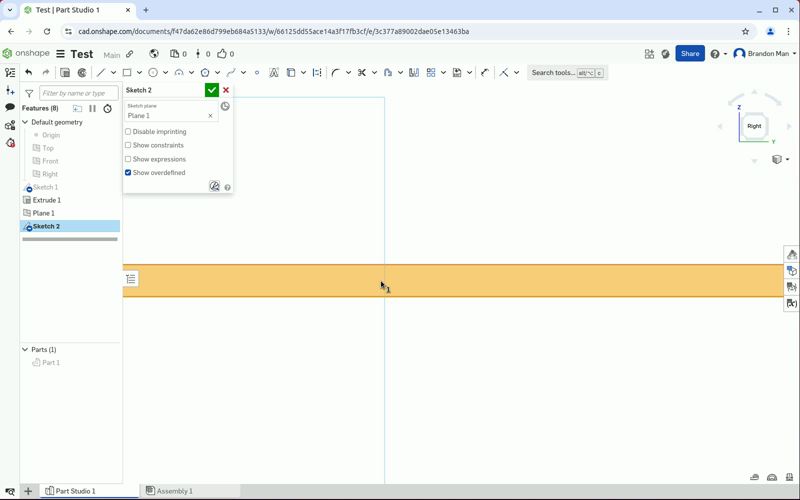
scroll(-6)
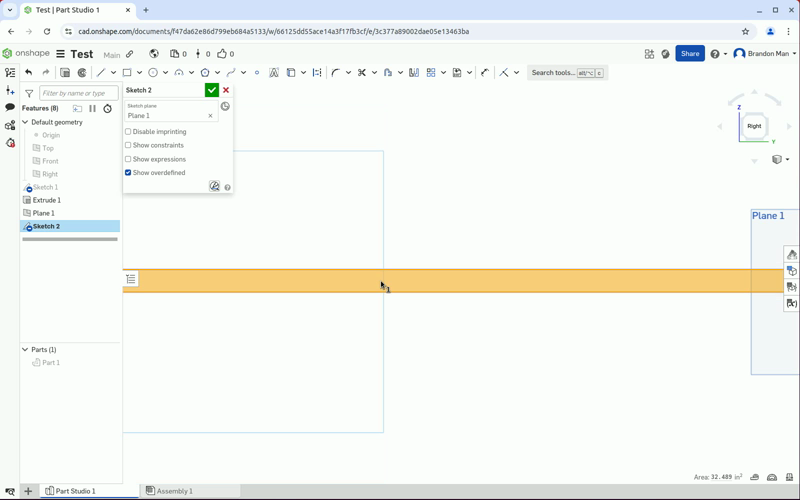
scroll(-6)
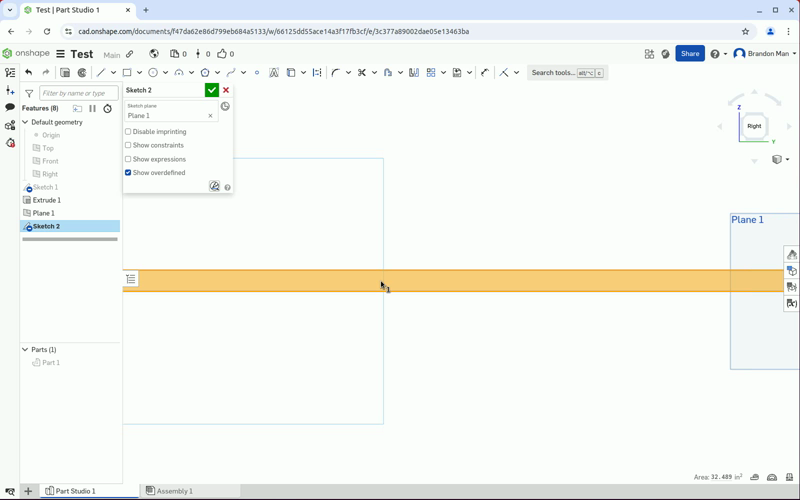
scroll(-6)
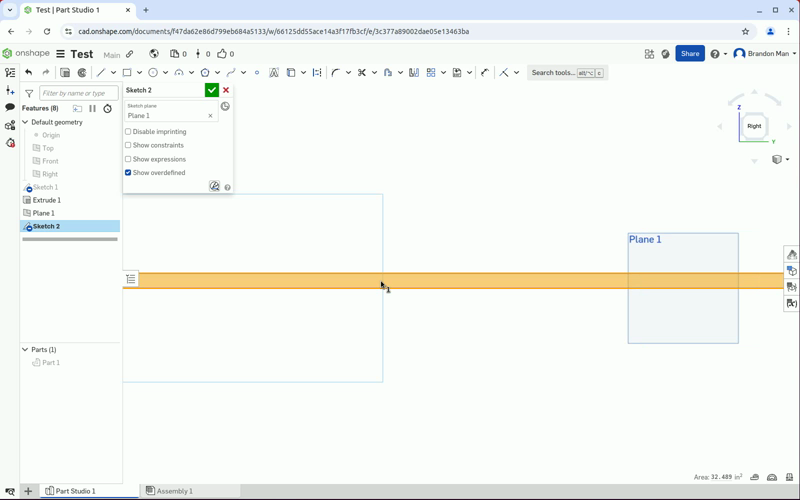
scroll(-6)
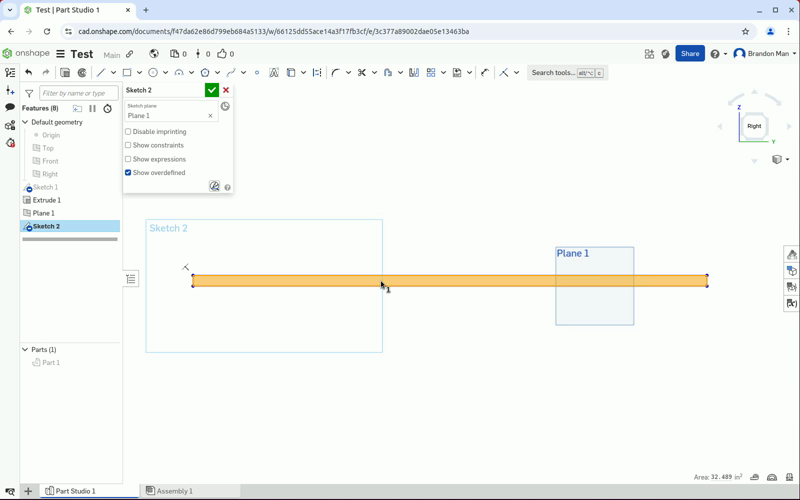
scroll(-6)
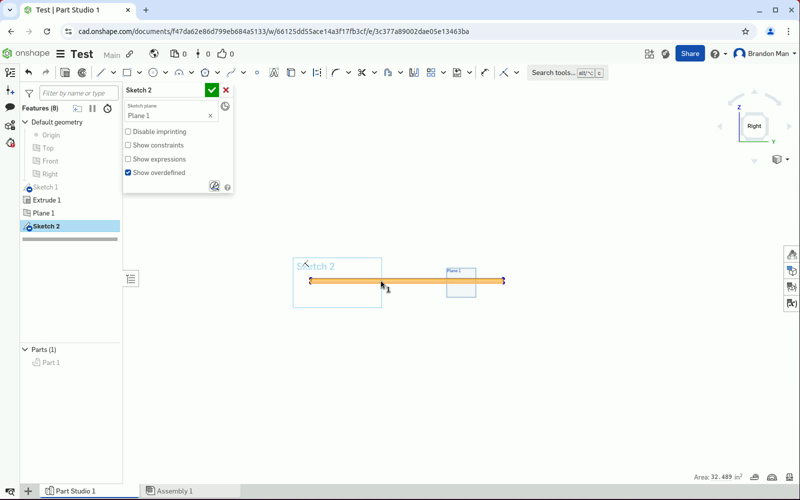
mouse_move(73, 352)
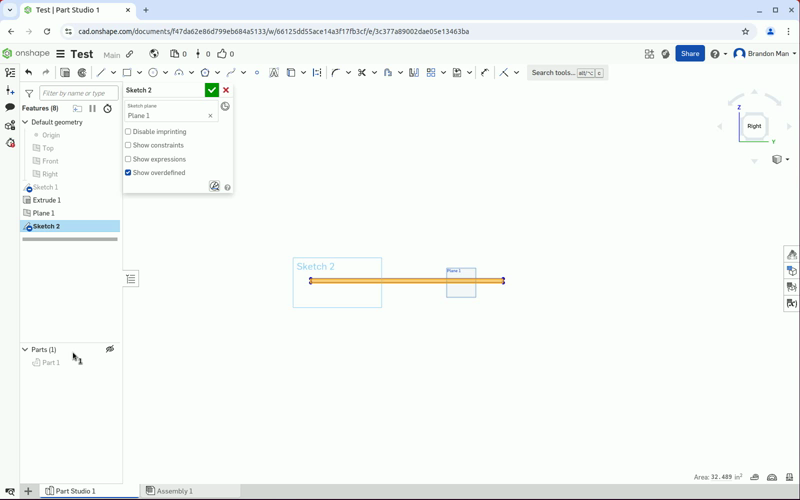
key(shift+y)
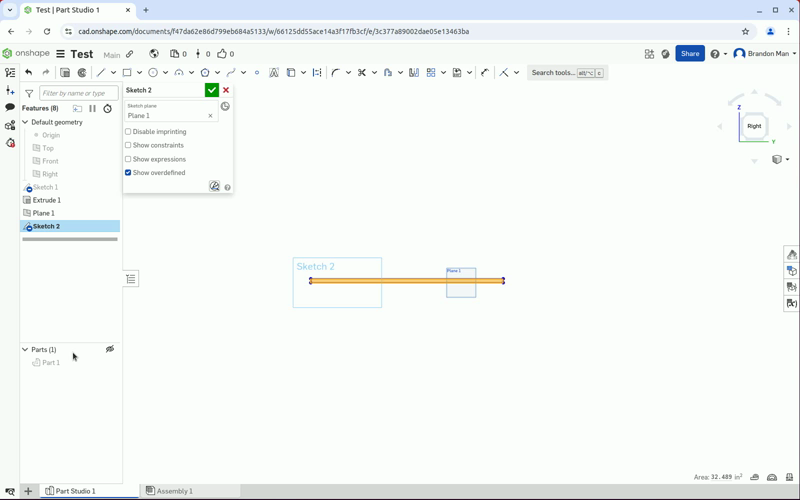
key(shift+e)
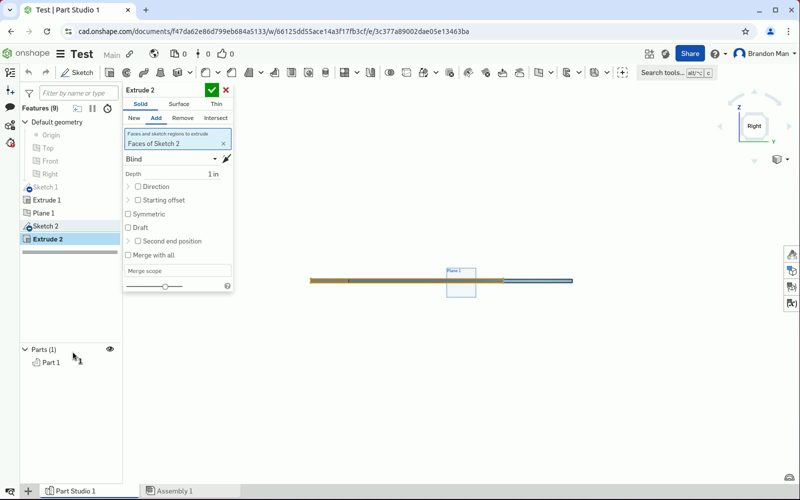
mouse_move(143, 106)
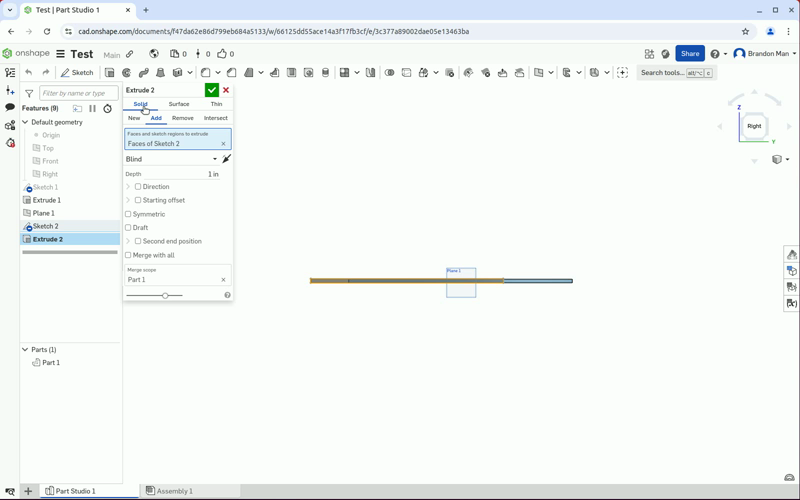
click(143, 106)
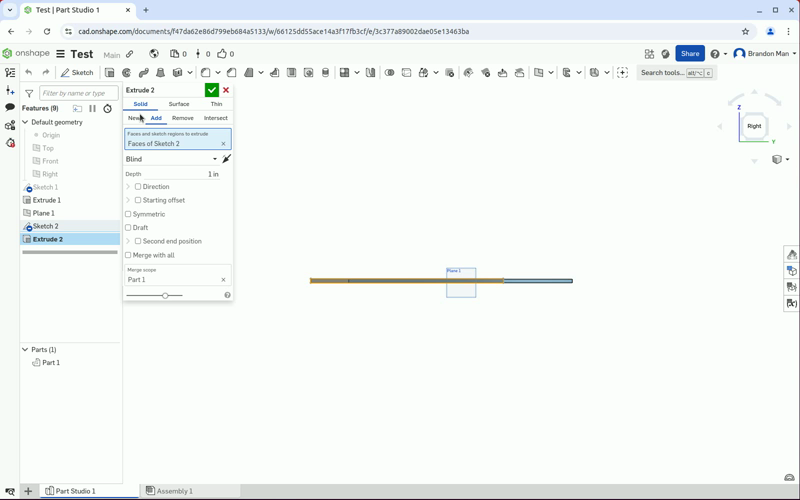
mouse_move(137, 120)
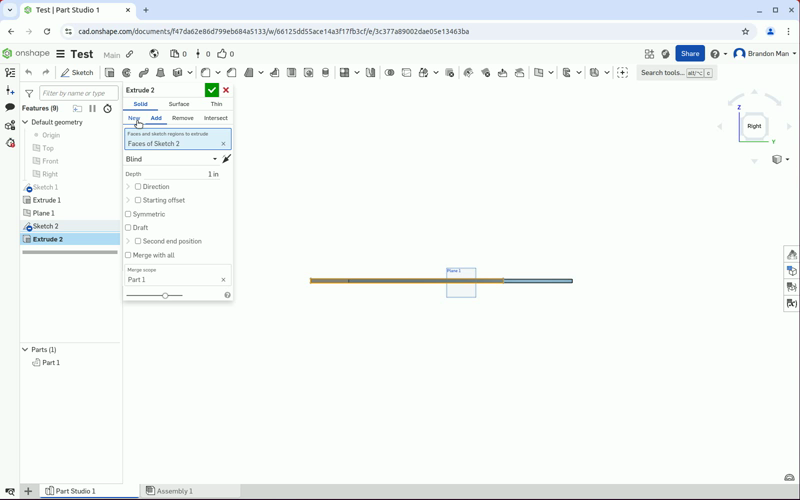
click(137, 120)
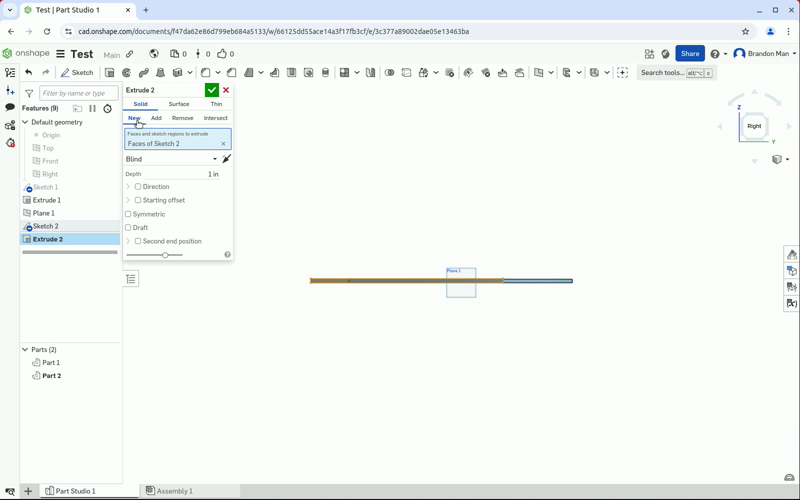
key(tab, 4)
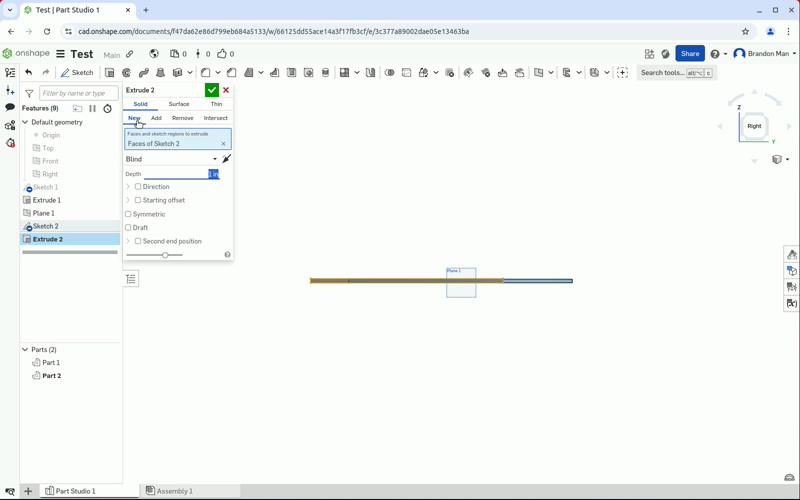
text(0.722)
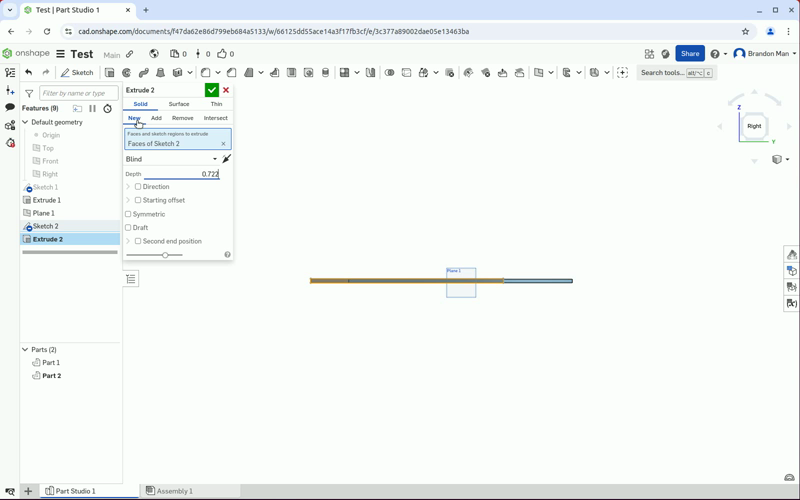
key(enter)
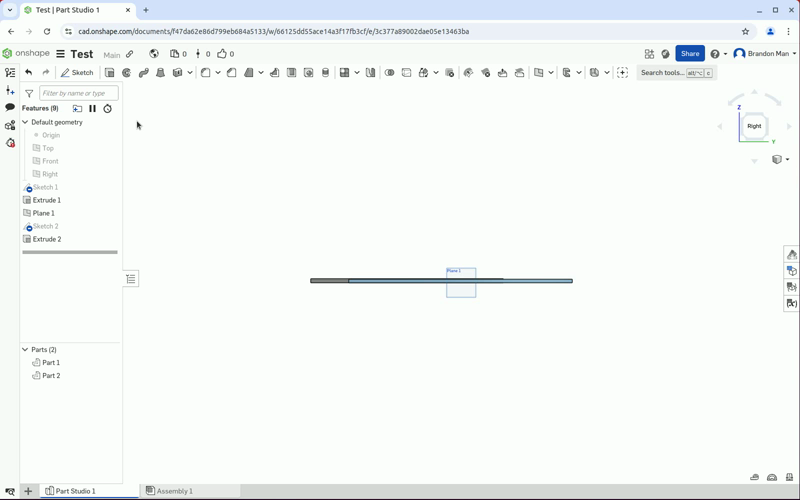
key(shift+h)
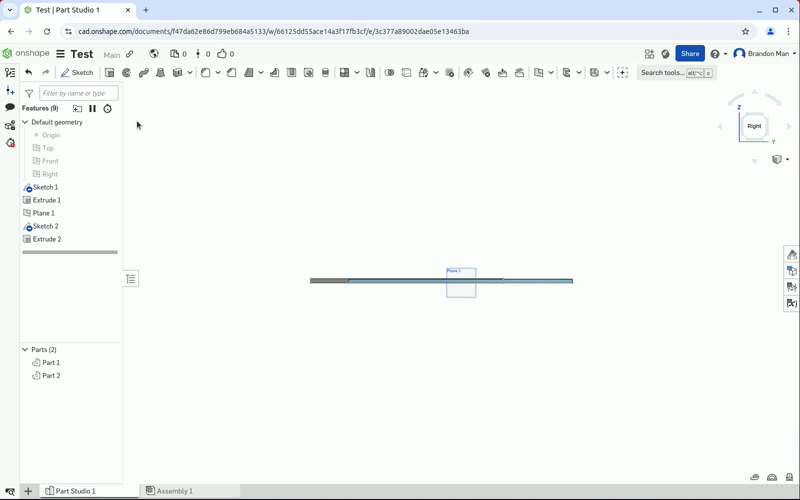
key(shift+h)
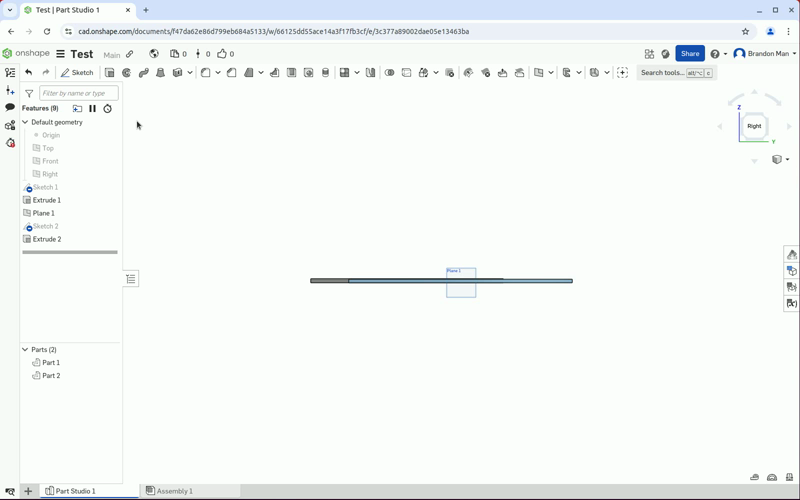
mouse_move(73, 189)
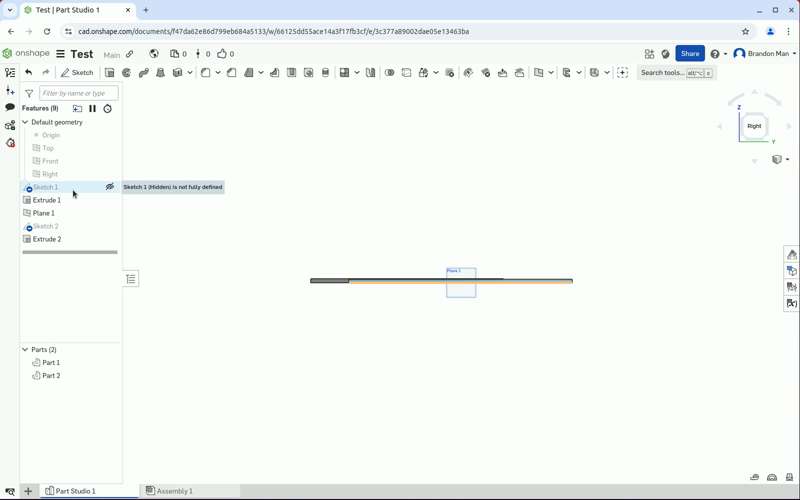
click(73, 189)
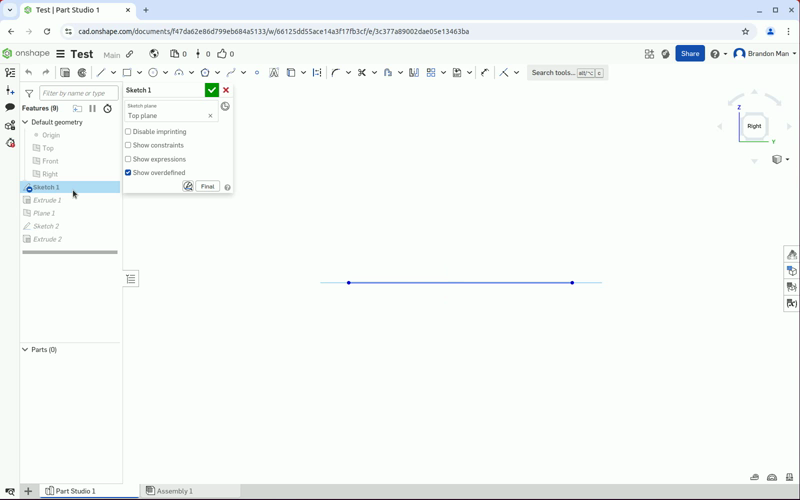
mouse_move(229, 92)
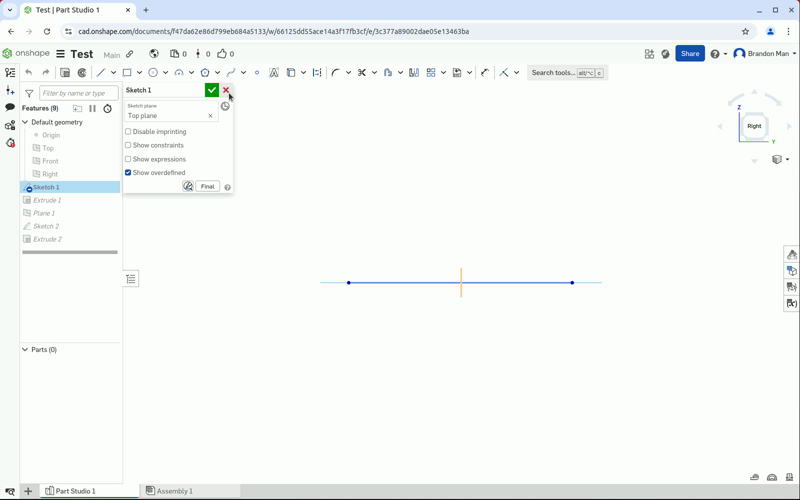
click(229, 92)
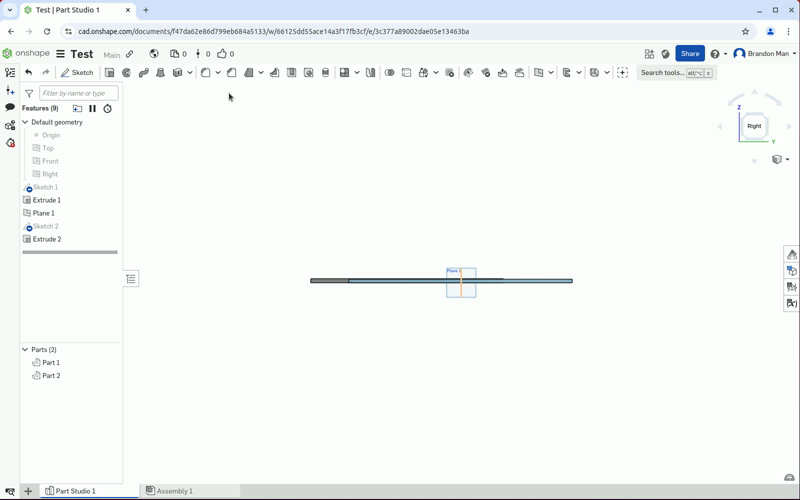
mouse_move(541, 75)
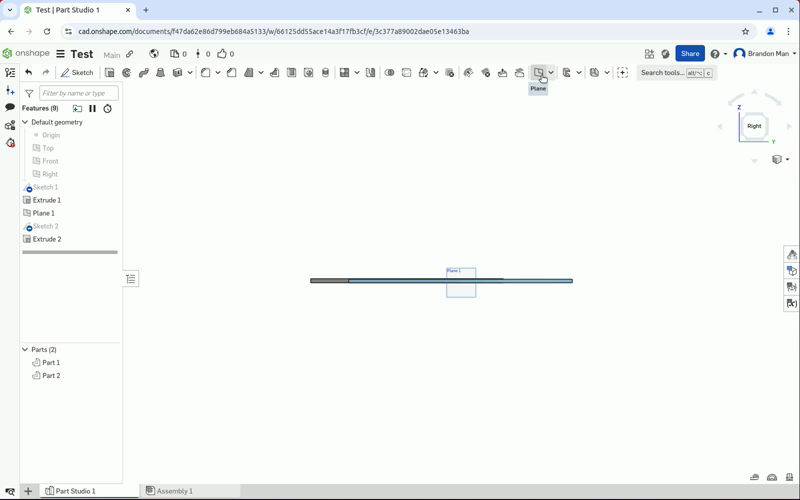
click(541, 75)
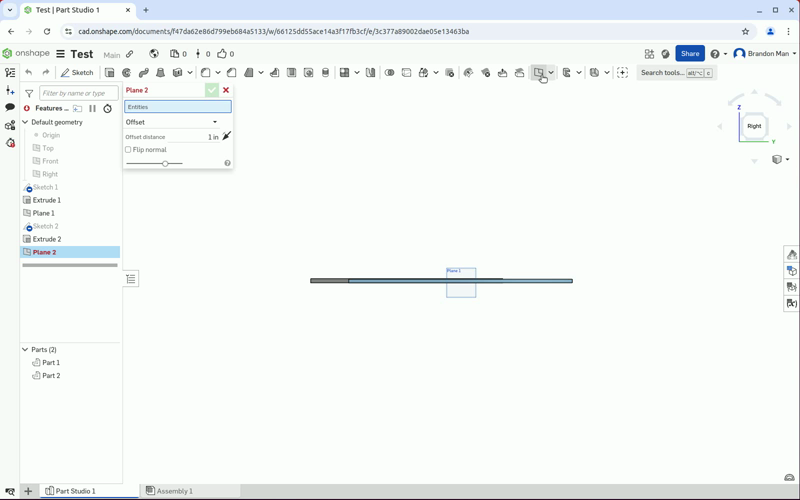
mouse_move(73, 176)
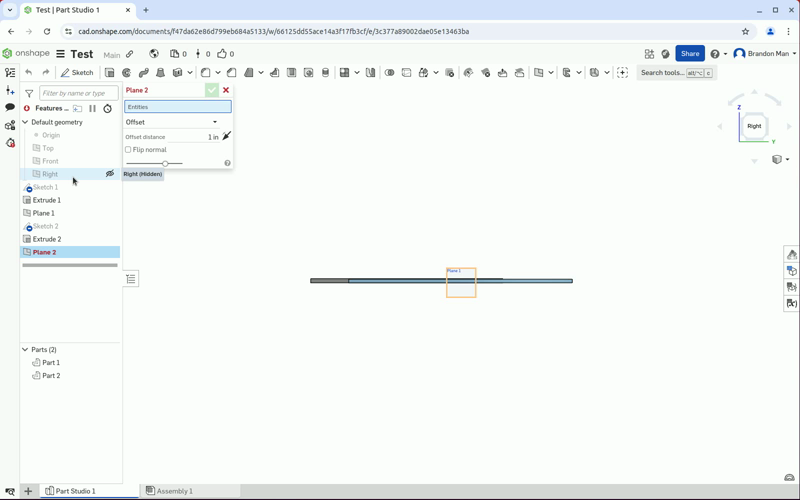
click(73, 176)
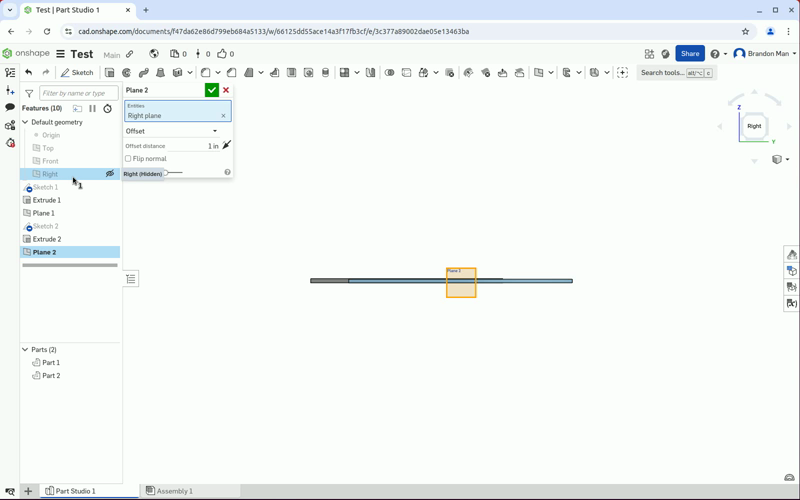
key(tab, 2)
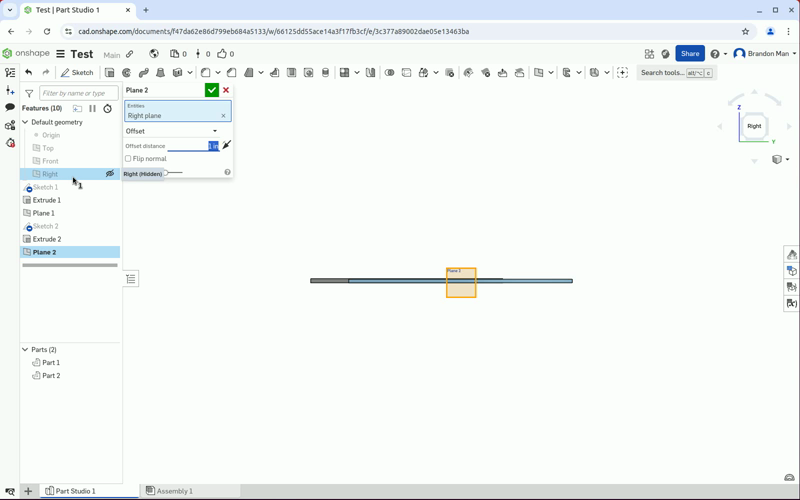
text(5.299)
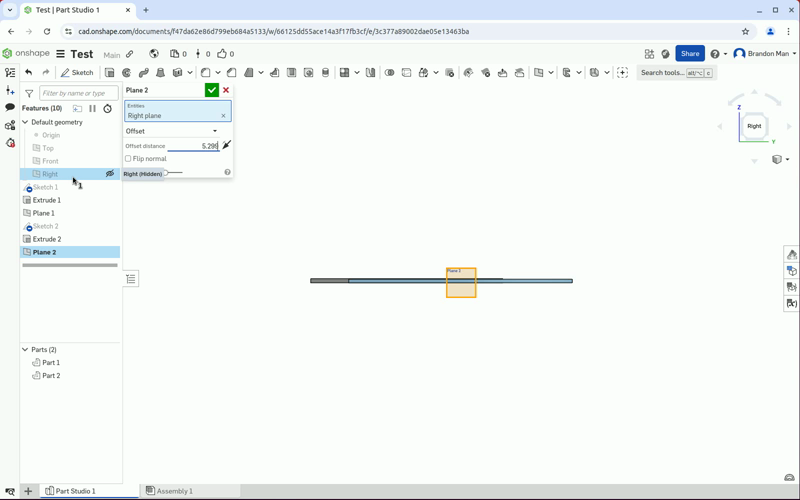
key(enter, 2)
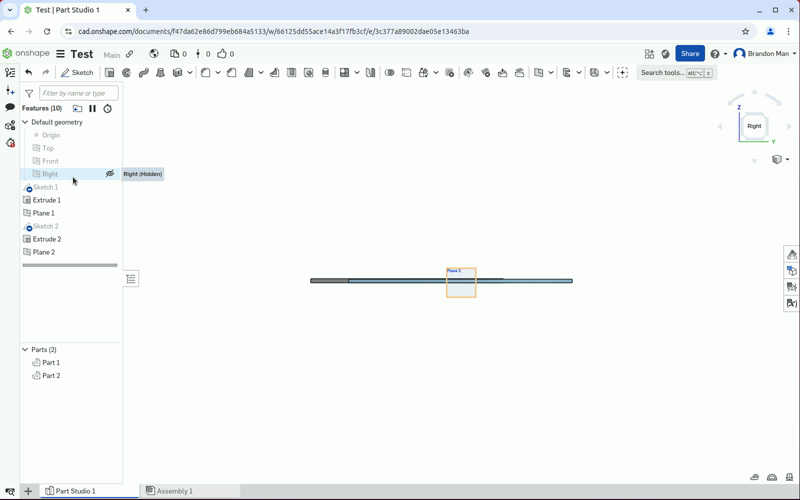
key(shift+s)
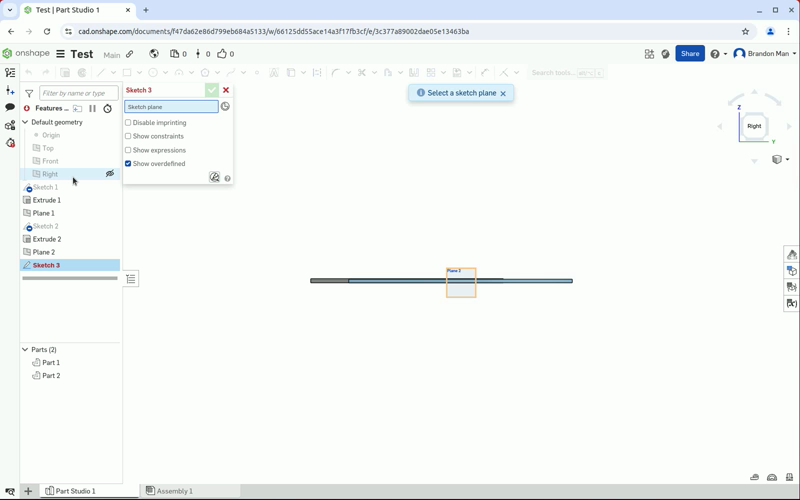
mouse_move(73, 254)
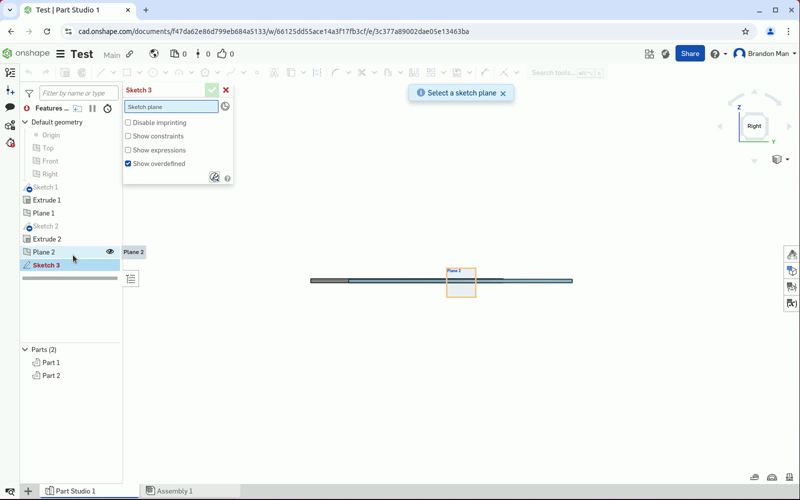
click(73, 254)
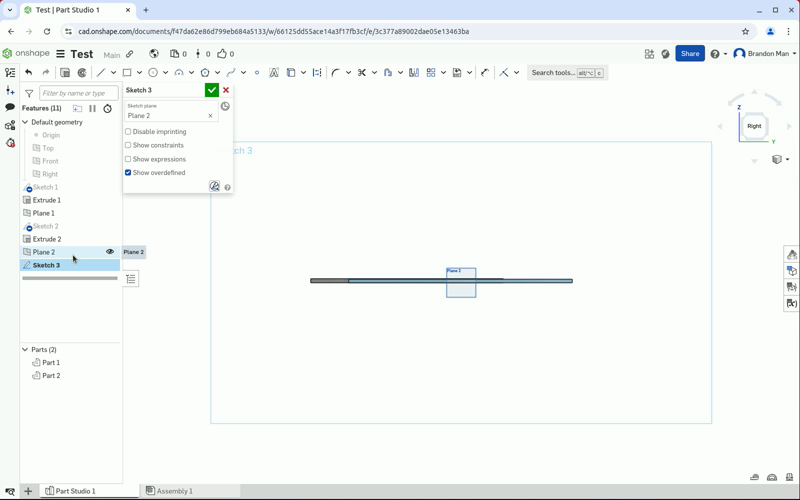
mouse_move(73, 352)
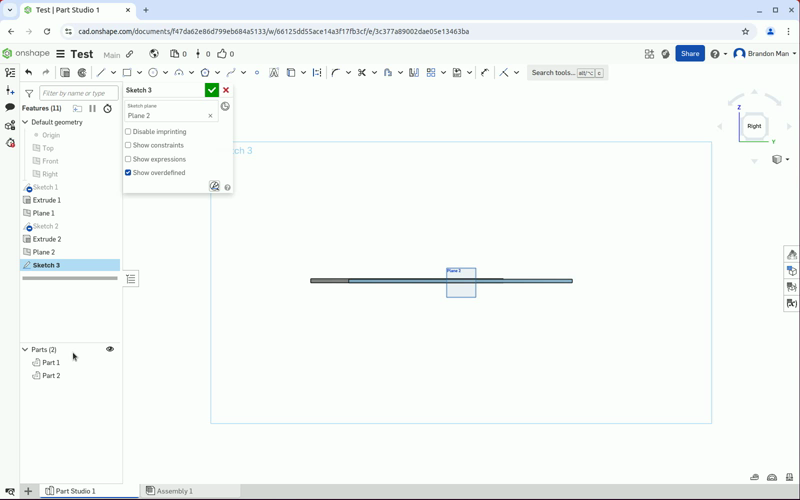
key(y)
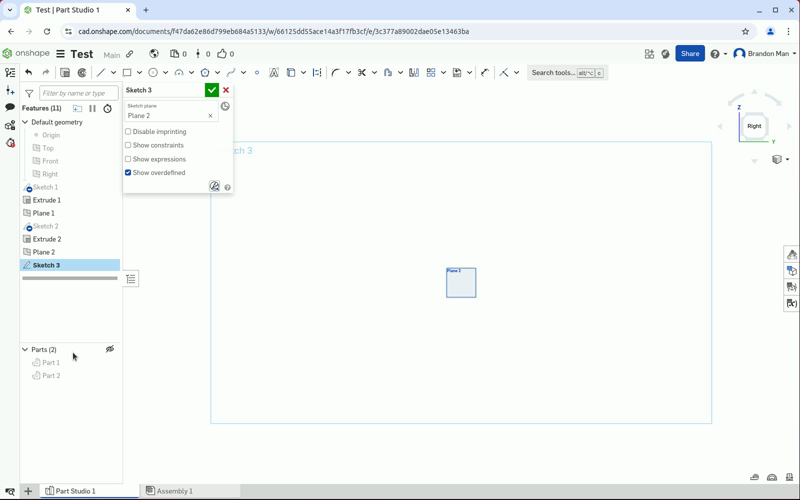
key(l)
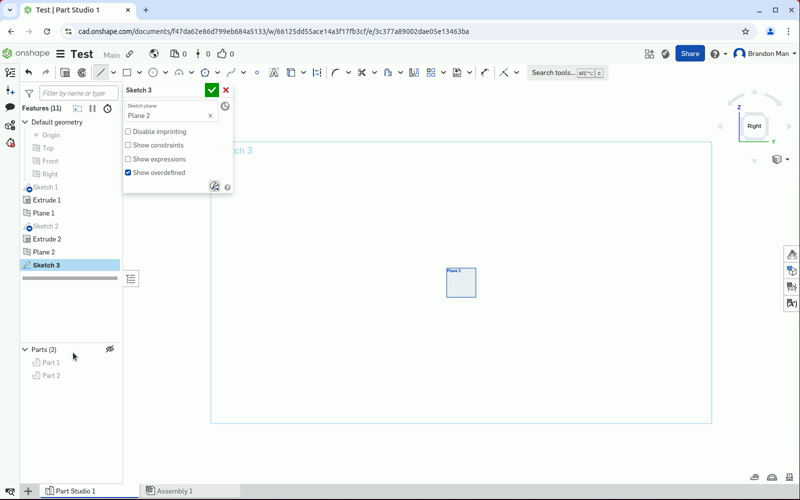
key_down(shift)
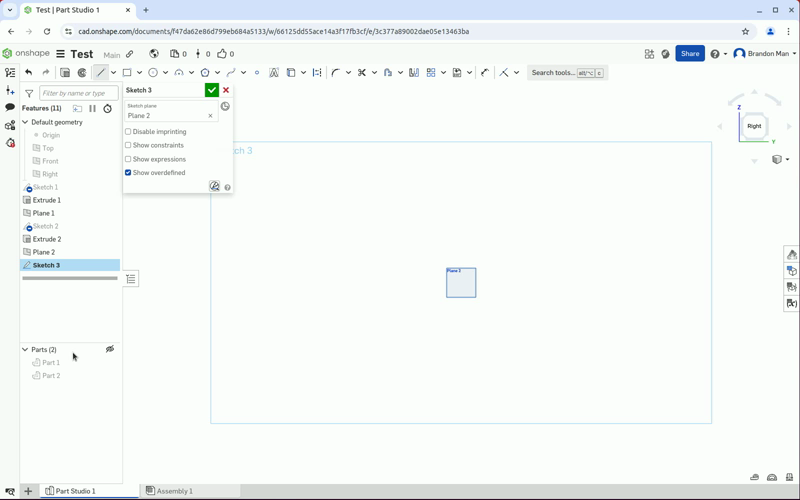
mouse_move(364, 282)
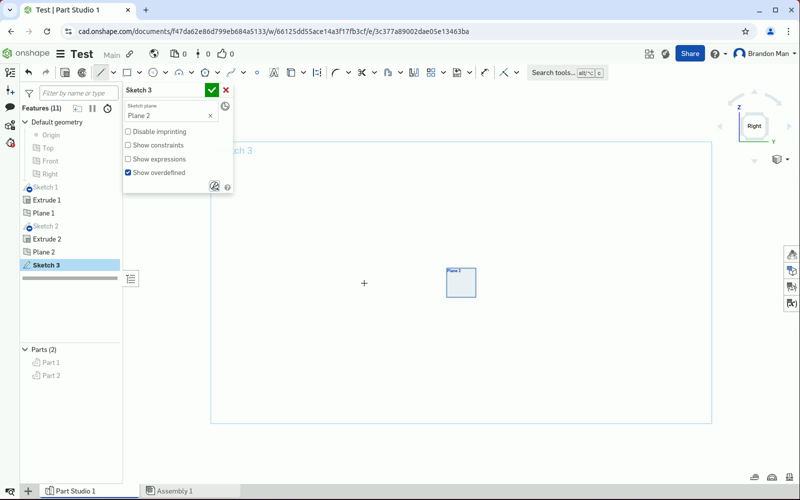
click(364, 282)
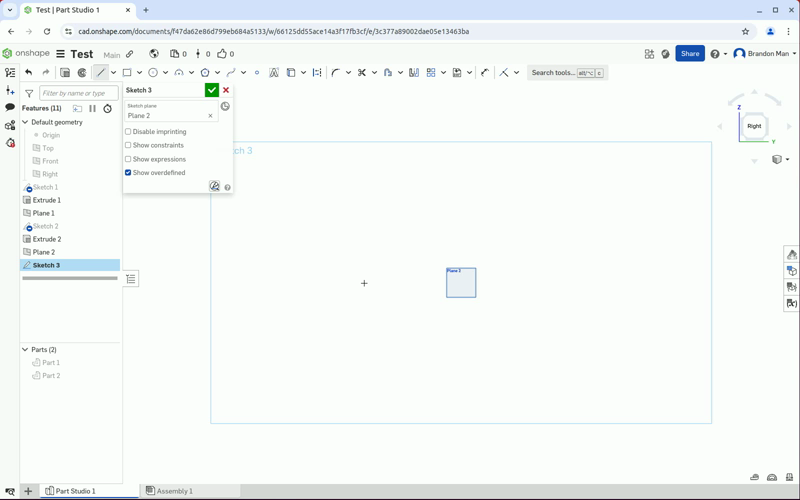
key_up(shift)
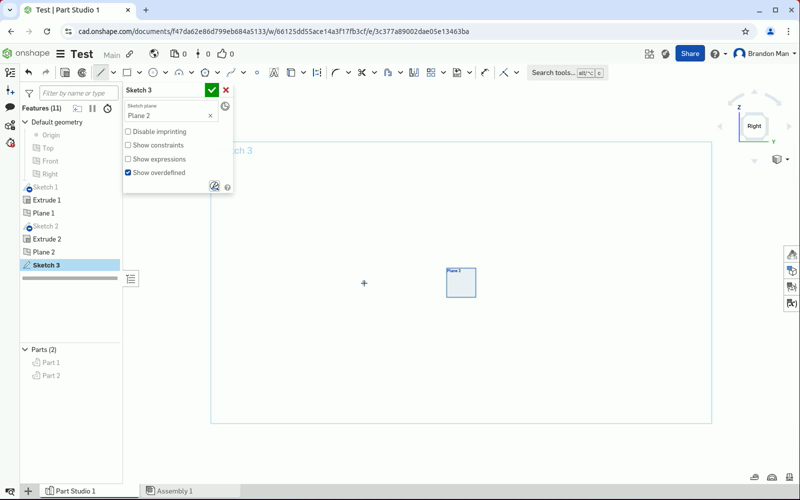
key_down(shift)
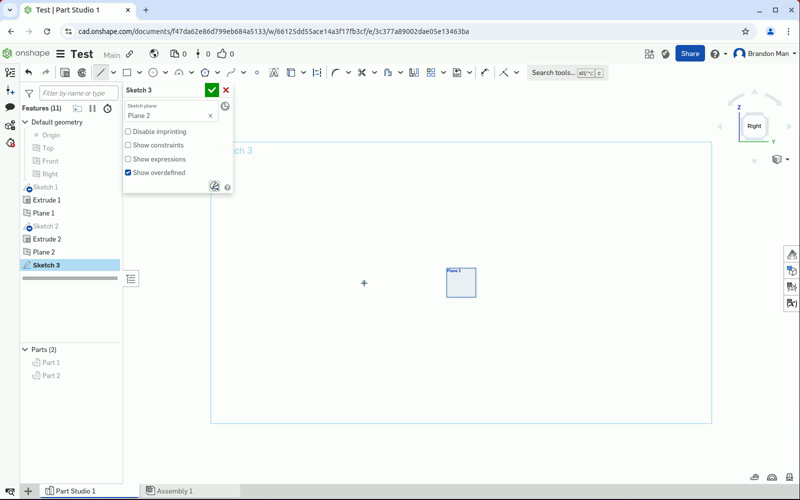
mouse_move(557, 282)
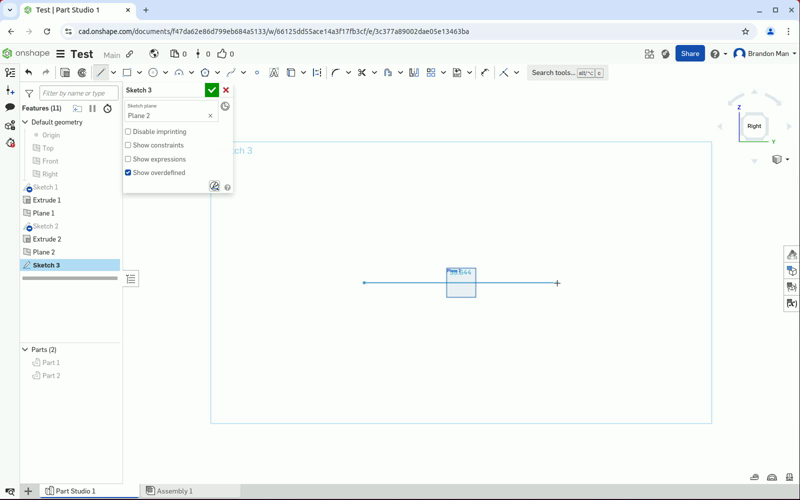
click(557, 282)
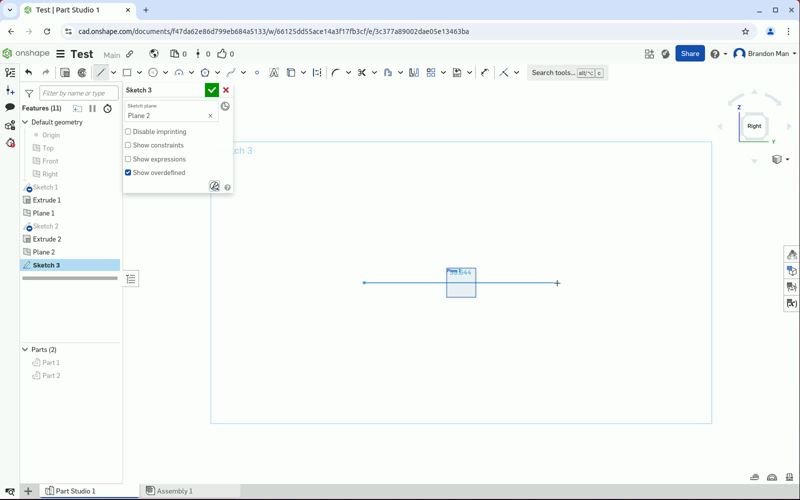
key_up(shift)
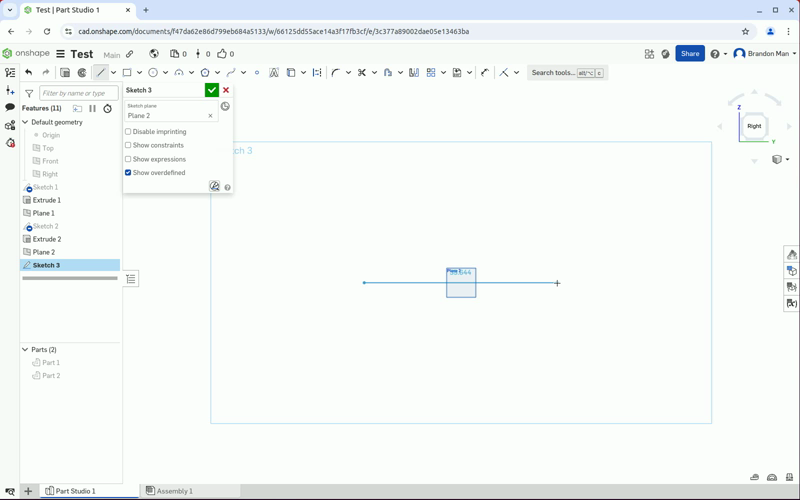
key_down(shift)
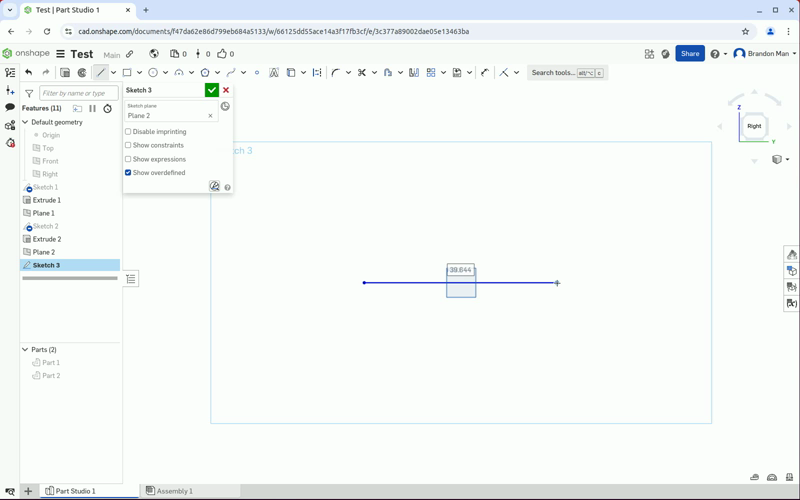
mouse_move(587, 282)
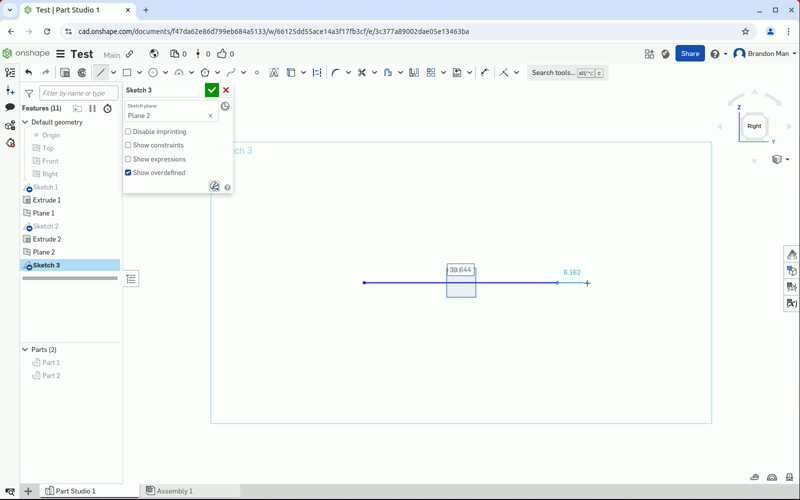
mouse_move(557, 278)
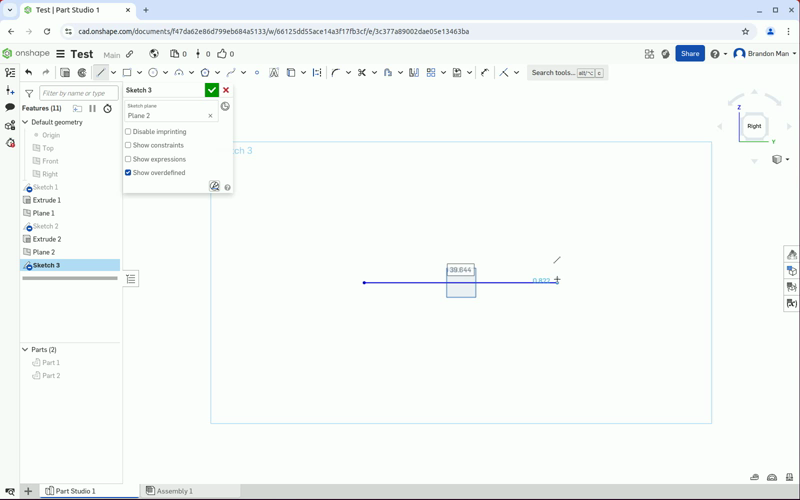
scroll(6)
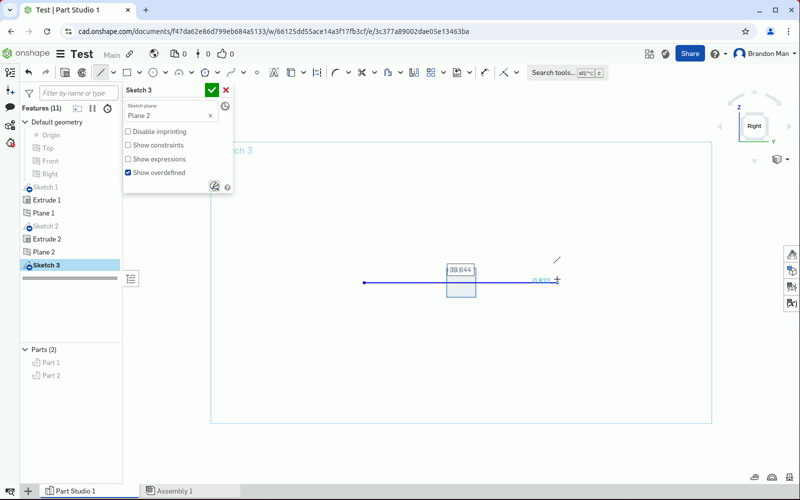
scroll(6)
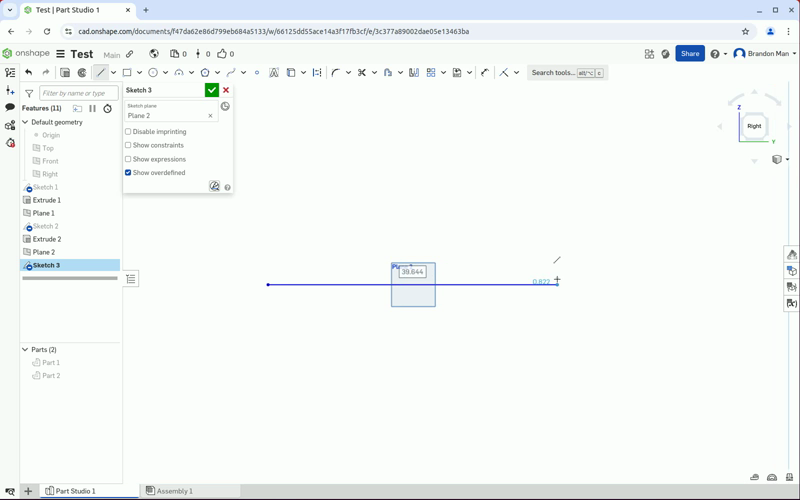
scroll(6)
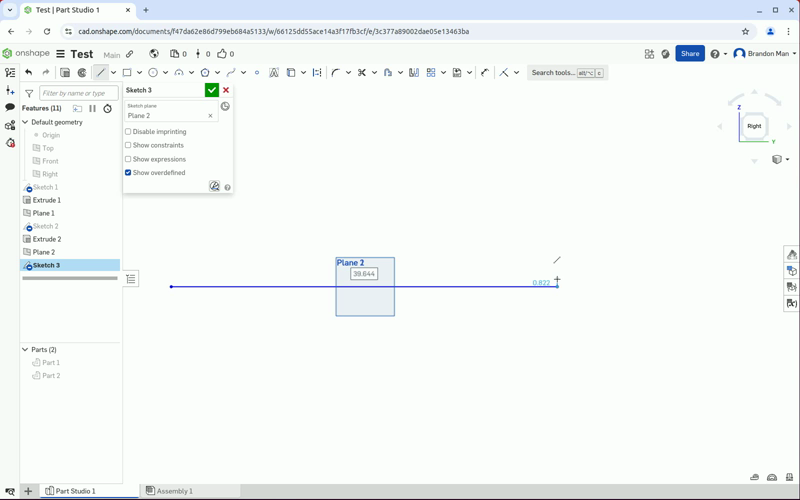
scroll(6)
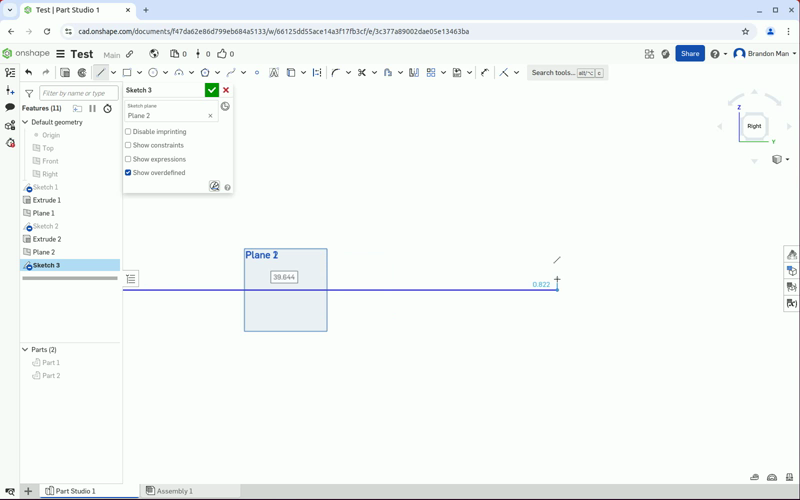
scroll(6)
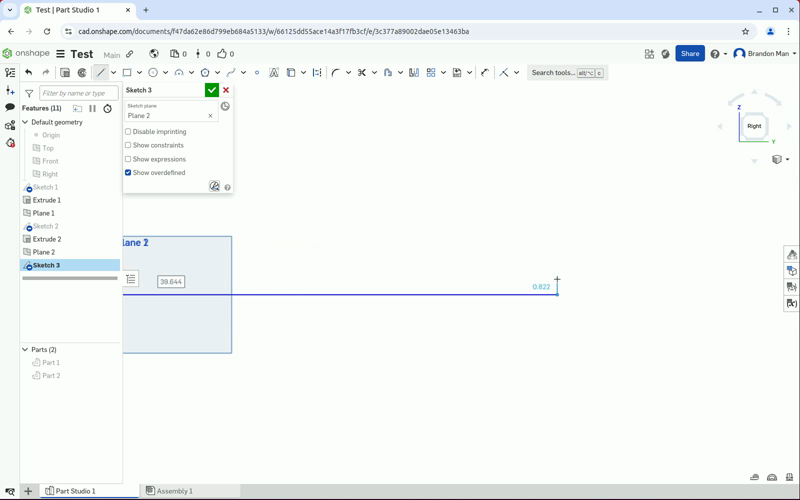
scroll(6)
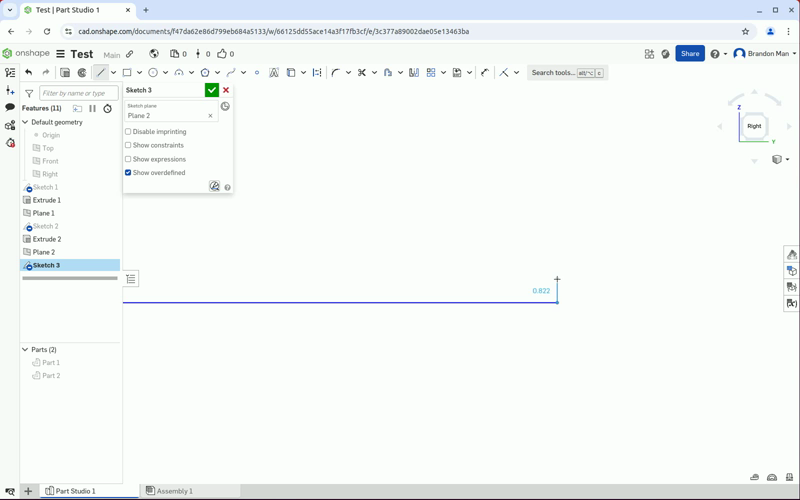
scroll(6)
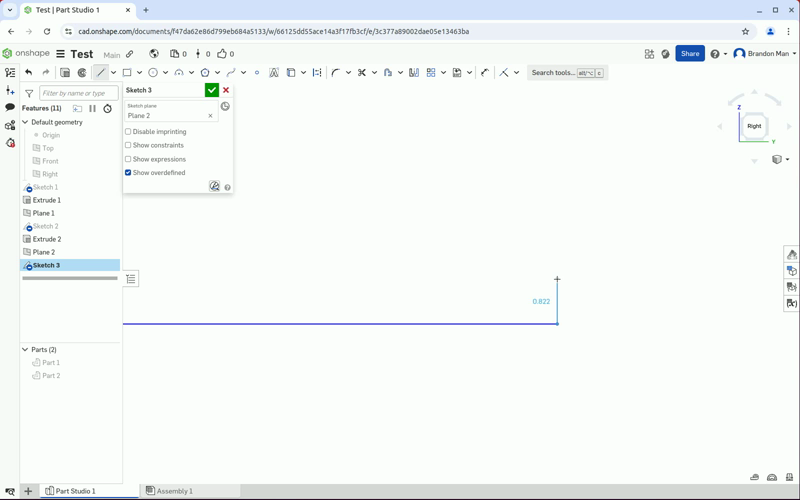
click(557, 278)
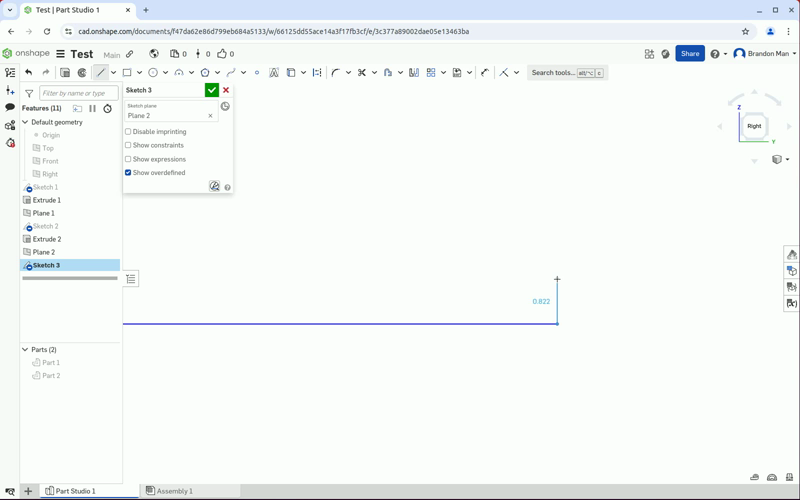
scroll(-6)
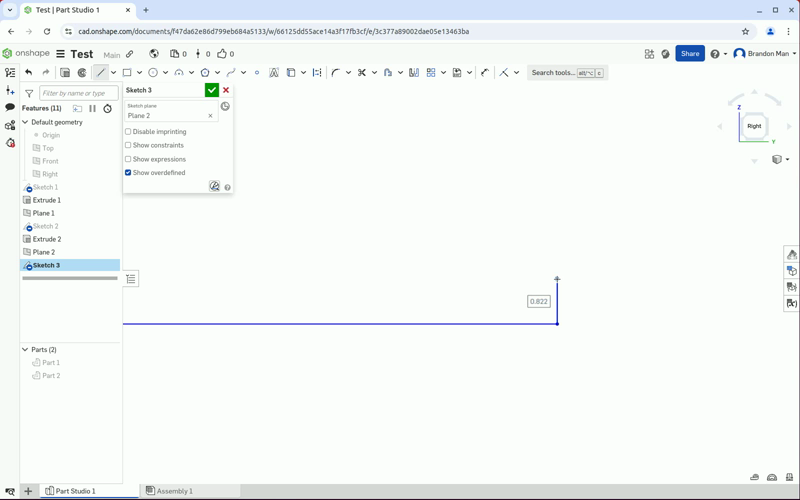
scroll(-6)
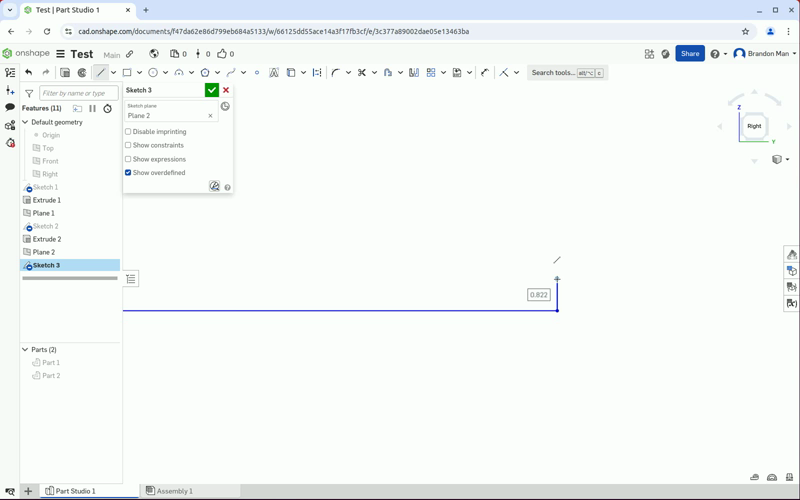
scroll(-6)
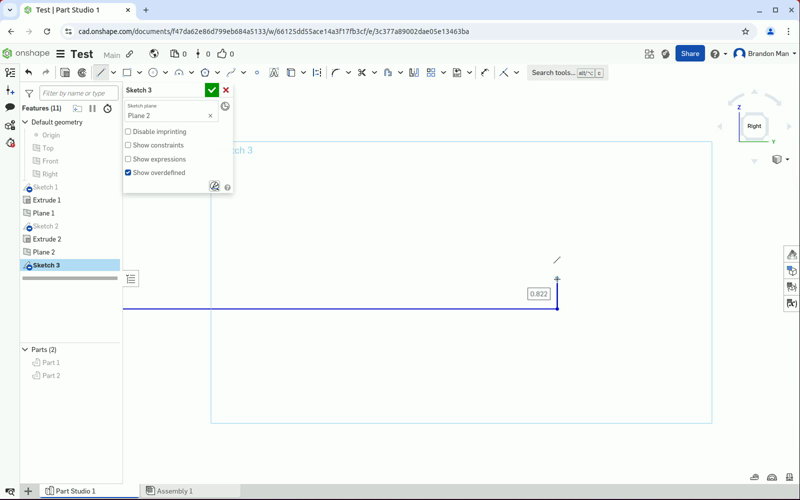
scroll(-6)
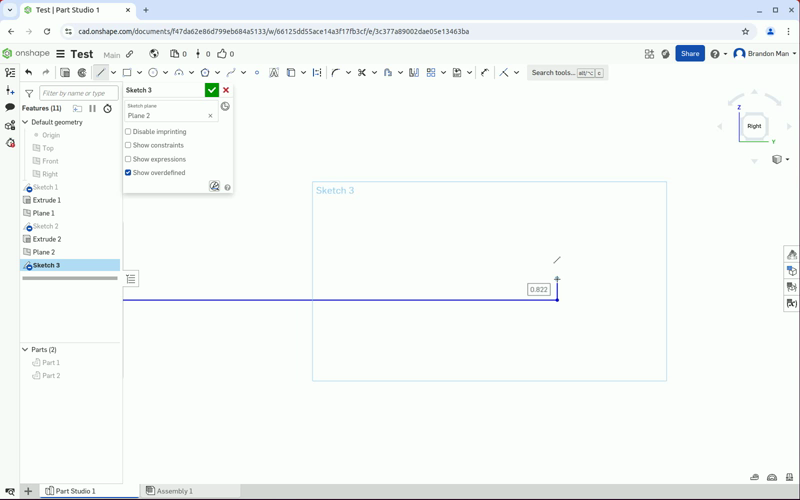
scroll(-6)
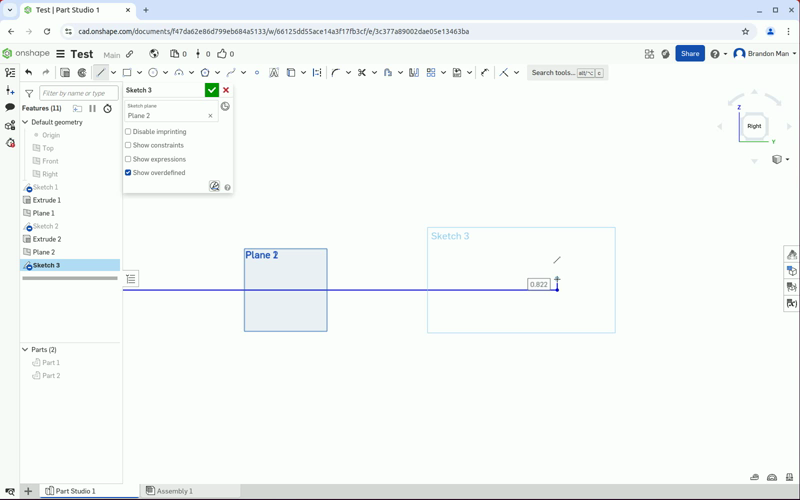
scroll(-6)
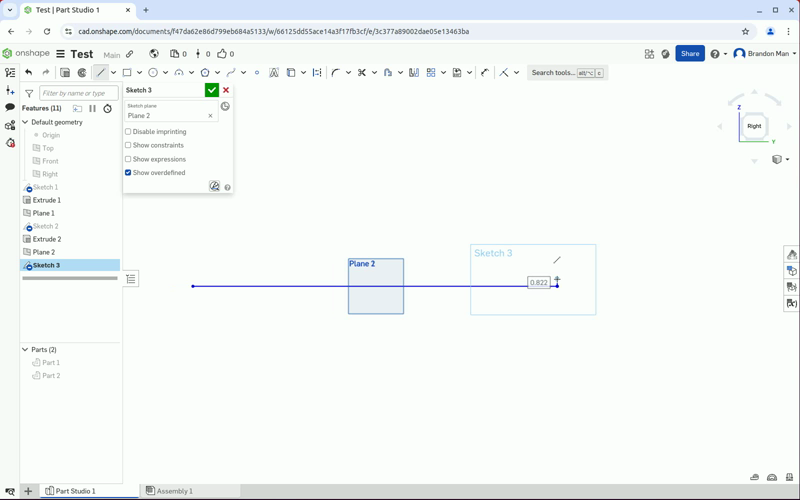
scroll(-6)
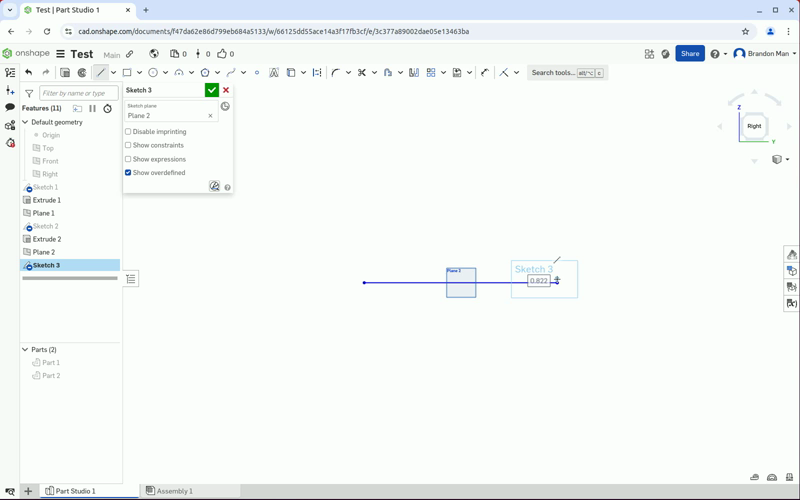
key_up(shift)
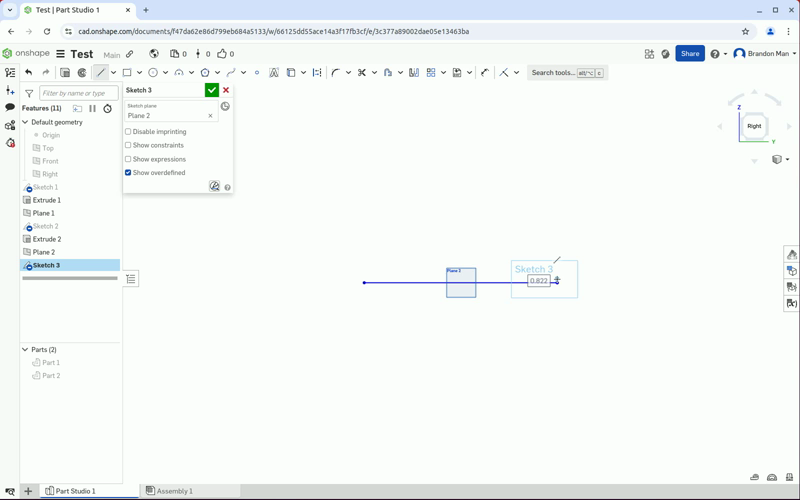
key_down(shift)
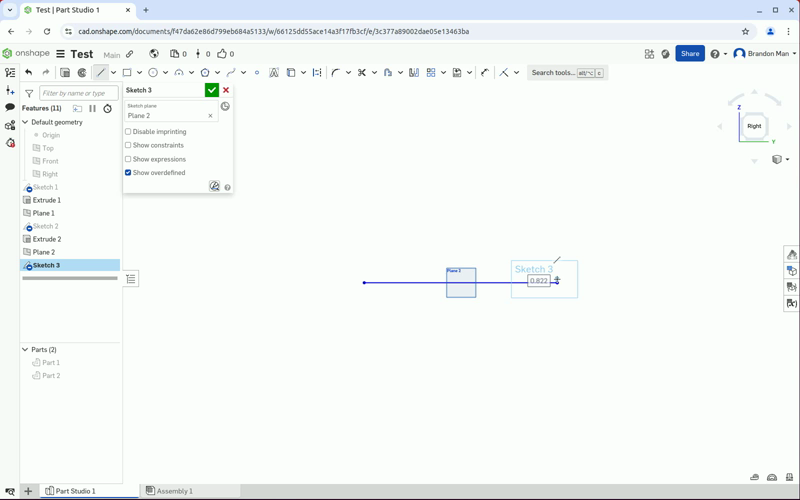
mouse_move(364, 278)
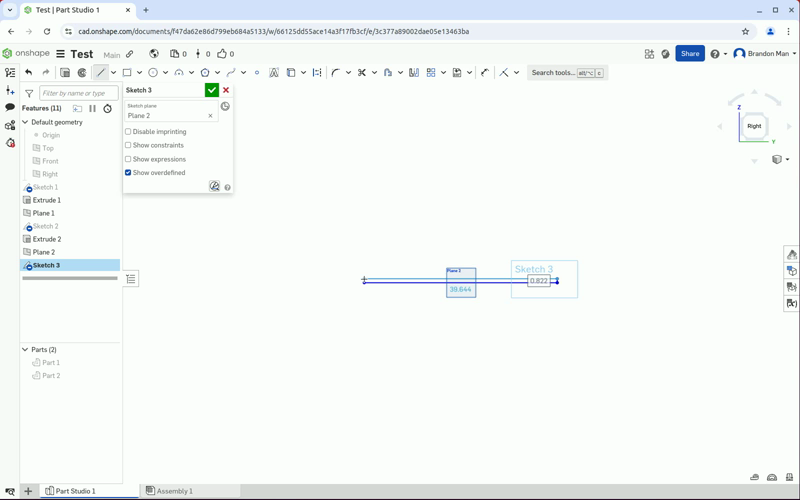
scroll(6)
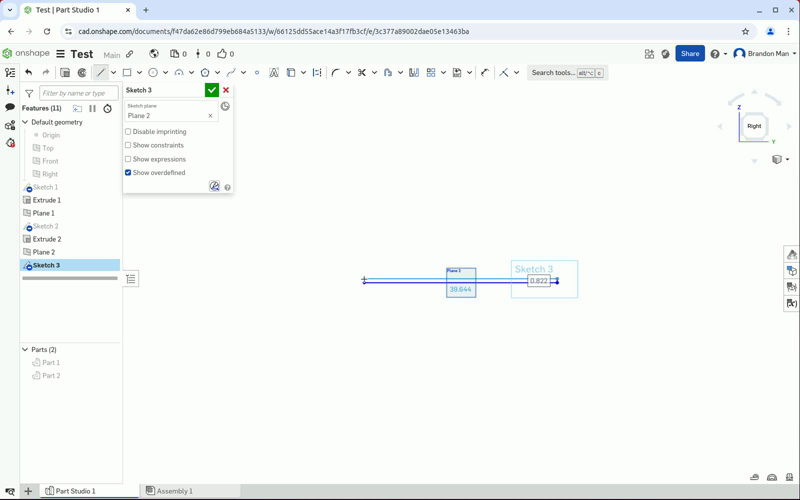
scroll(6)
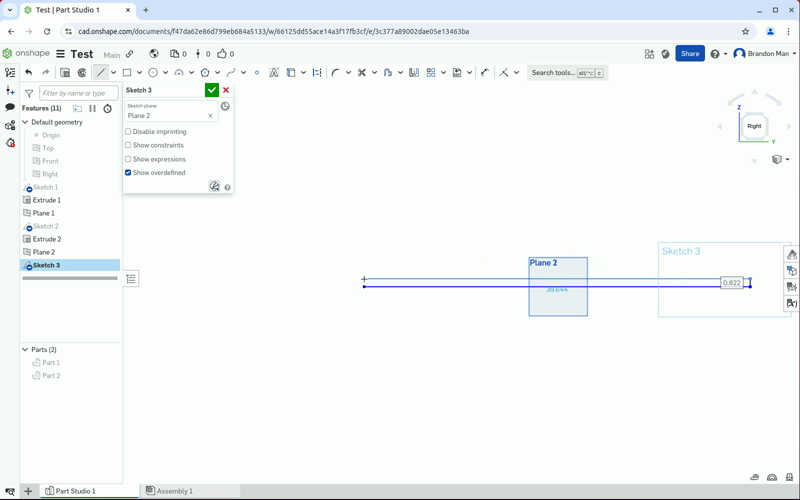
scroll(6)
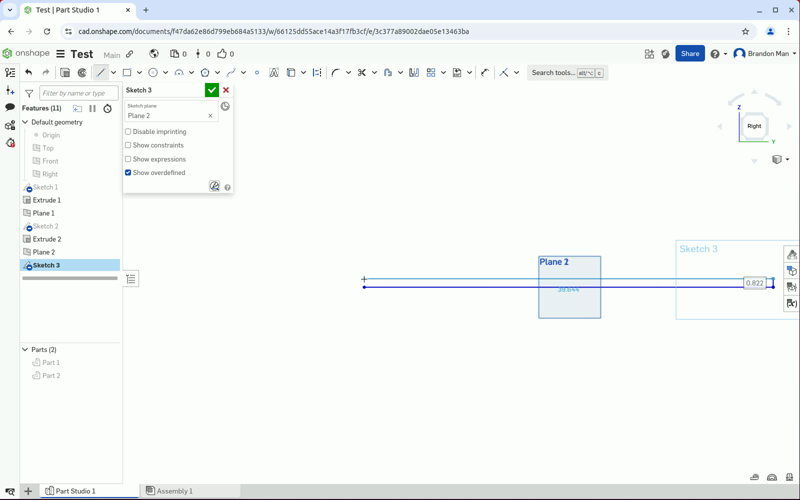
scroll(6)
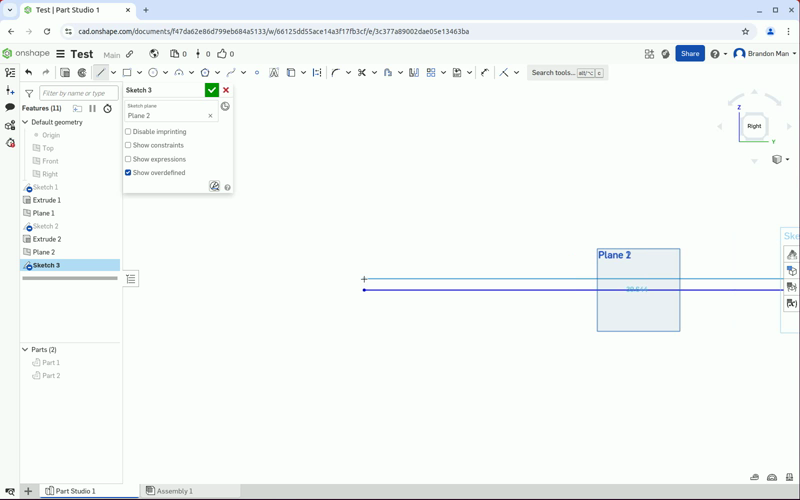
scroll(6)
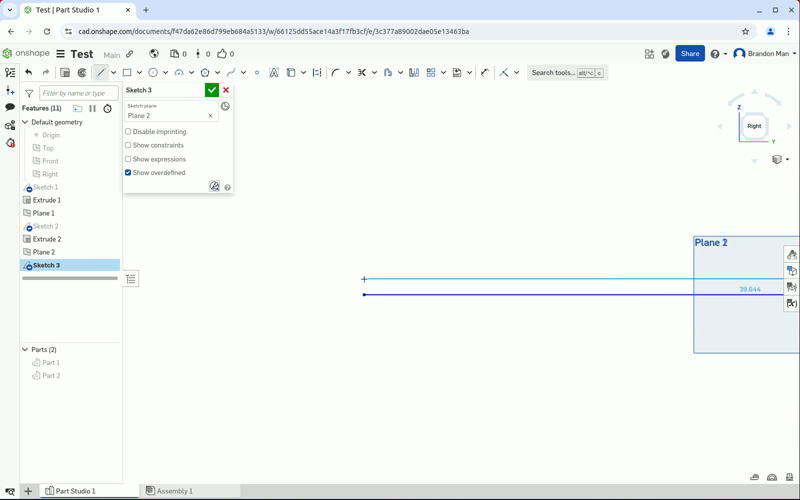
scroll(6)
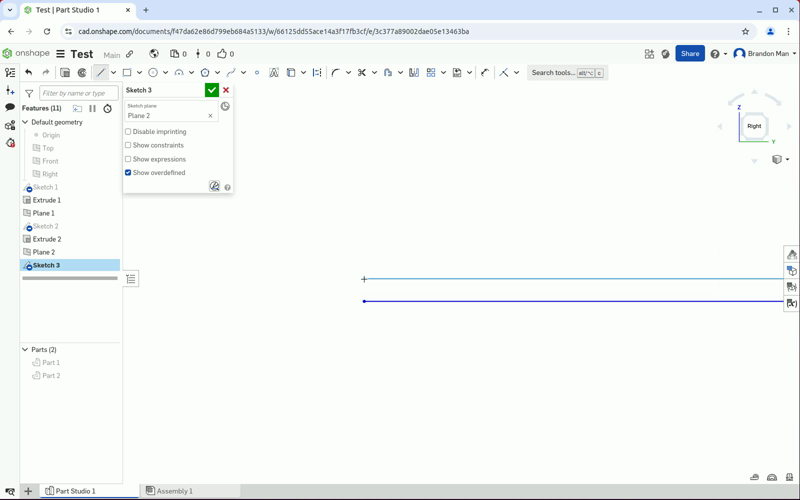
scroll(6)
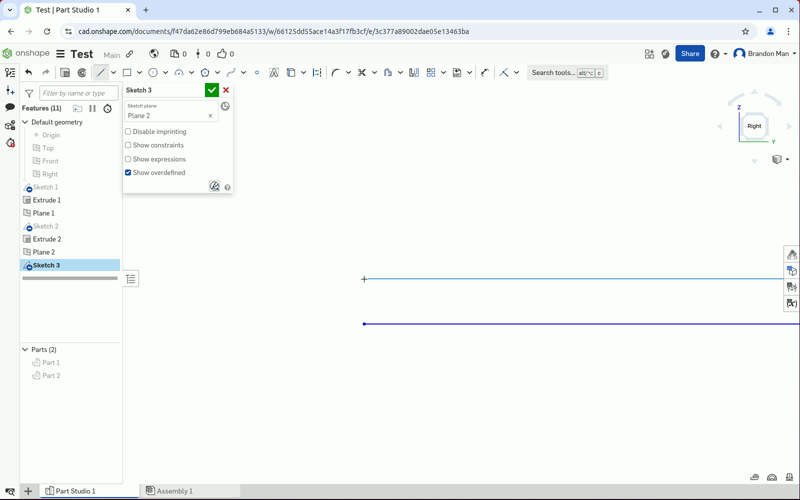
click(364, 278)
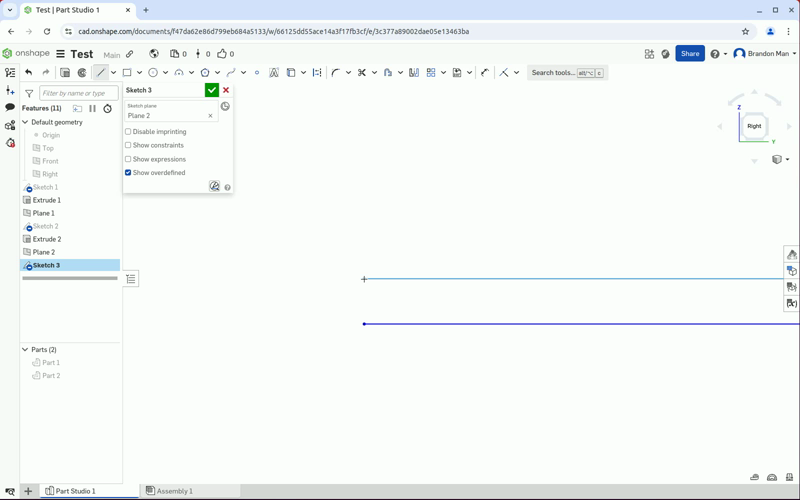
scroll(-6)
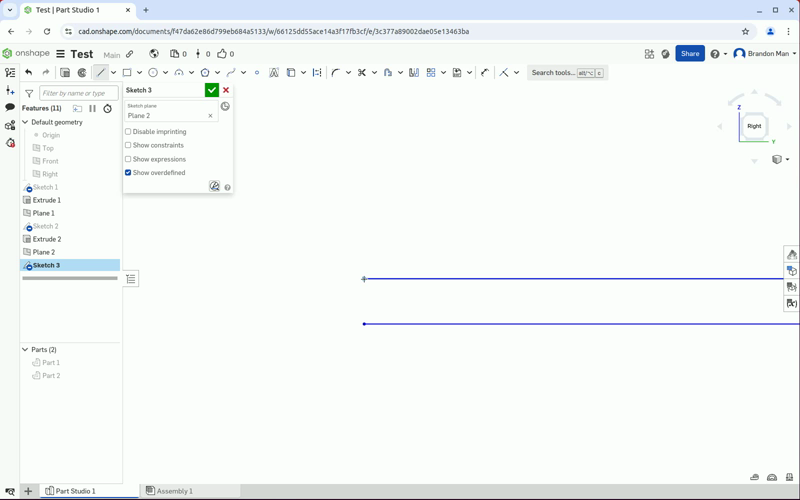
scroll(-6)
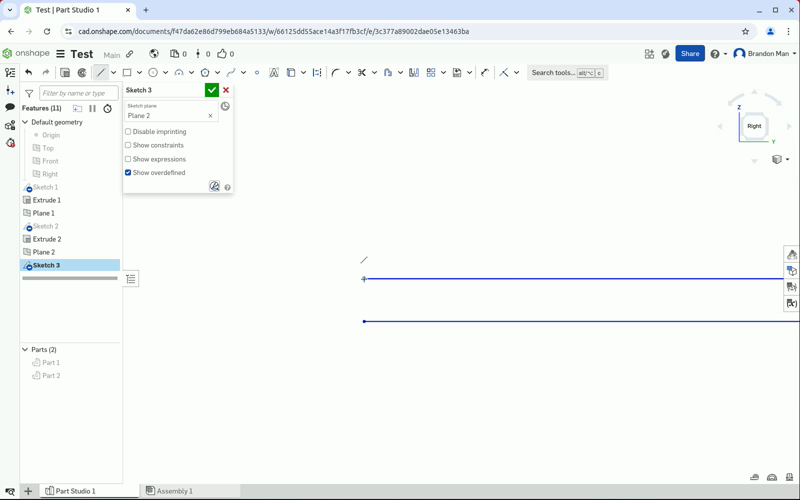
scroll(-6)
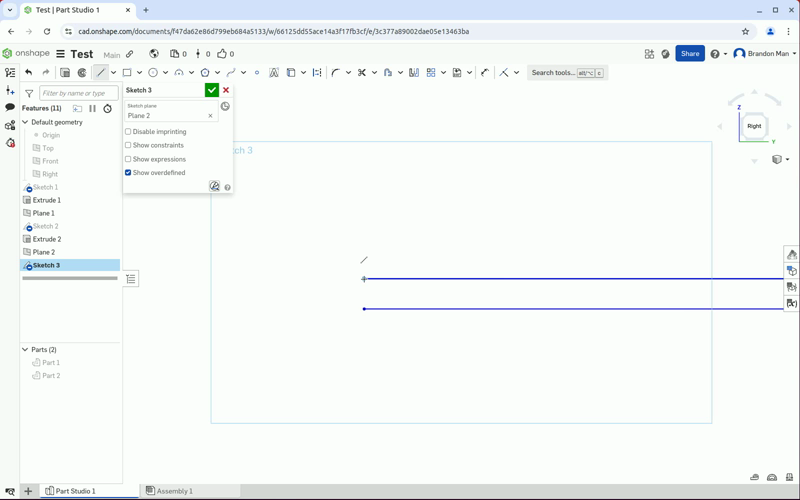
scroll(-6)
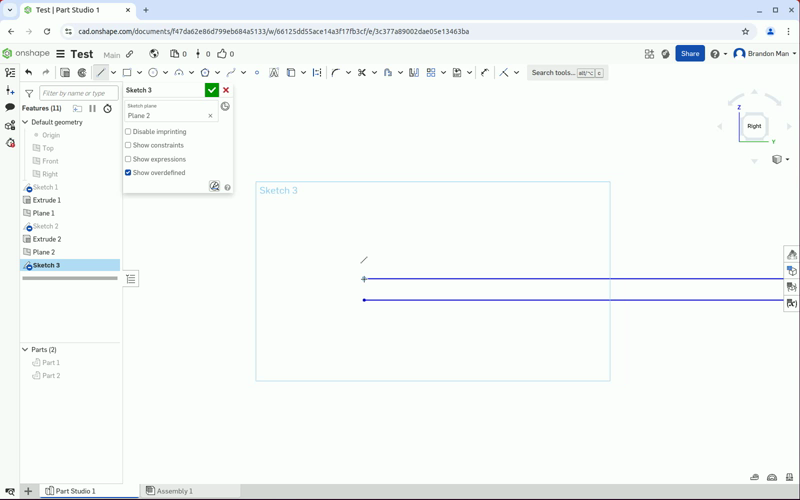
scroll(-6)
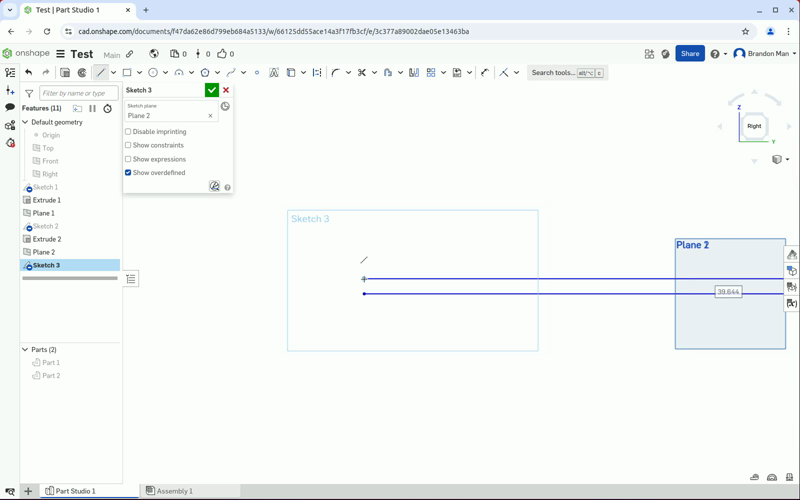
scroll(-6)
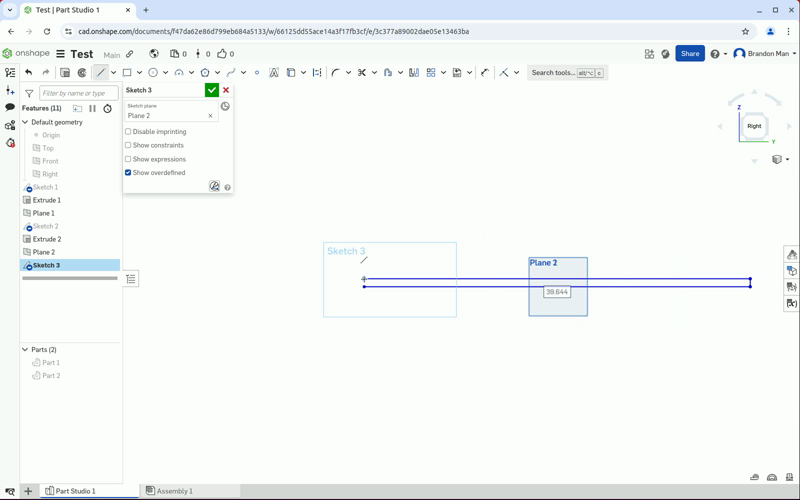
scroll(-6)
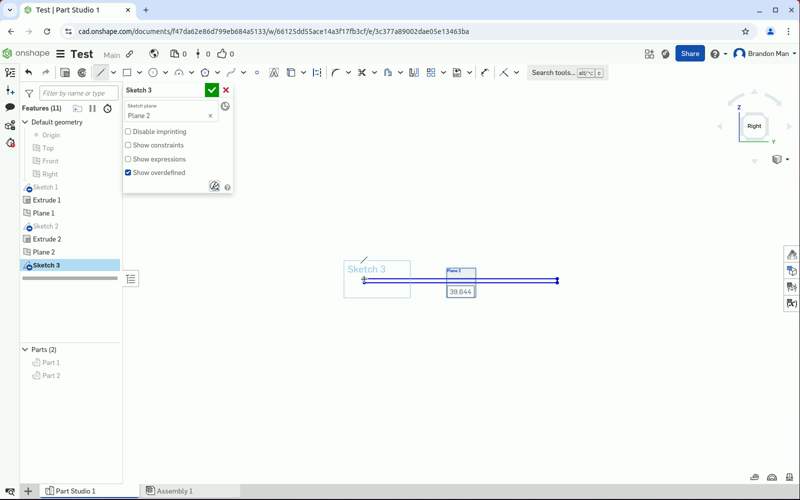
key_up(shift)
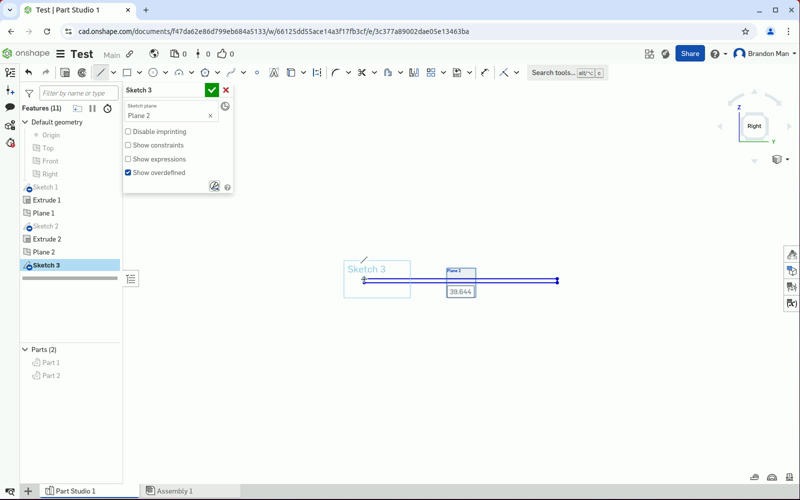
mouse_move(394, 278)
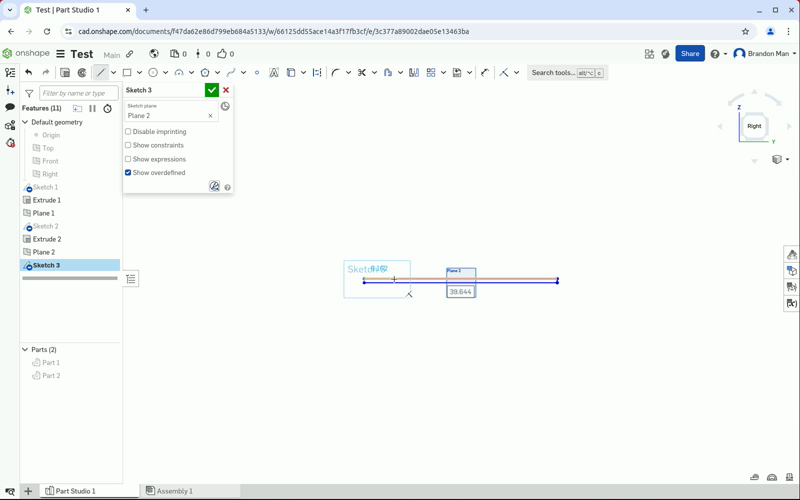
key_down(shift)
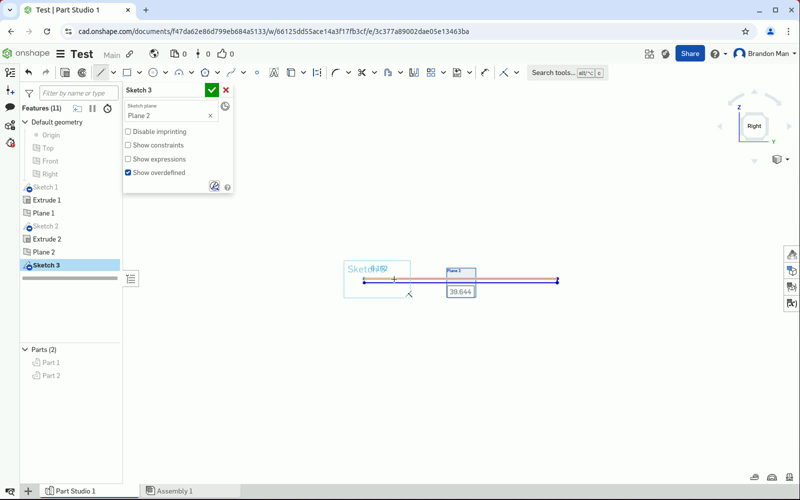
mouse_move(364, 282)
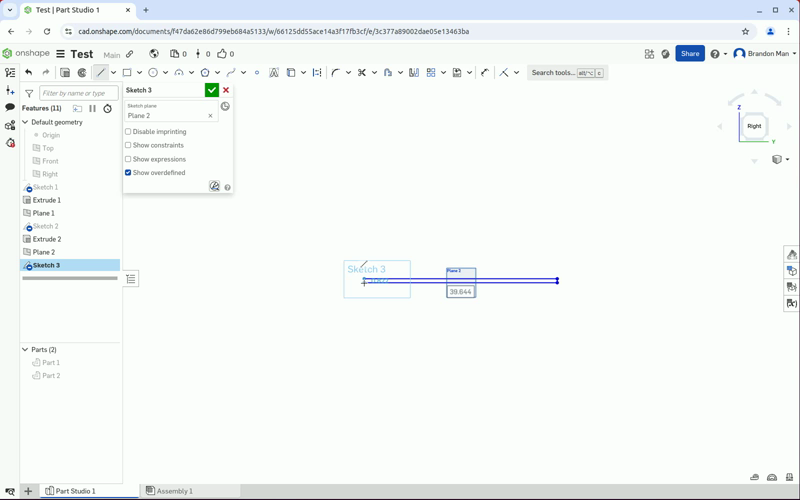
scroll(6)
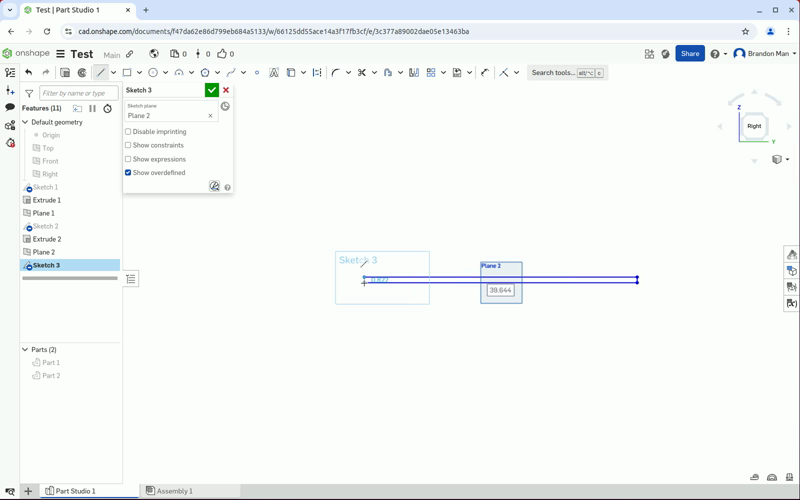
scroll(6)
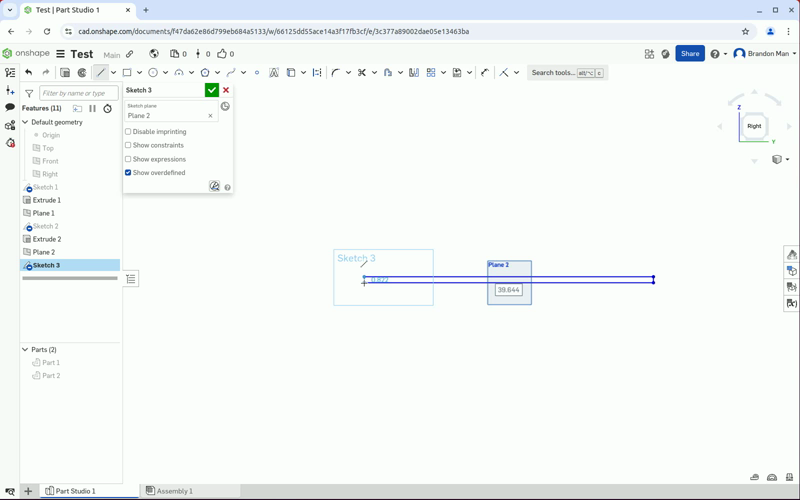
scroll(6)
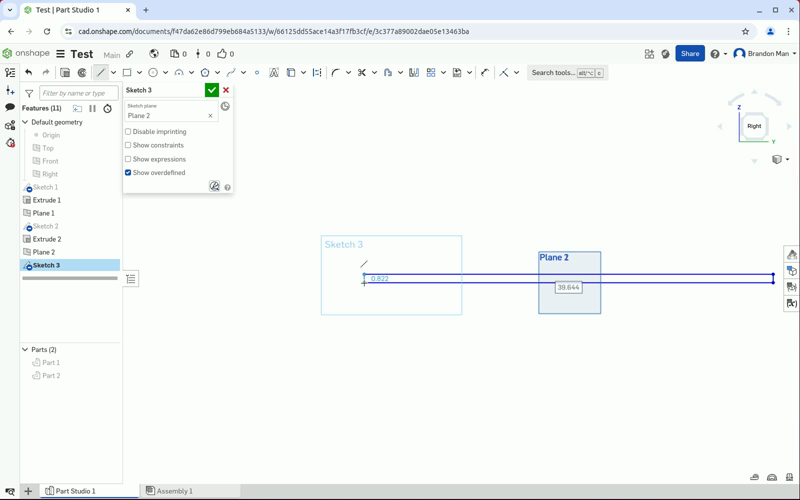
scroll(6)
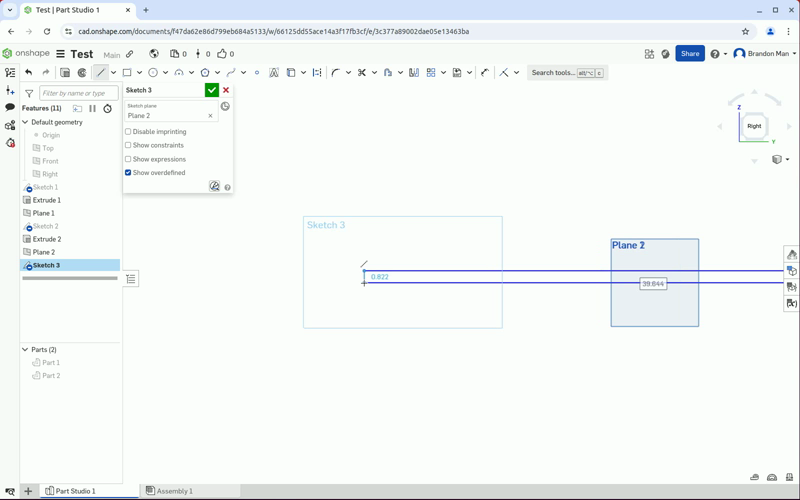
scroll(6)
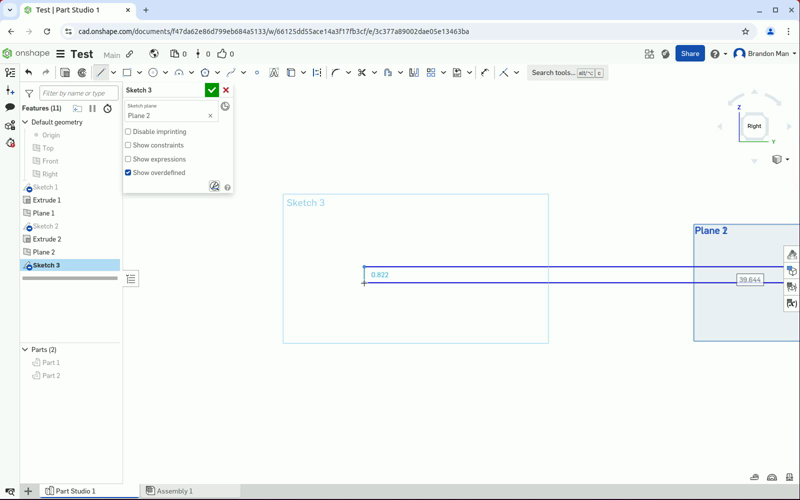
scroll(6)
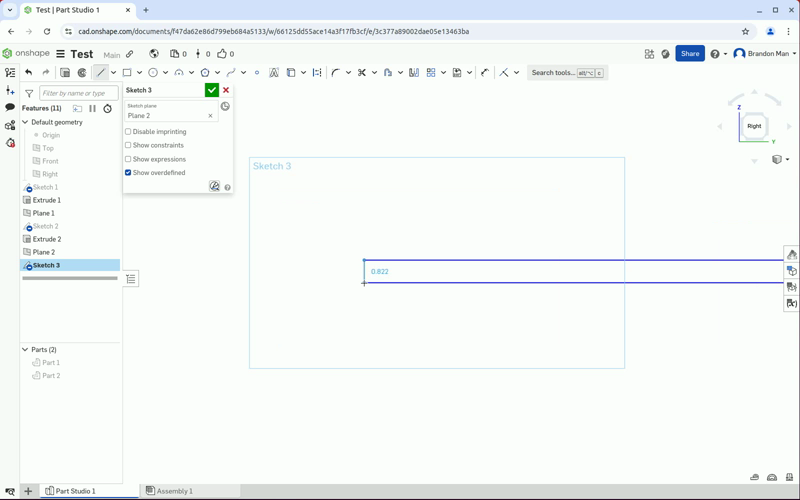
scroll(6)
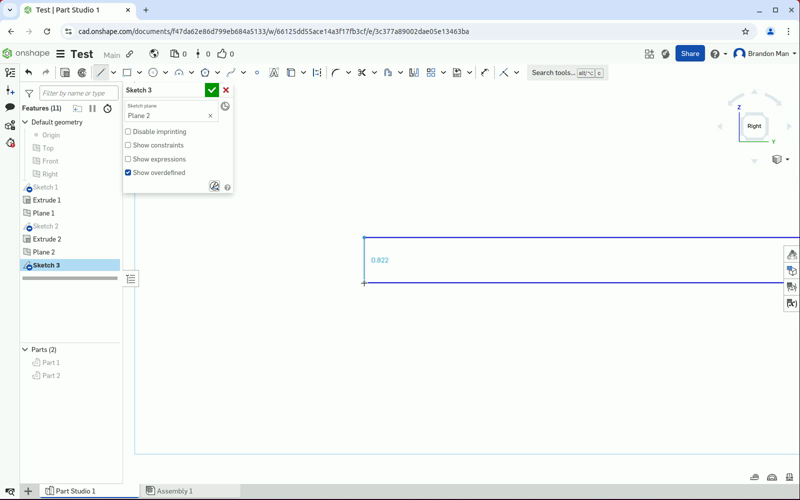
key_up(shift)
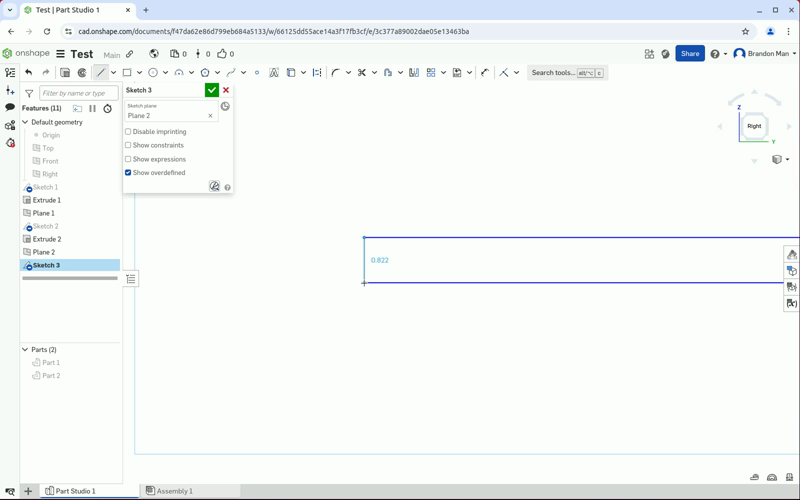
click(364, 282)
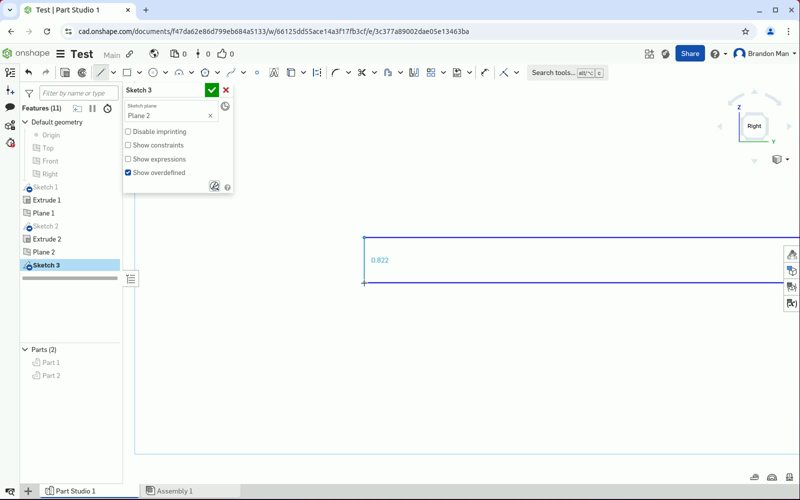
scroll(-6)
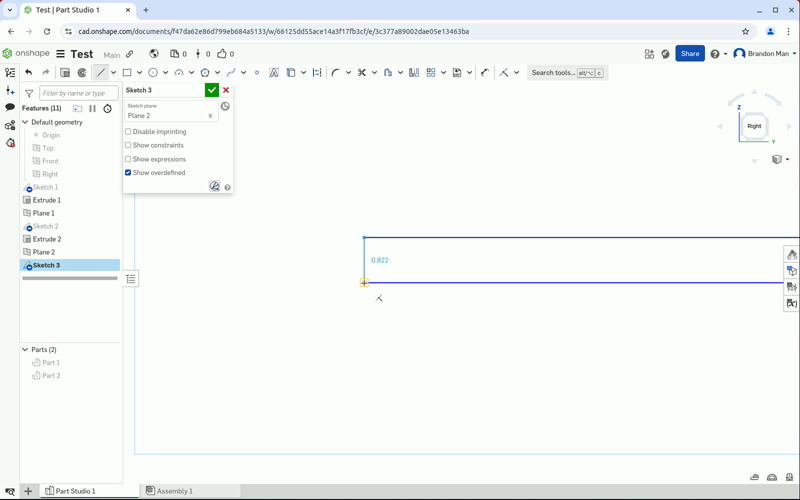
scroll(-6)
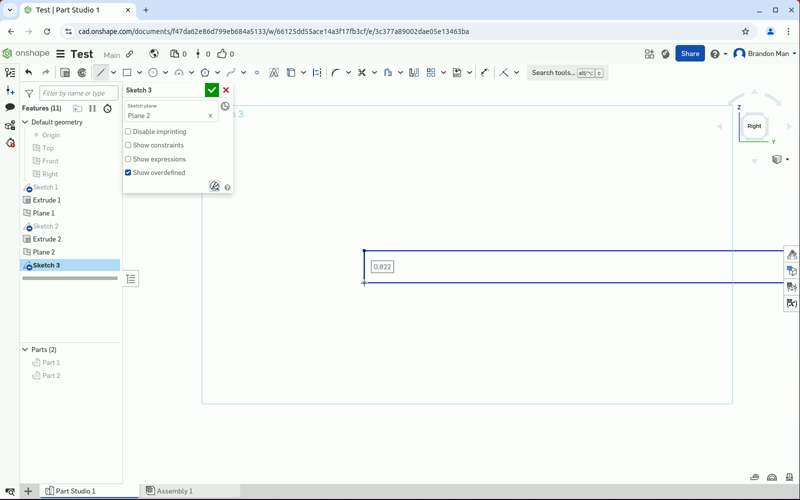
scroll(-6)
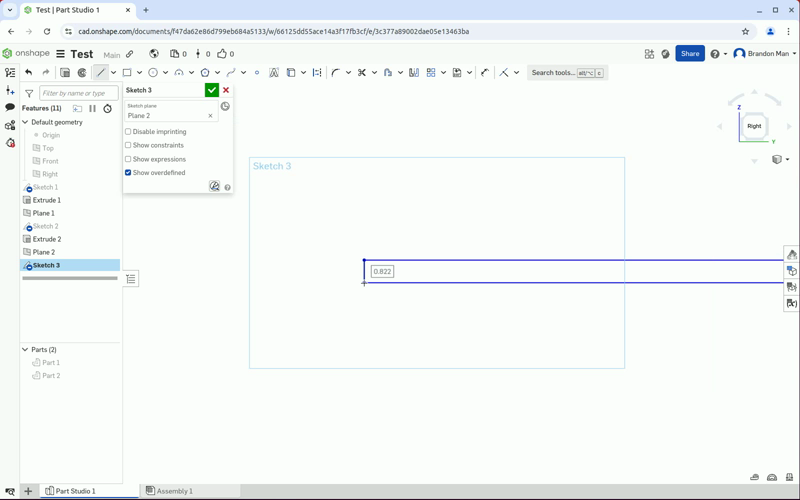
scroll(-6)
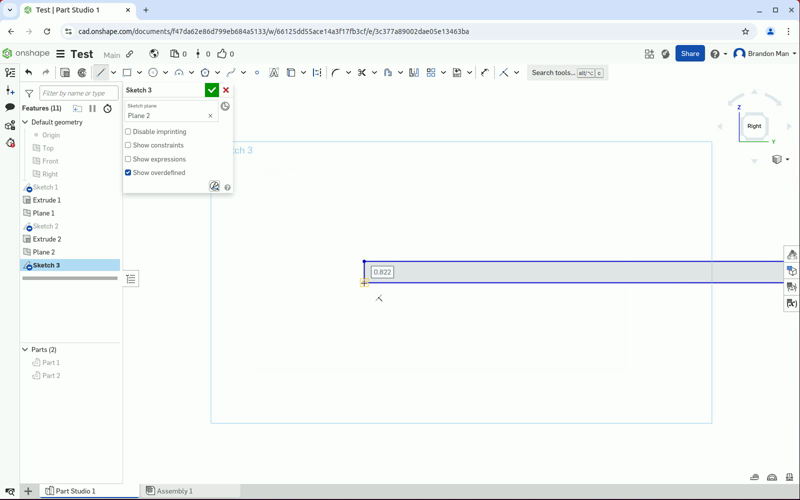
scroll(-6)
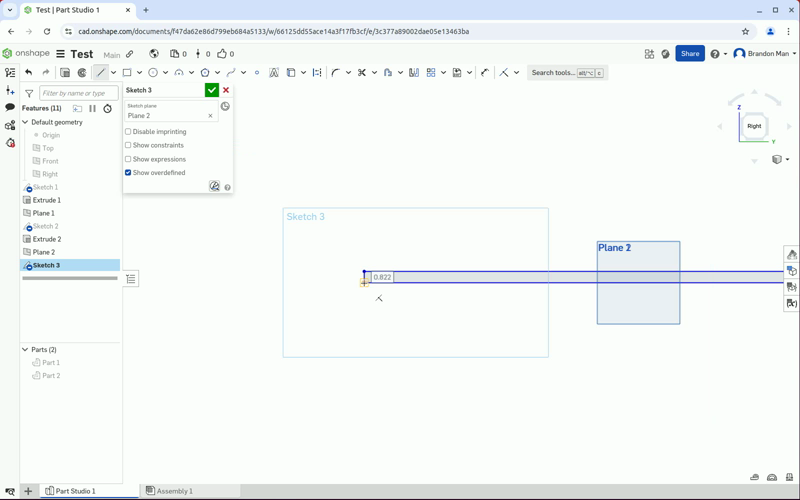
scroll(-6)
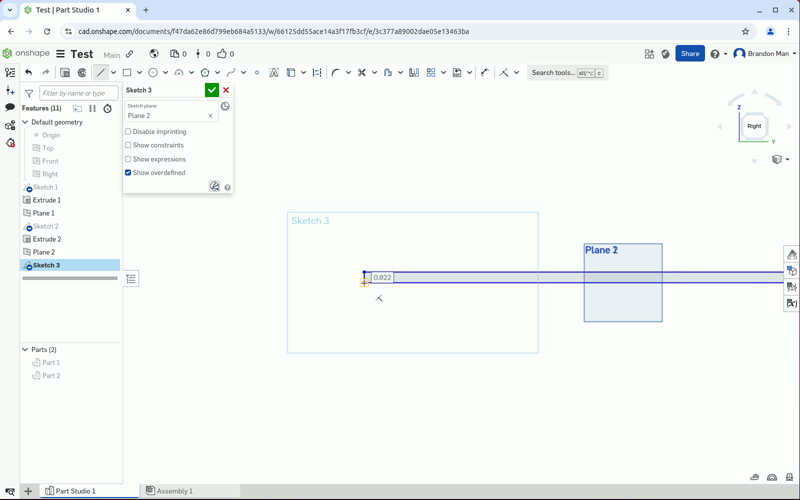
scroll(-6)
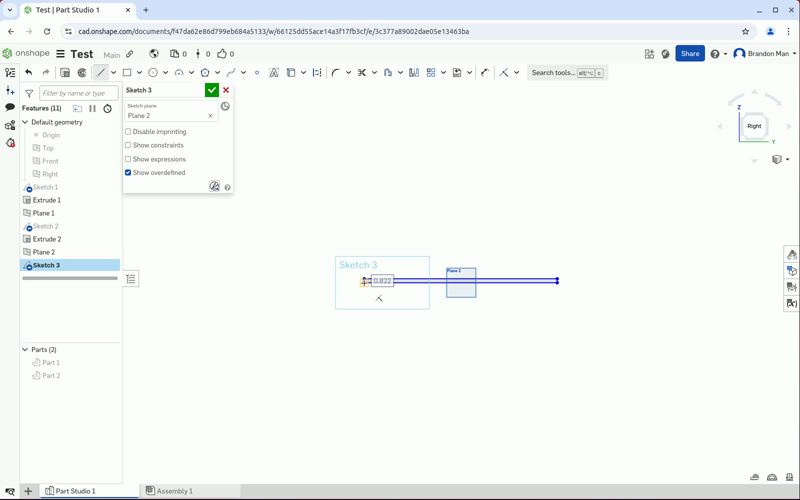
key(esc)
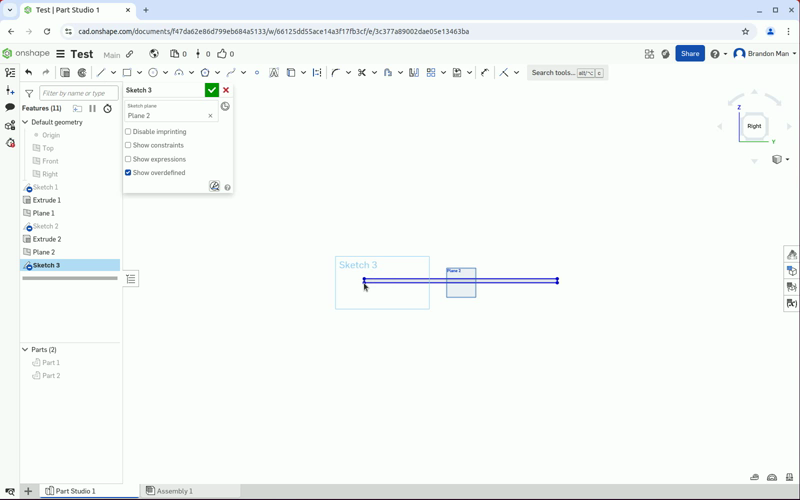
mouse_move(495, 280)
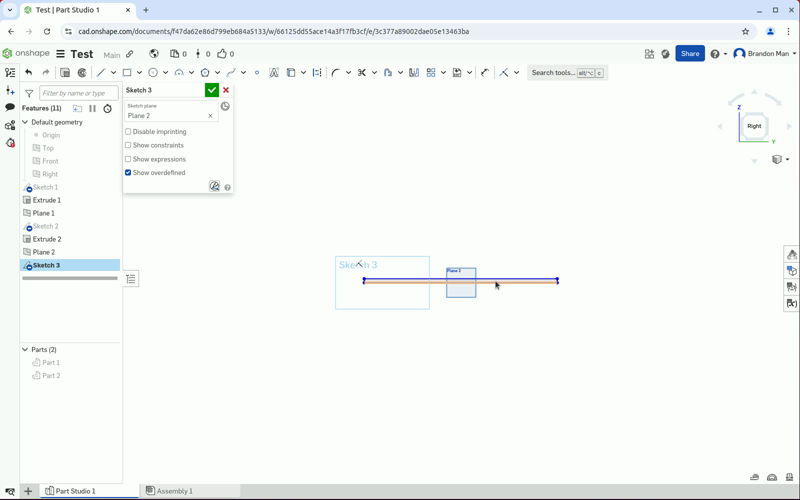
scroll(6)
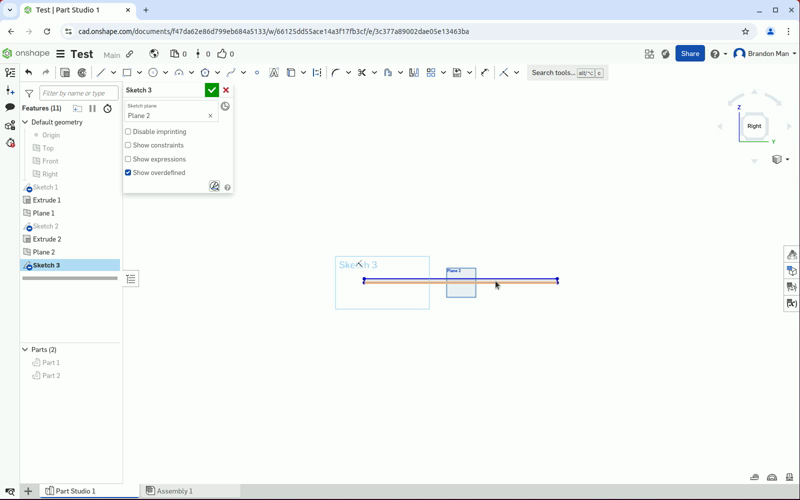
scroll(6)
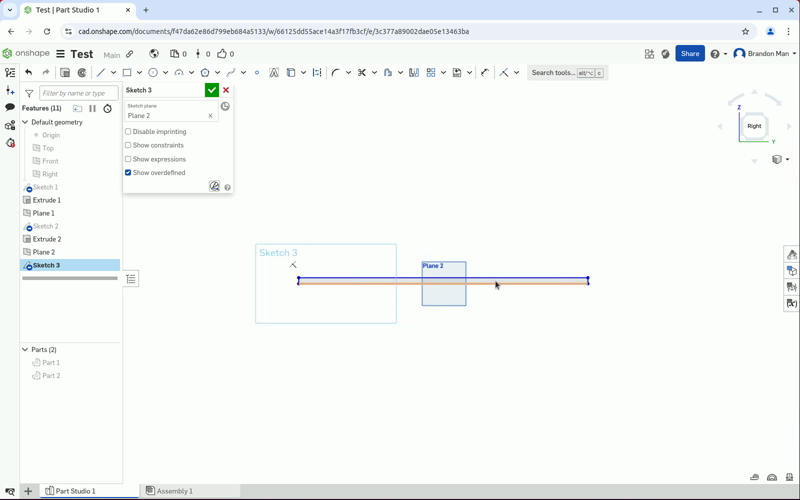
scroll(6)
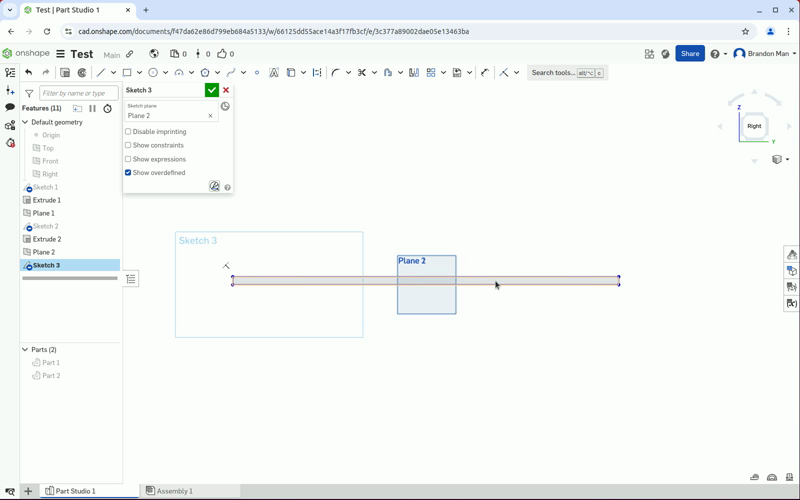
scroll(6)
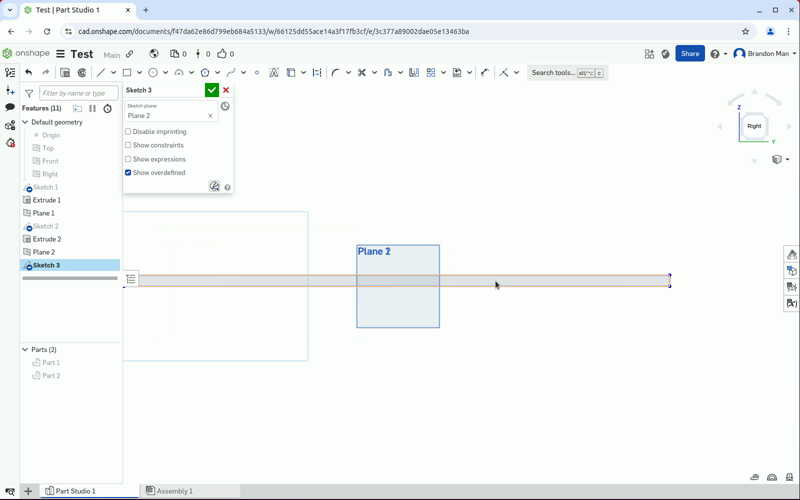
scroll(6)
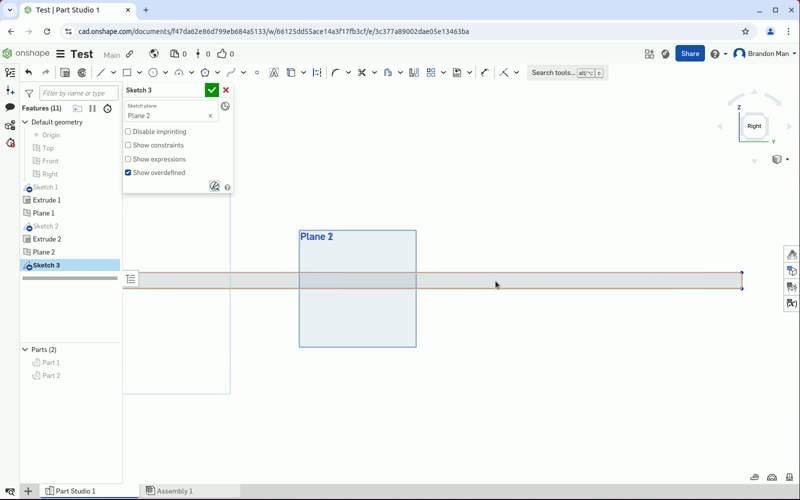
scroll(6)
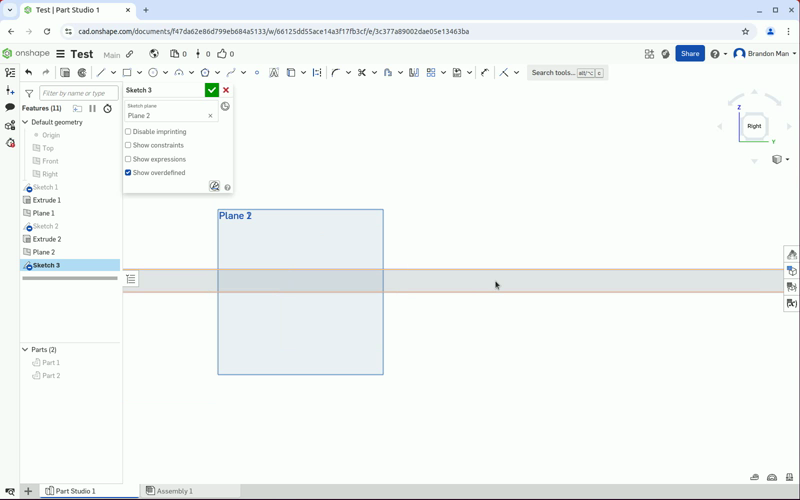
scroll(6)
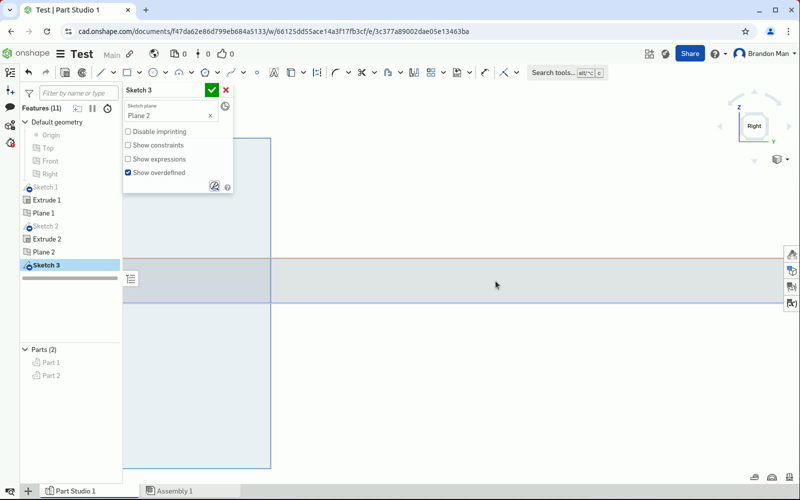
click(495, 280)
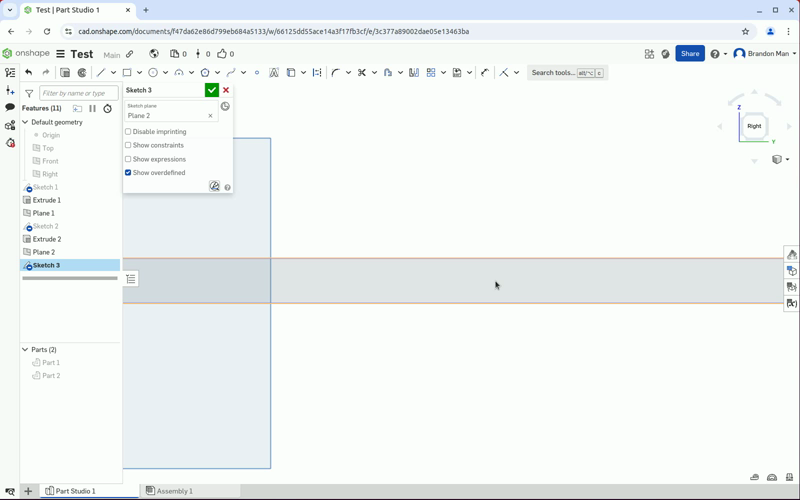
scroll(-6)
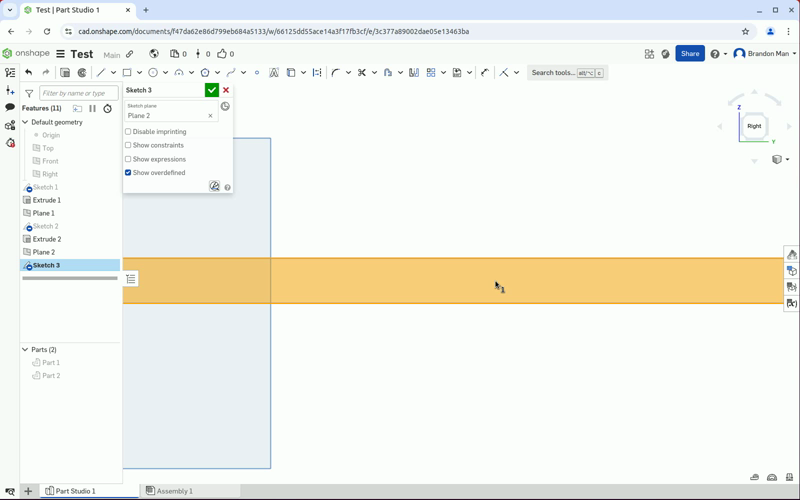
scroll(-6)
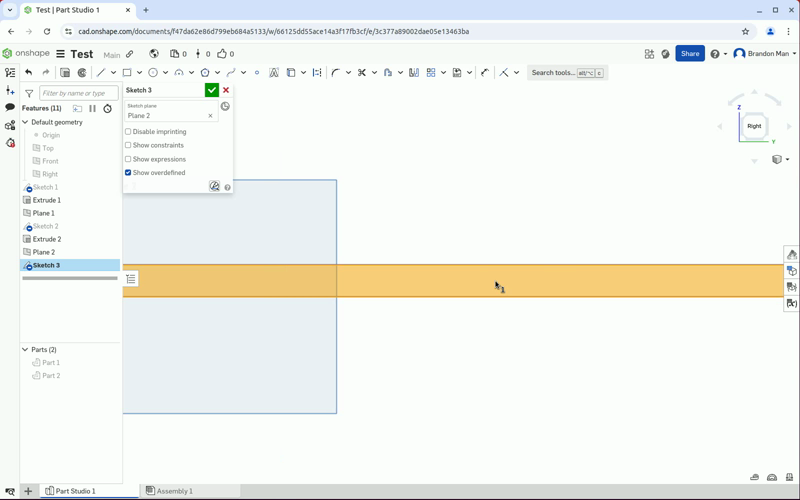
scroll(-6)
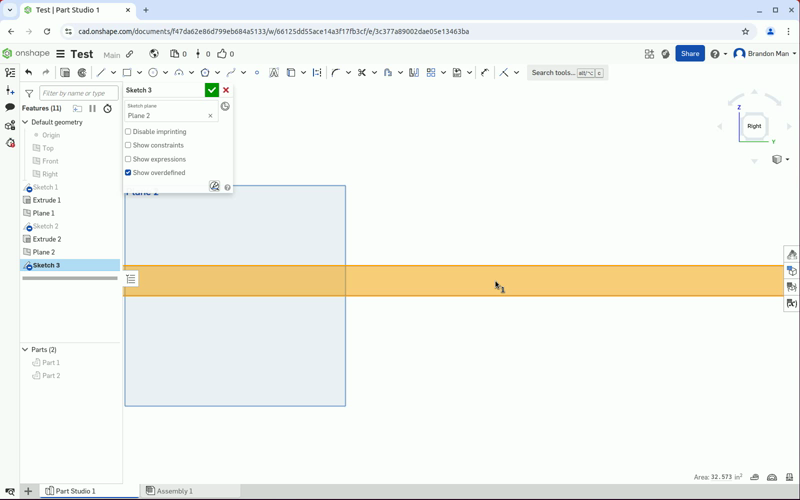
scroll(-6)
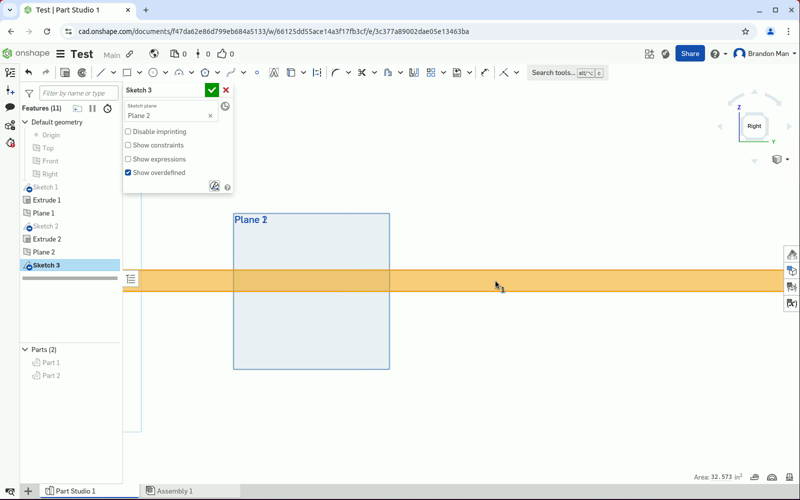
scroll(-6)
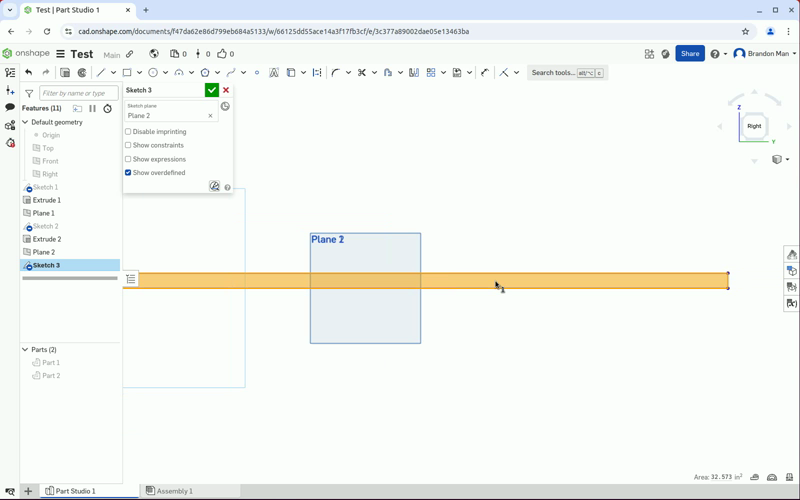
scroll(-6)
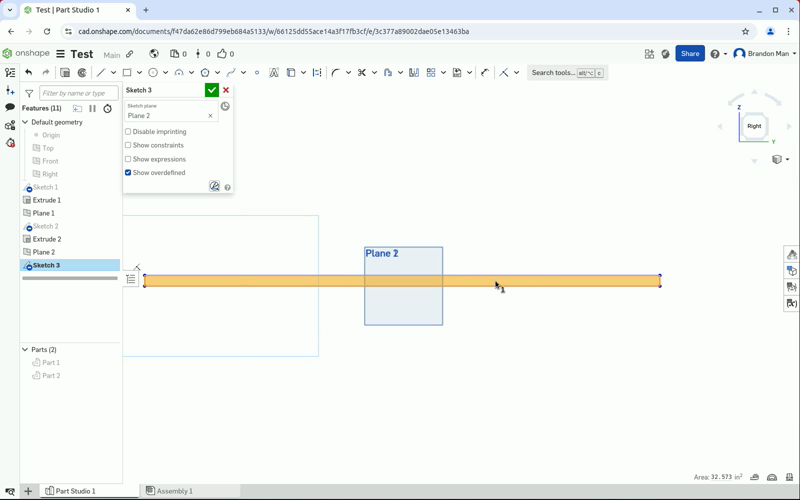
scroll(-6)
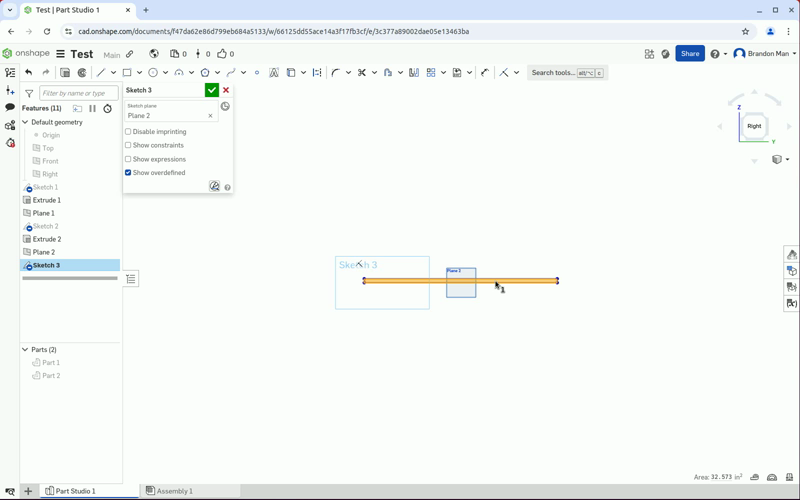
mouse_move(73, 352)
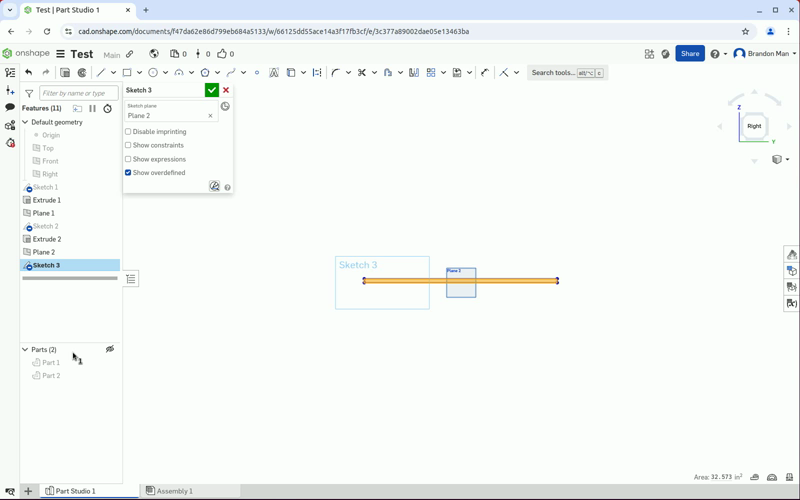
key(shift+y)
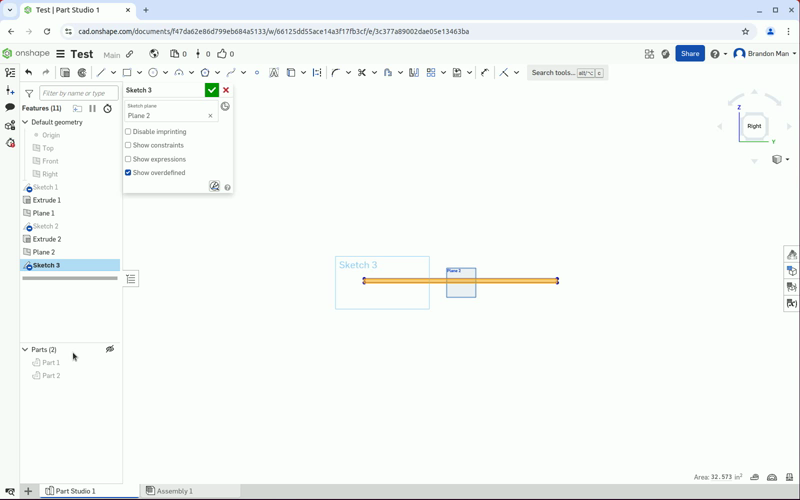
key(shift+e)
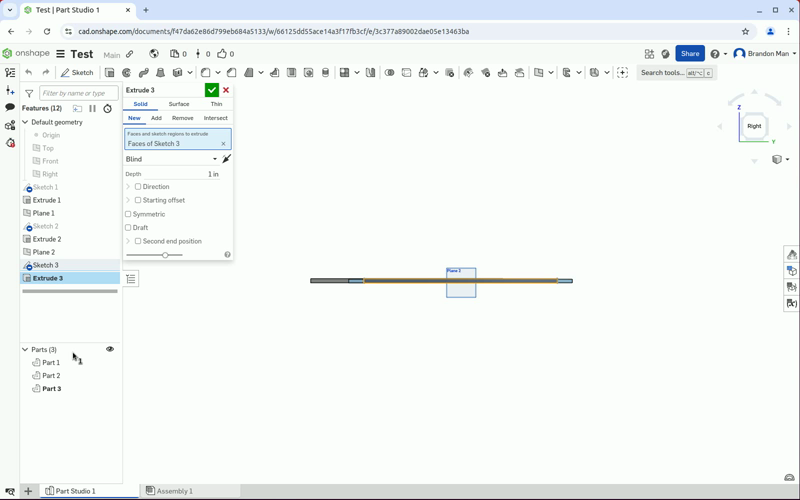
mouse_move(143, 106)
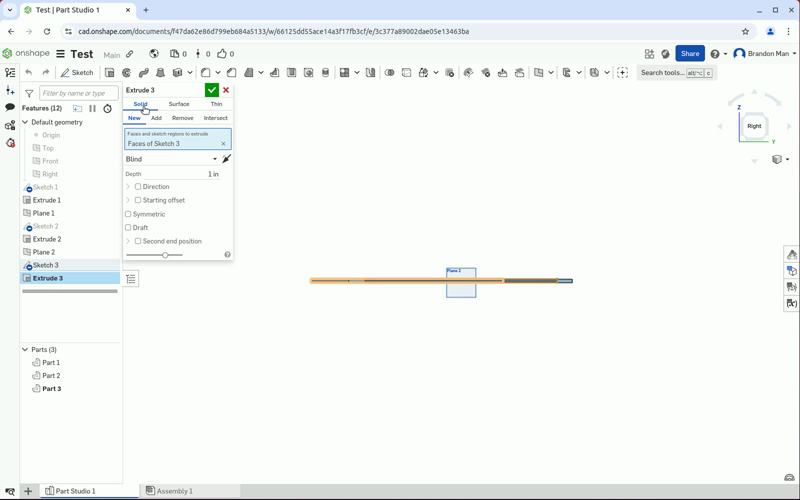
click(143, 106)
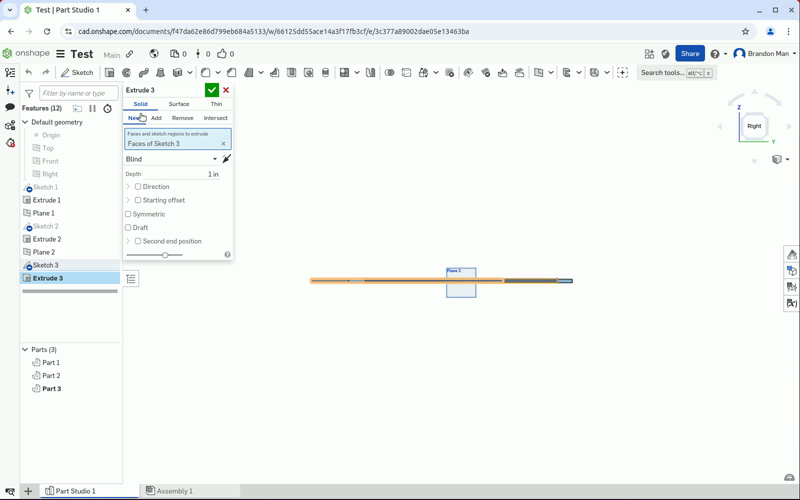
mouse_move(137, 120)
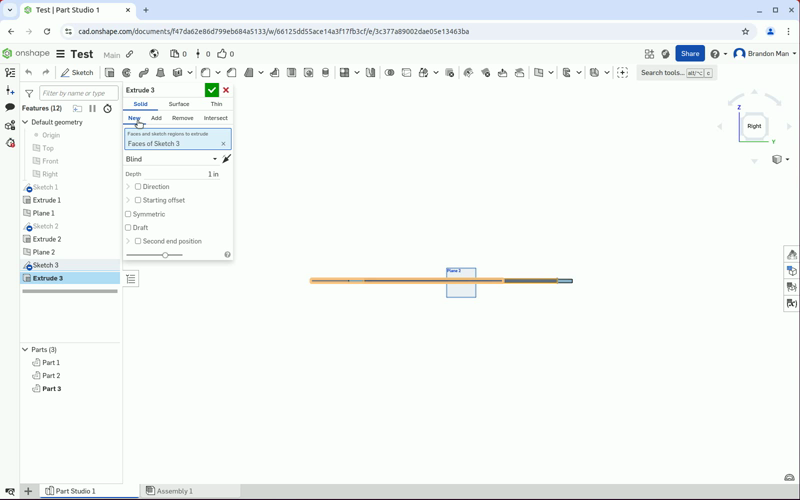
click(137, 120)
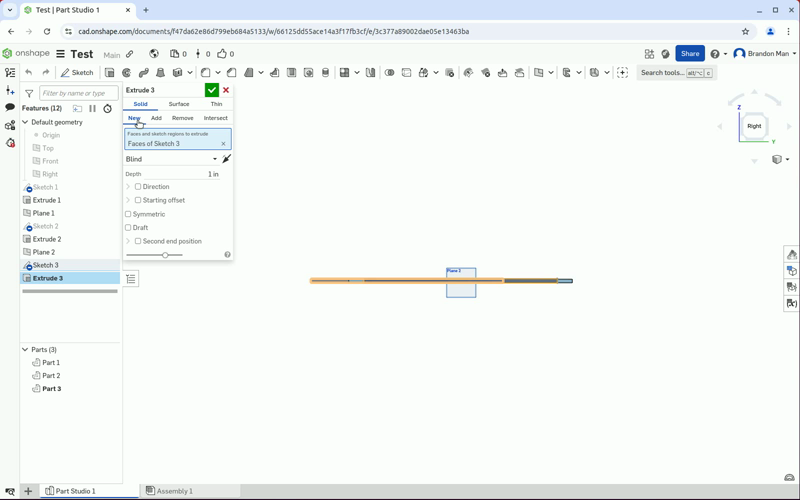
key(tab, 4)
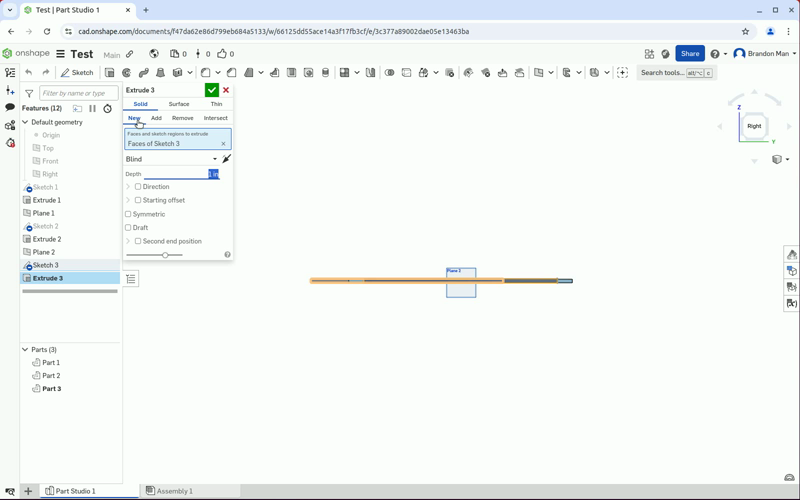
text(0.722)
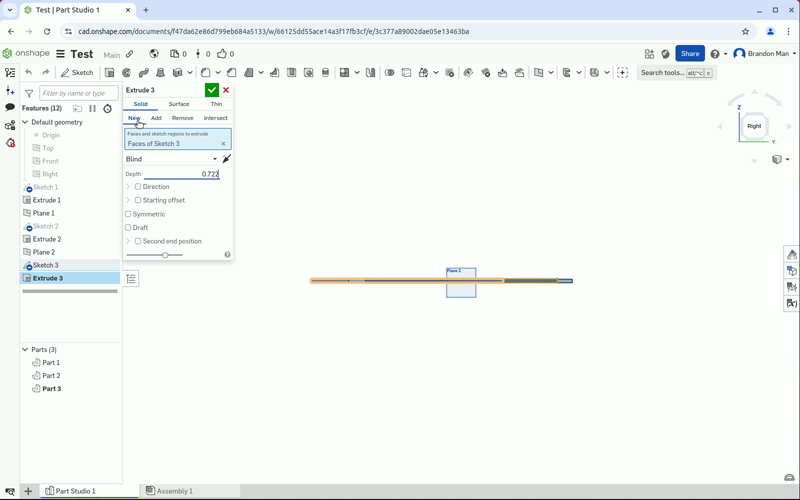
key(enter)
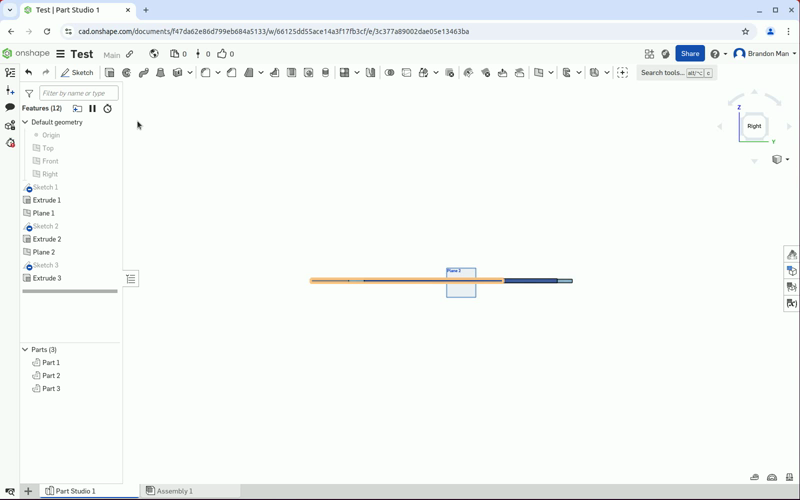
key(shift+h)
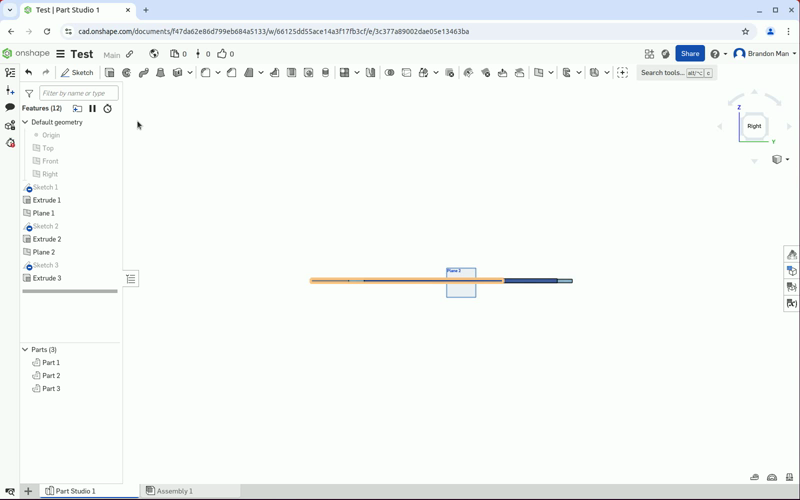
key(shift+h)
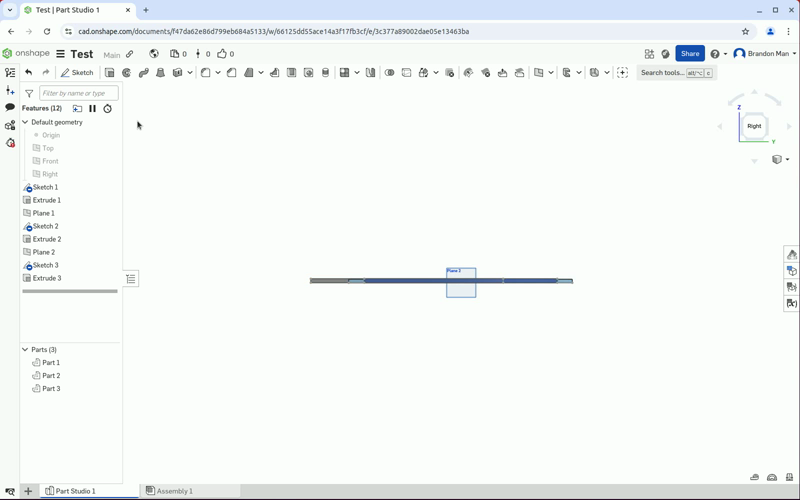
key(shift+7)
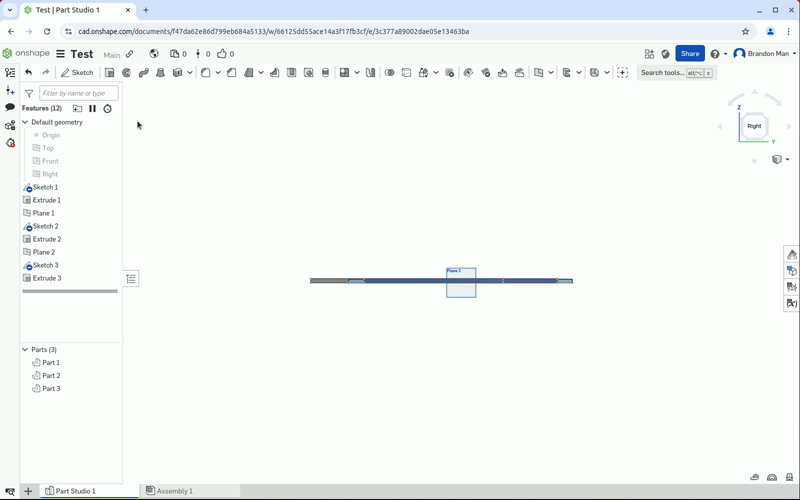
key(right, 2)
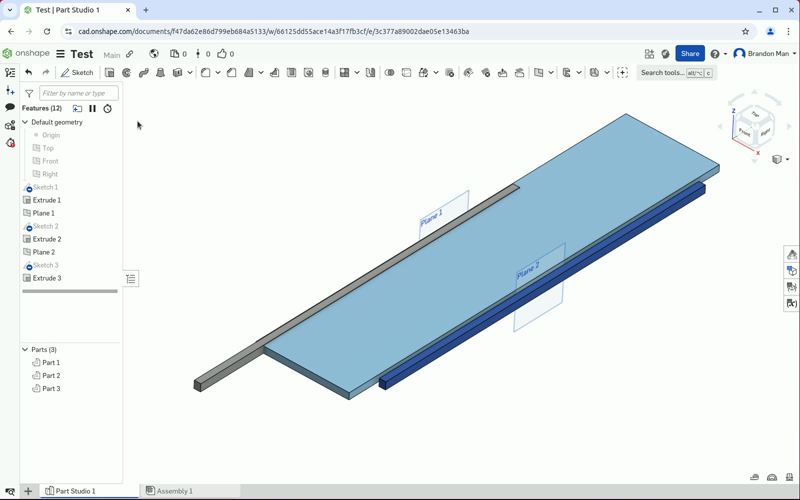
key(down, 2)
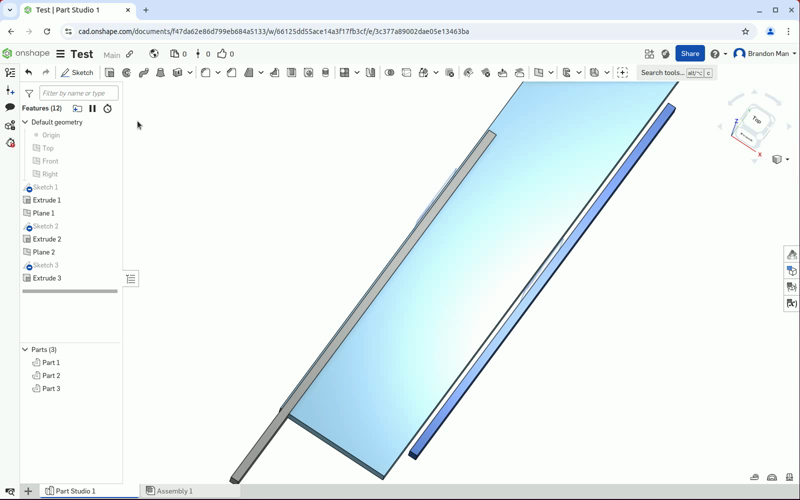
key(up, 2)
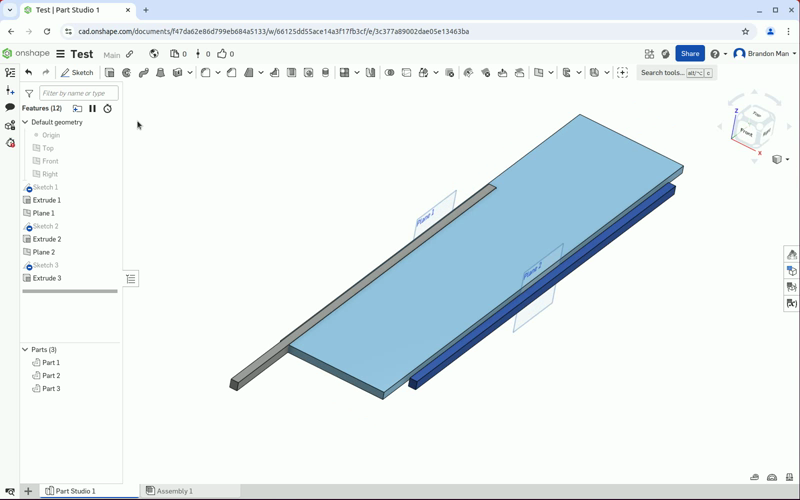
key(left, 2)
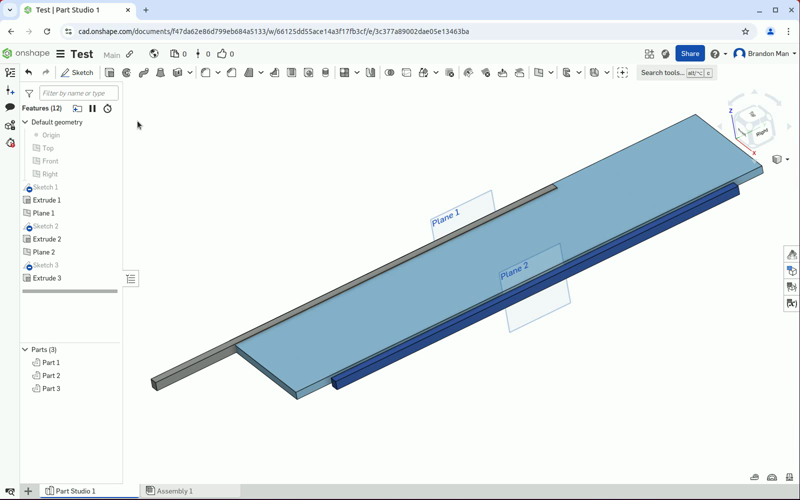
mouse_move(73, 189)
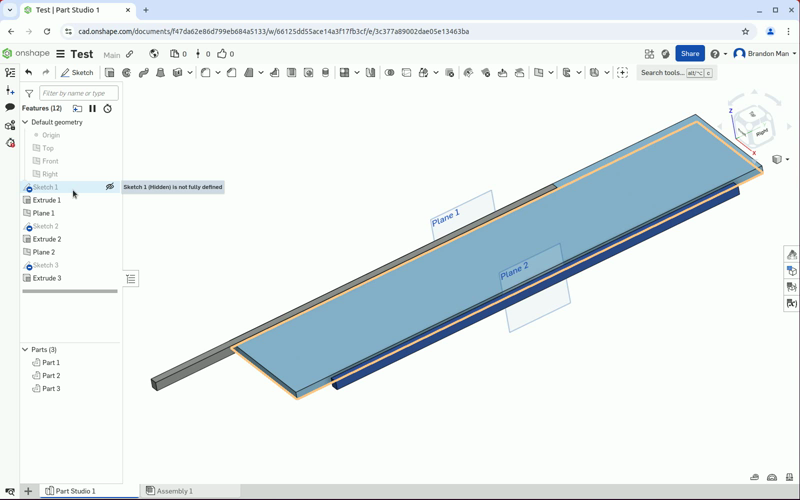
click(73, 189)